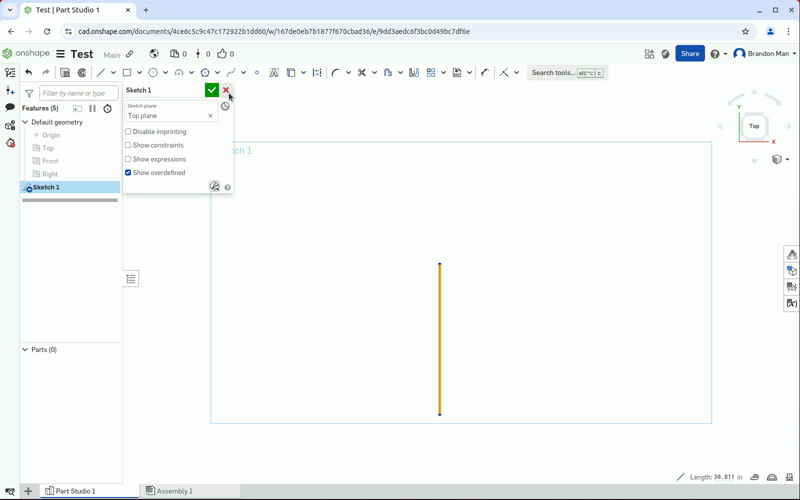
key(shift+h)
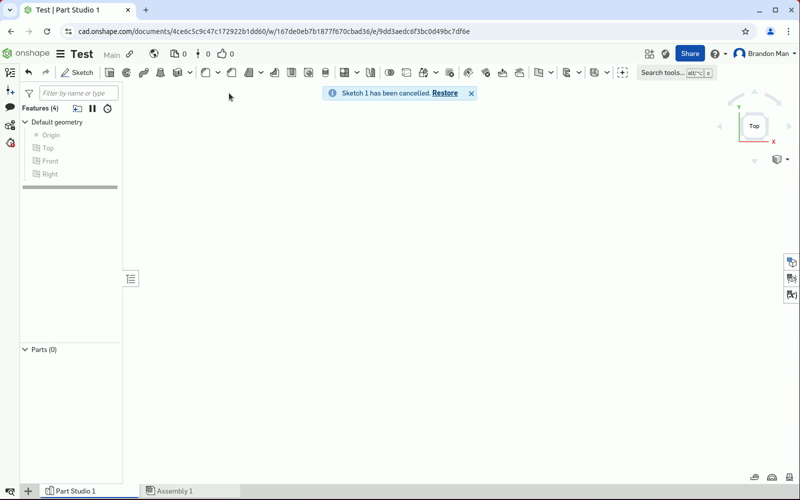
mouse_move(73, 352)
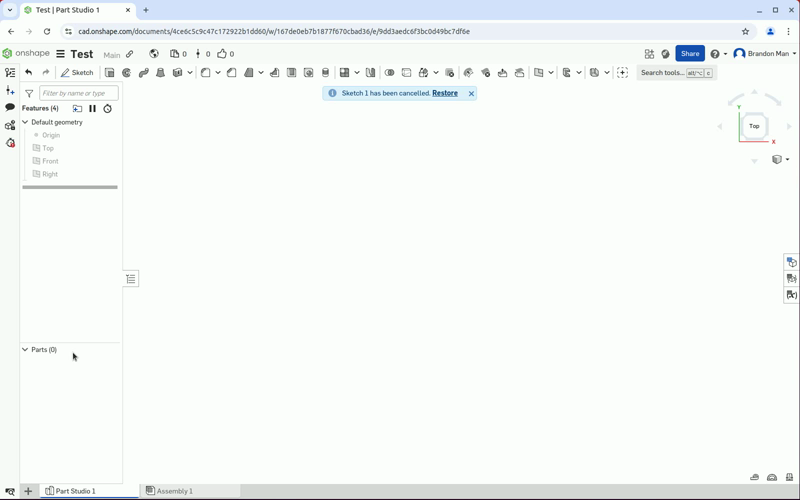
key(y)
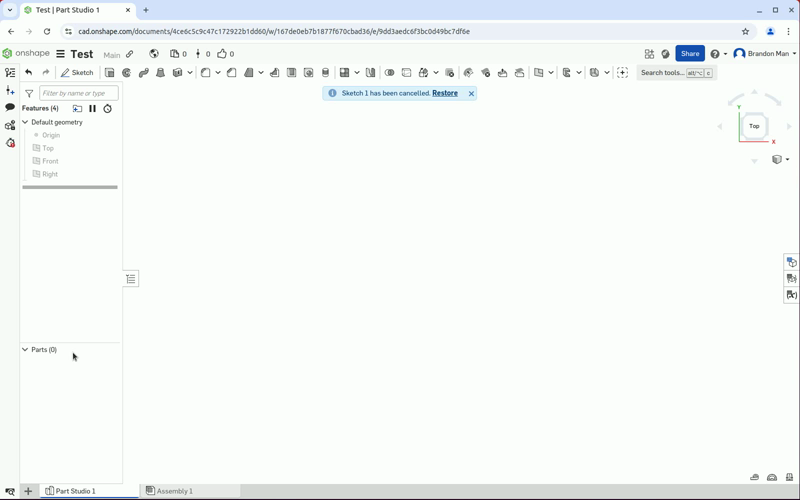
key(shift+p)
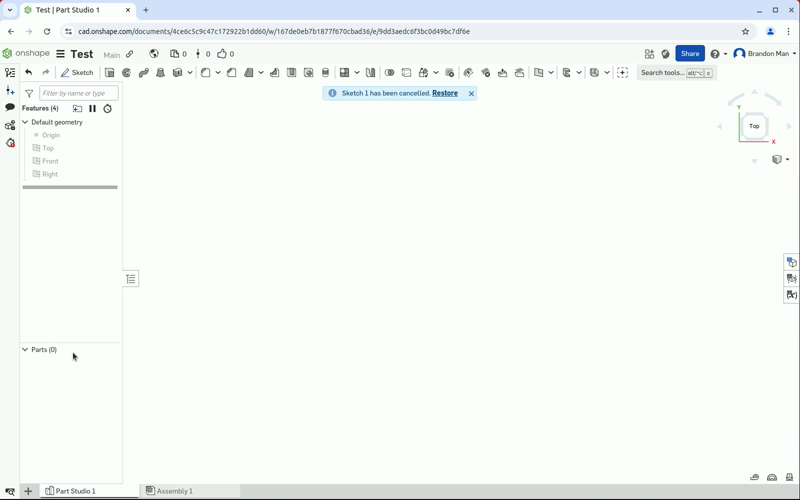
key(space)
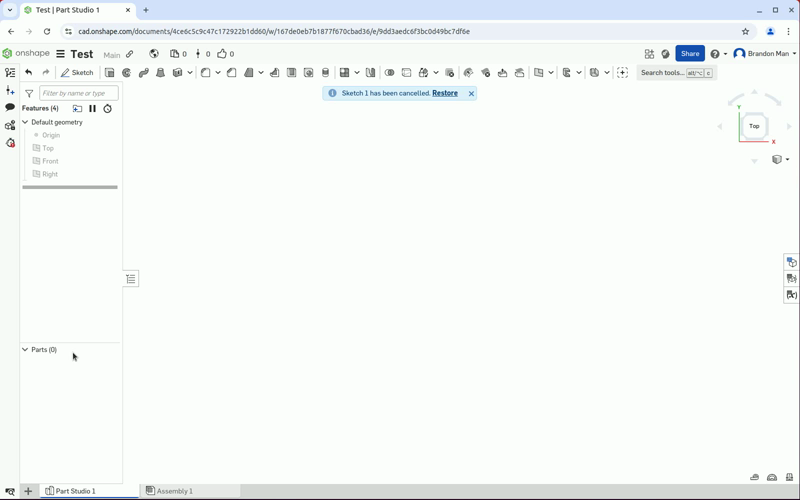
key_down(shift)
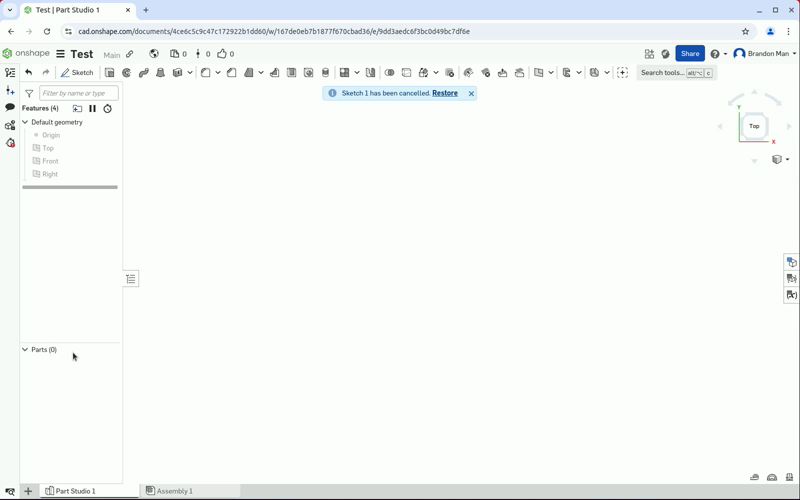
key(up)
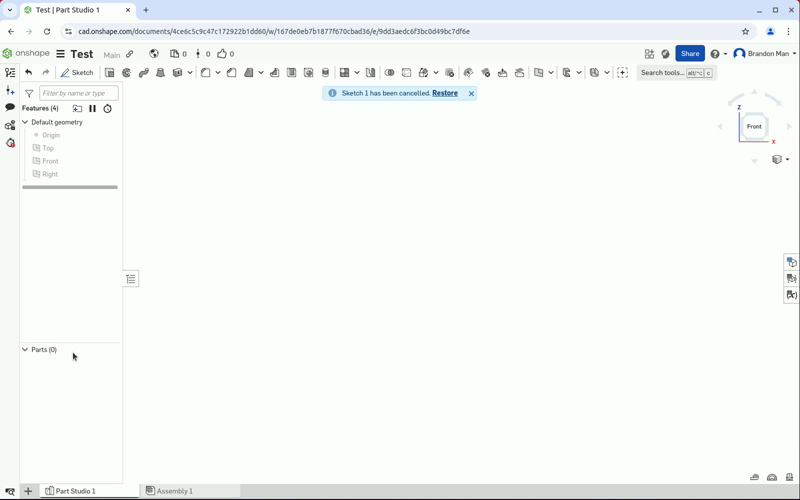
key_up(shift)
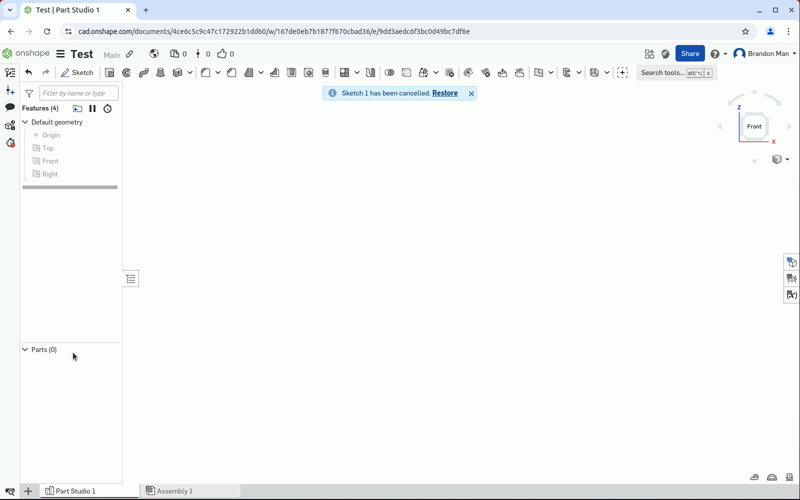
mouse_move(73, 352)
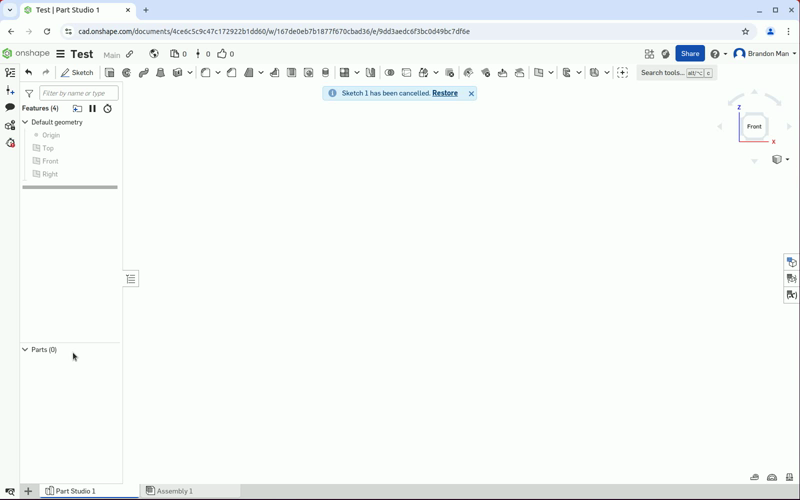
key(shift+y)
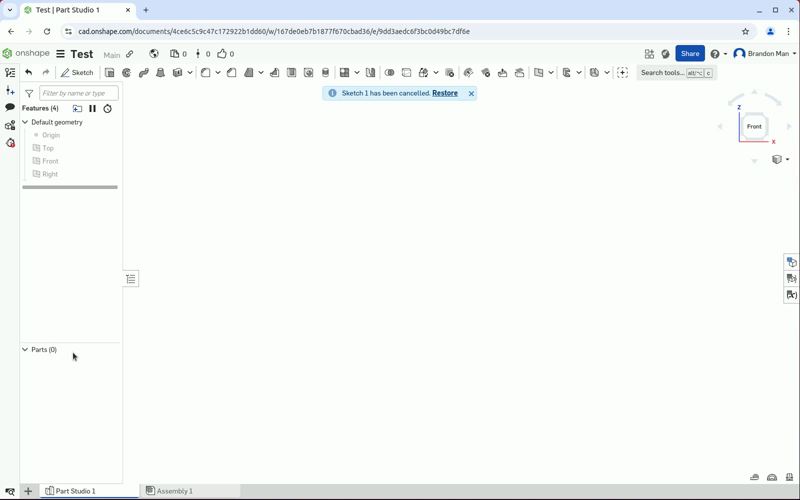
key(shift+s)
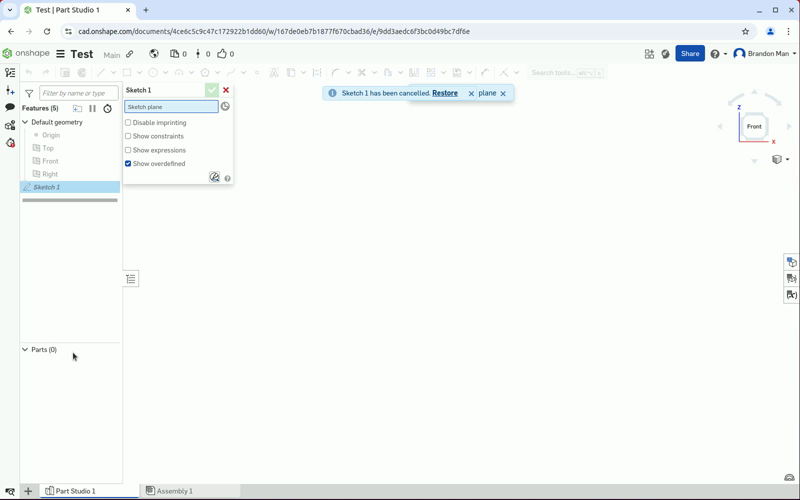
mouse_move(73, 163)
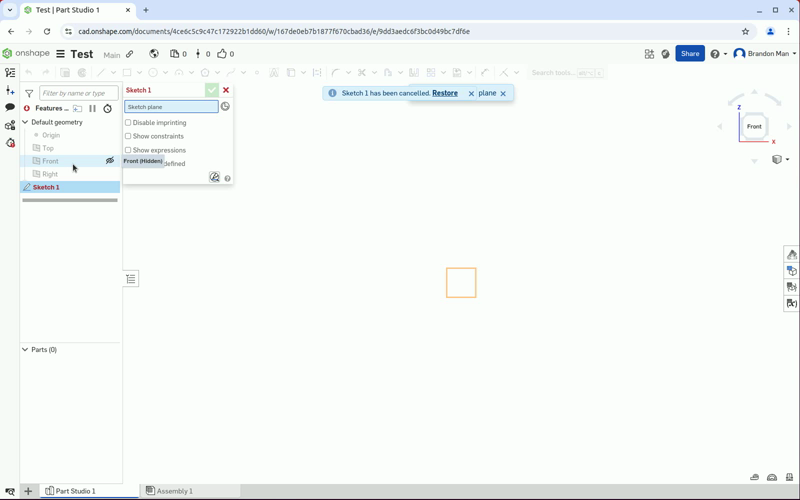
click(73, 163)
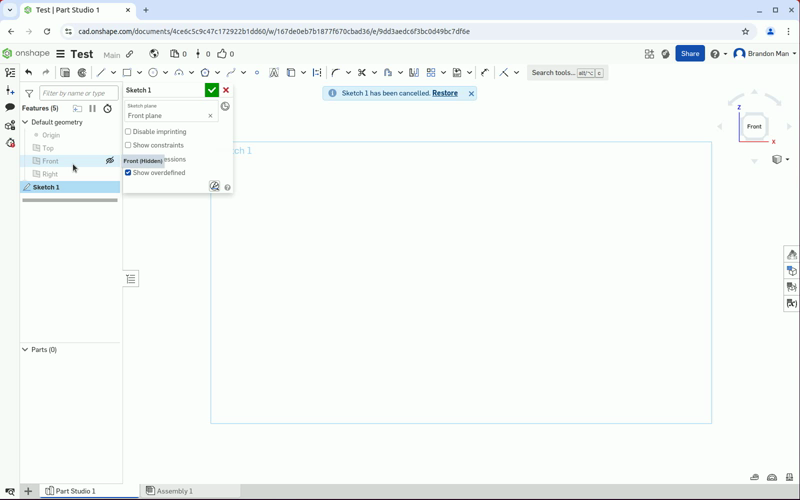
mouse_move(73, 352)
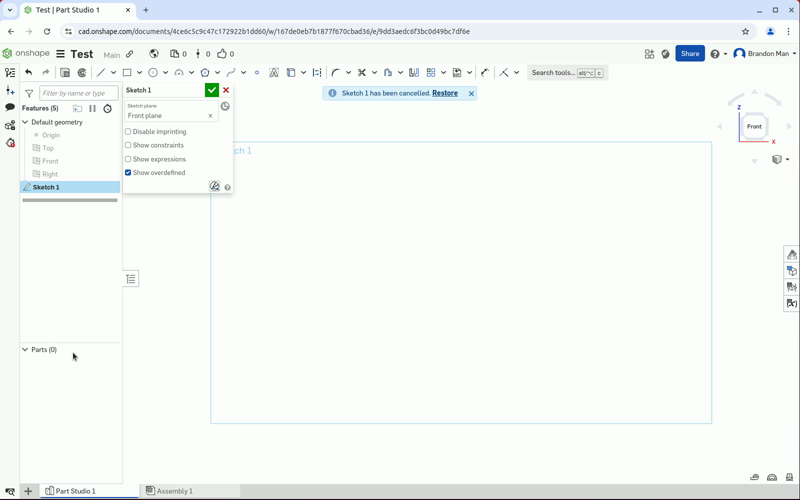
key(y)
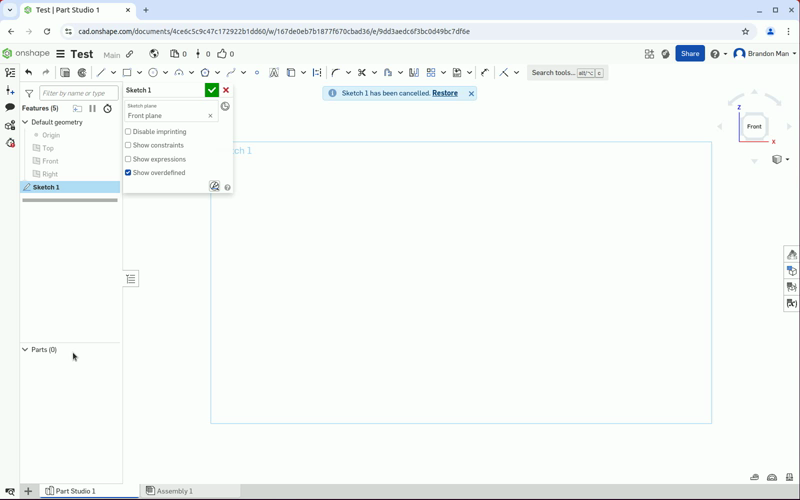
key(l)
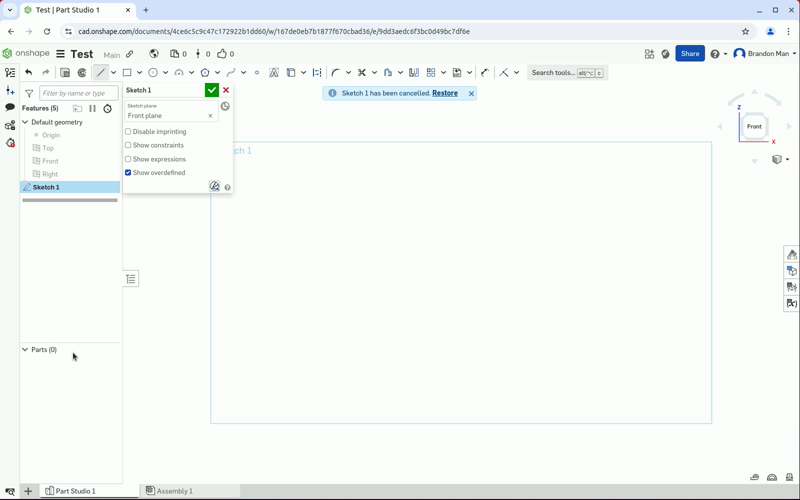
key_down(shift)
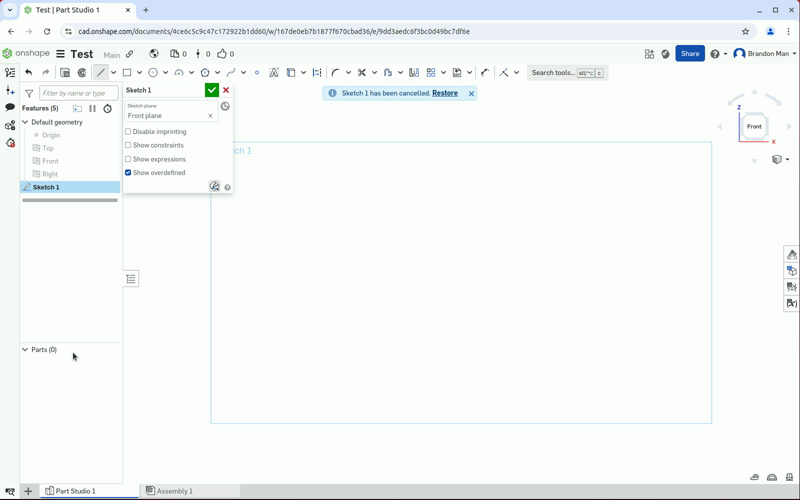
mouse_move(450, 395)
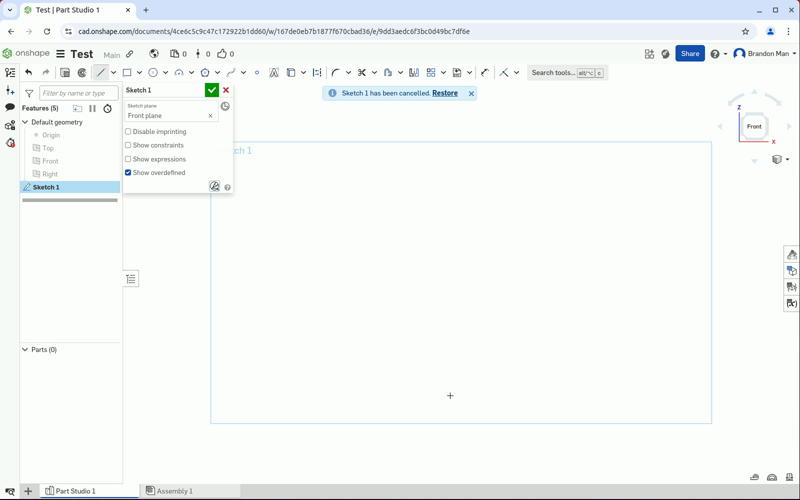
click(450, 395)
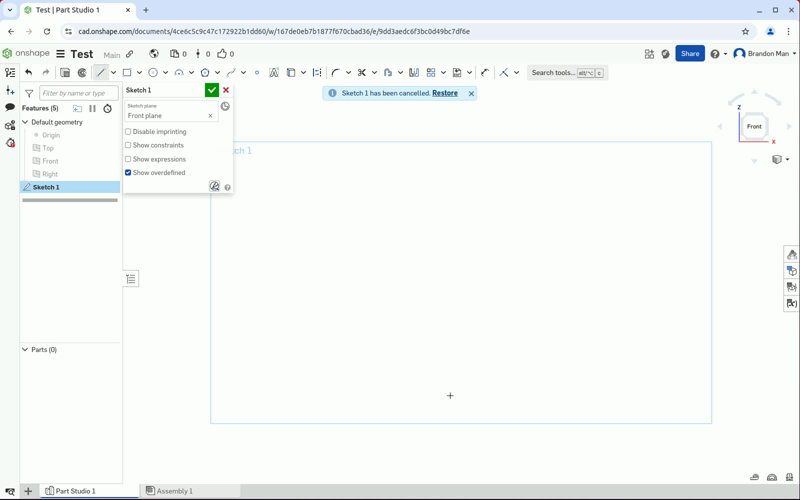
key_up(shift)
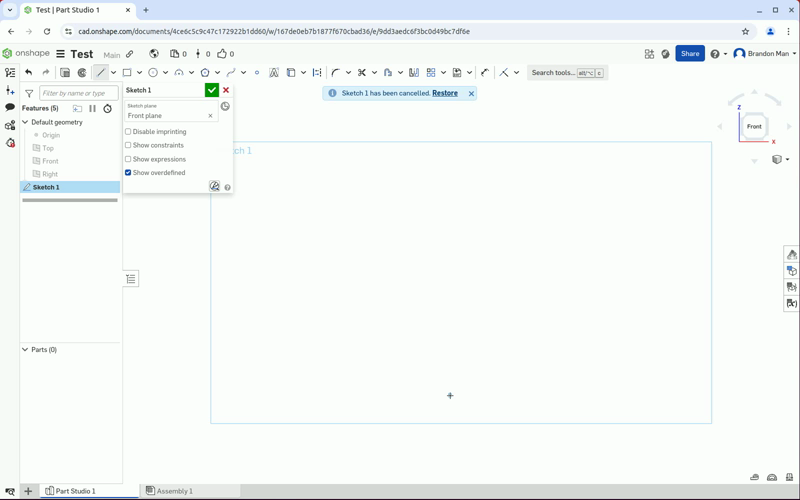
key_down(shift)
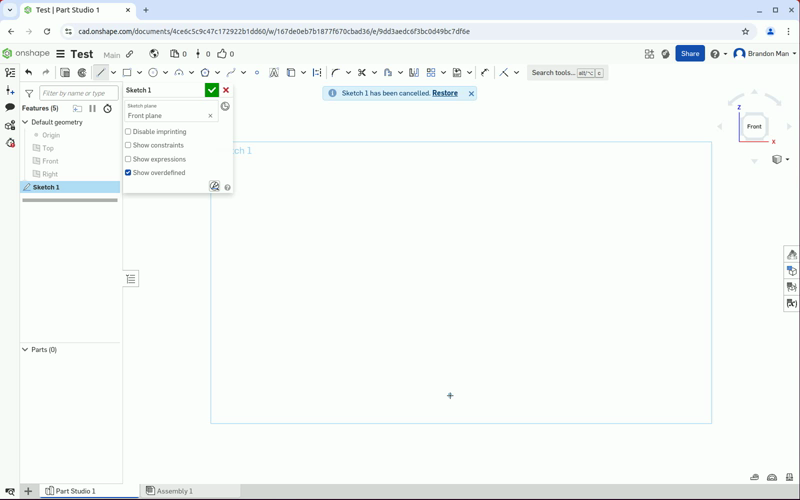
mouse_move(480, 395)
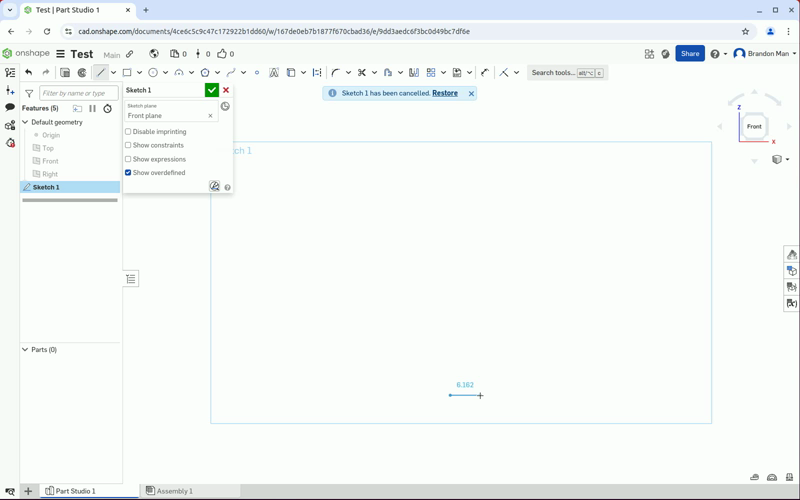
mouse_move(471, 395)
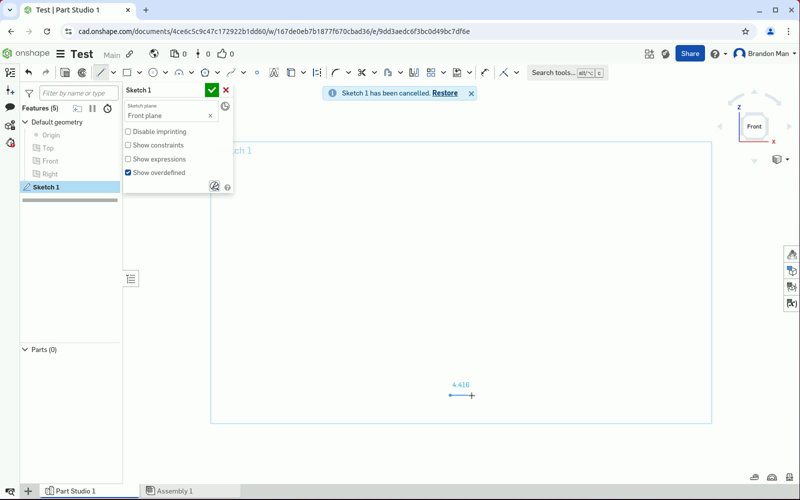
click(471, 395)
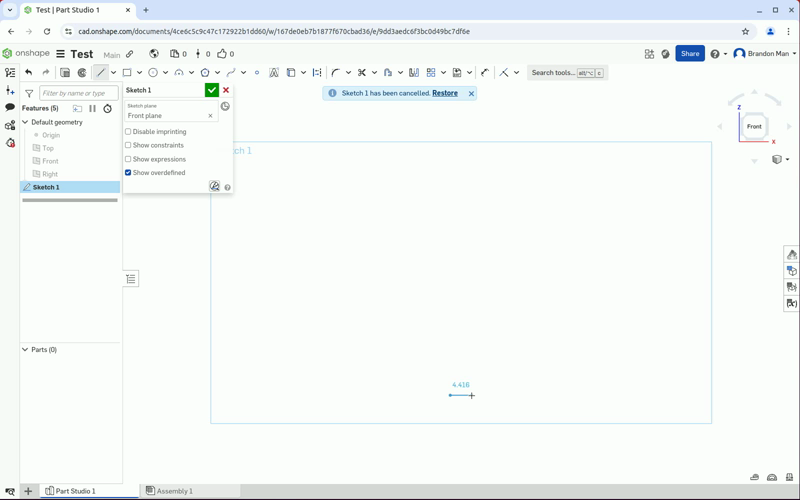
key_up(shift)
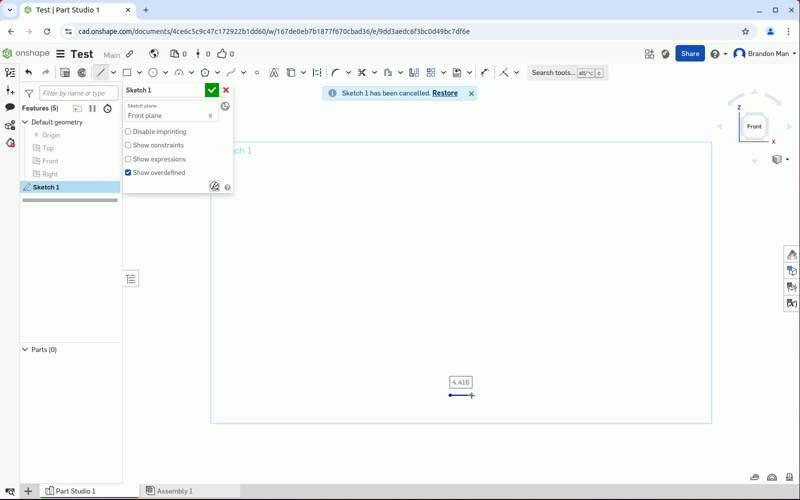
key_down(shift)
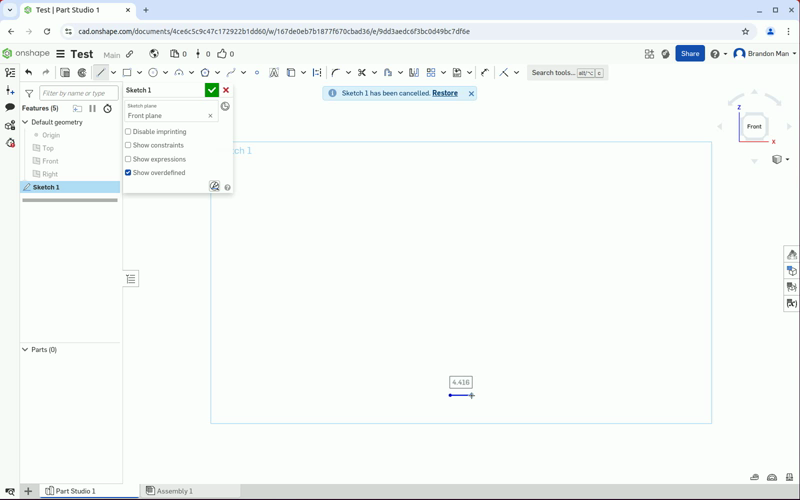
mouse_move(471, 171)
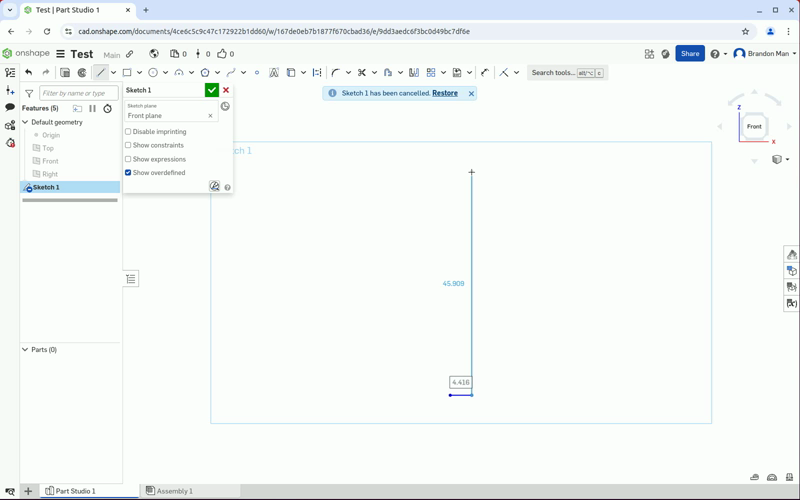
click(471, 171)
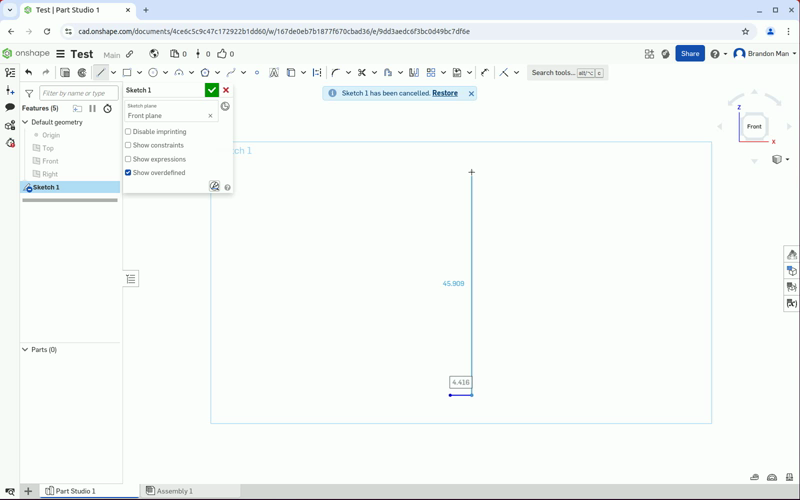
key_up(shift)
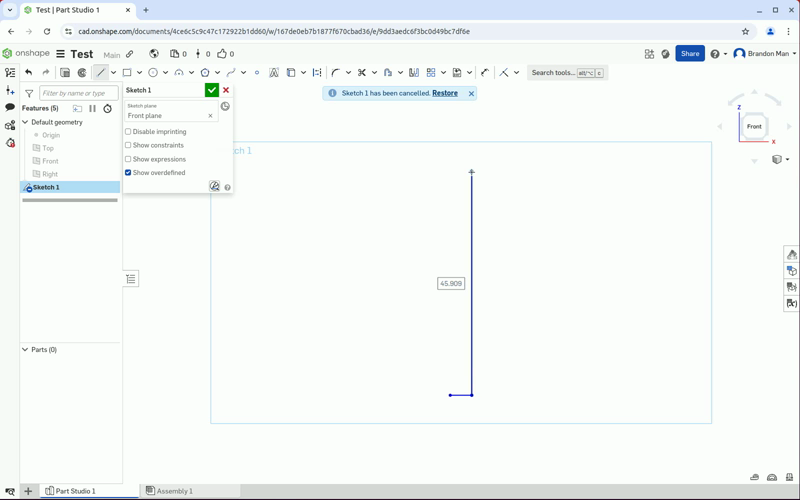
key_down(shift)
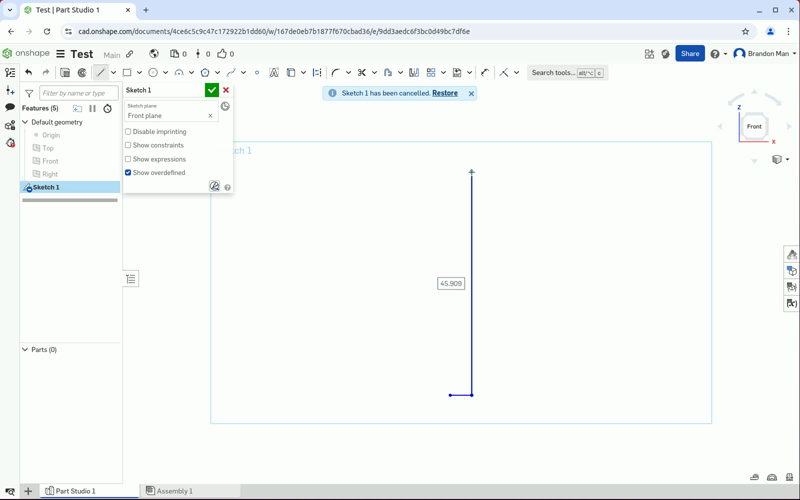
mouse_move(501, 171)
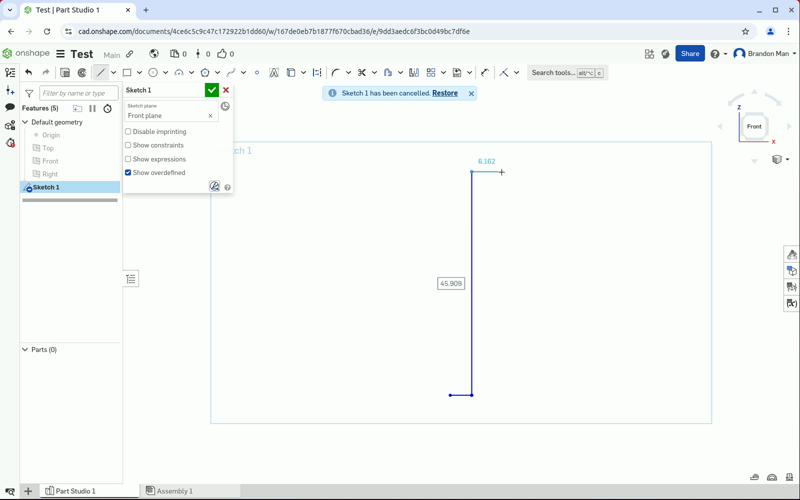
mouse_move(450, 171)
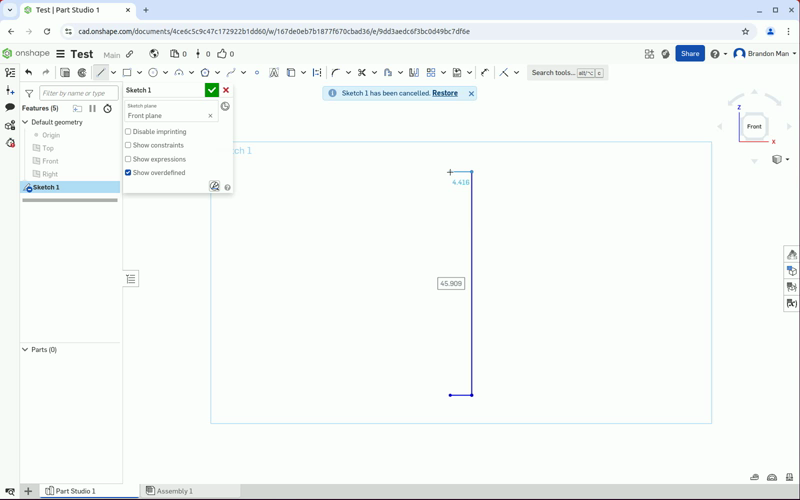
click(450, 171)
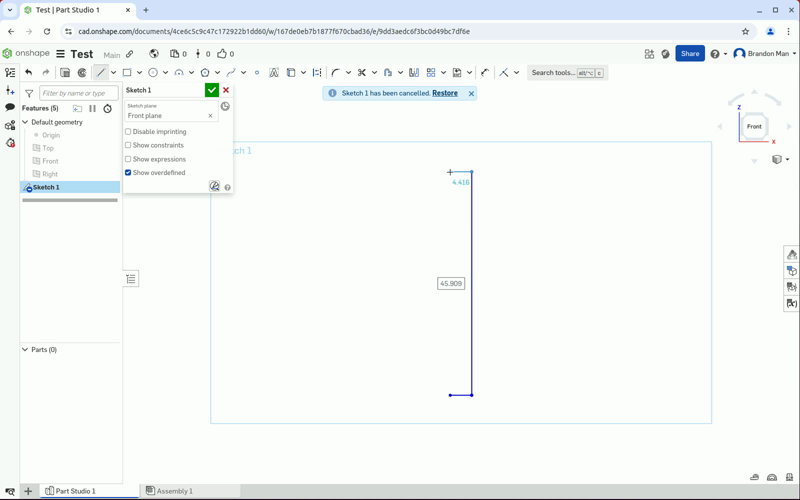
key_up(shift)
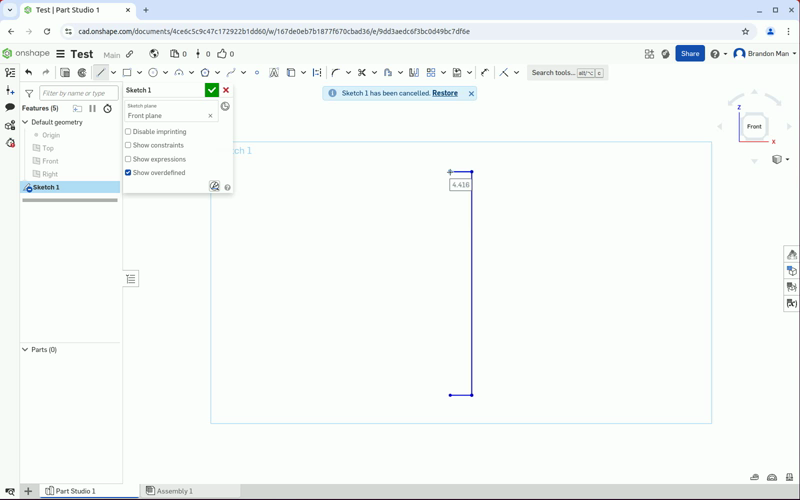
key_down(shift)
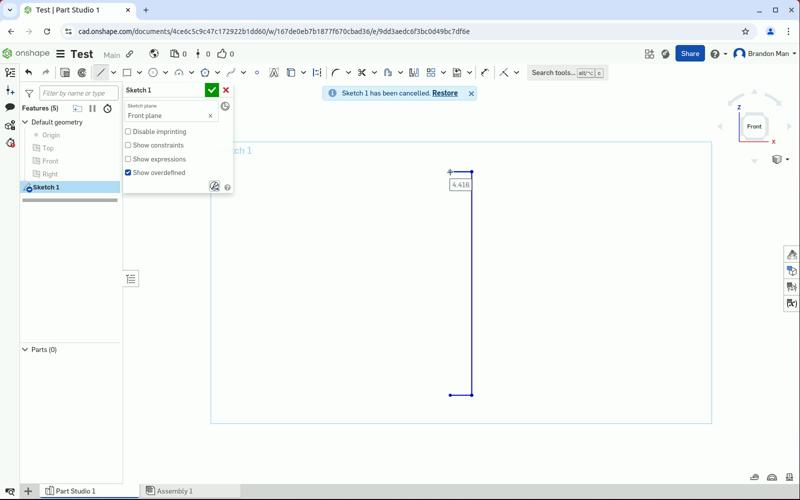
mouse_move(450, 395)
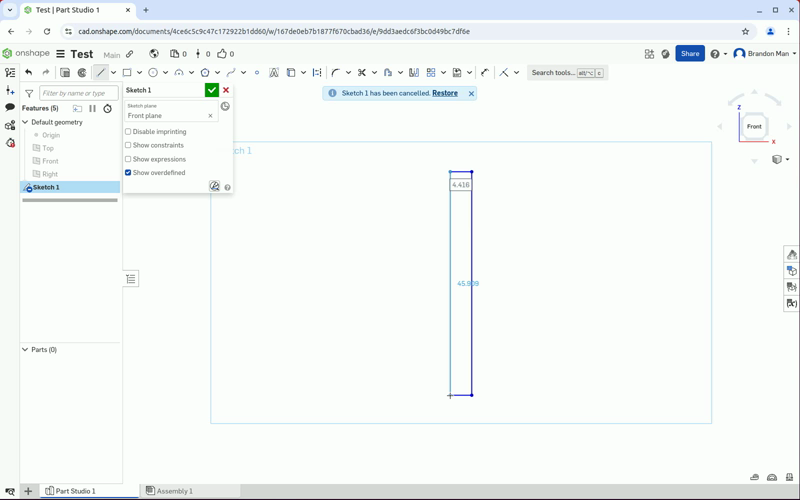
key_up(shift)
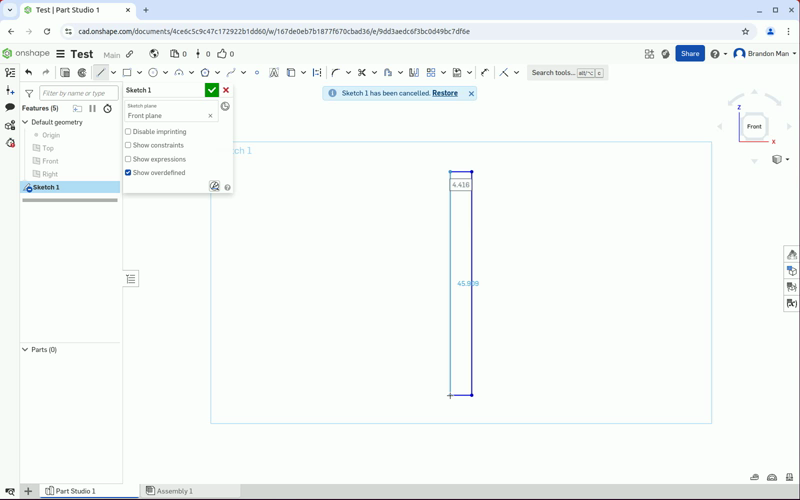
click(450, 395)
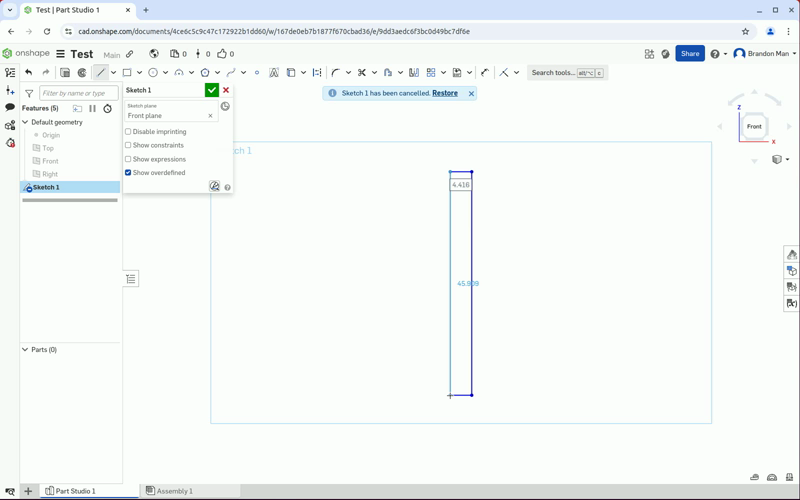
key(esc)
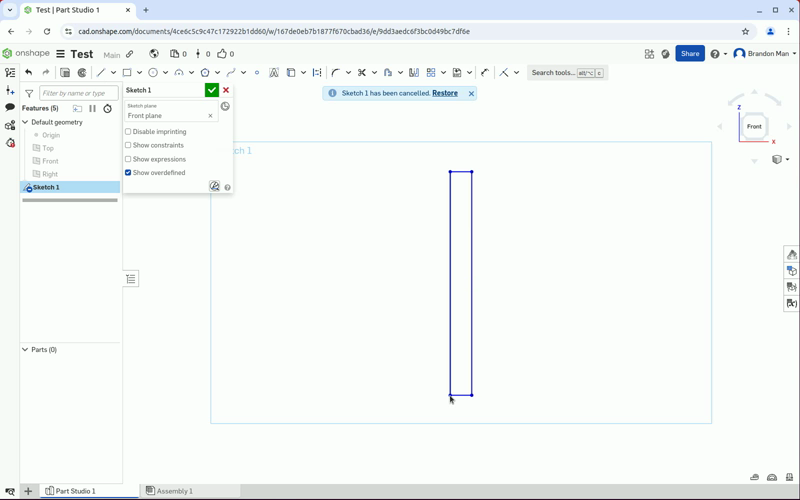
mouse_move(456, 301)
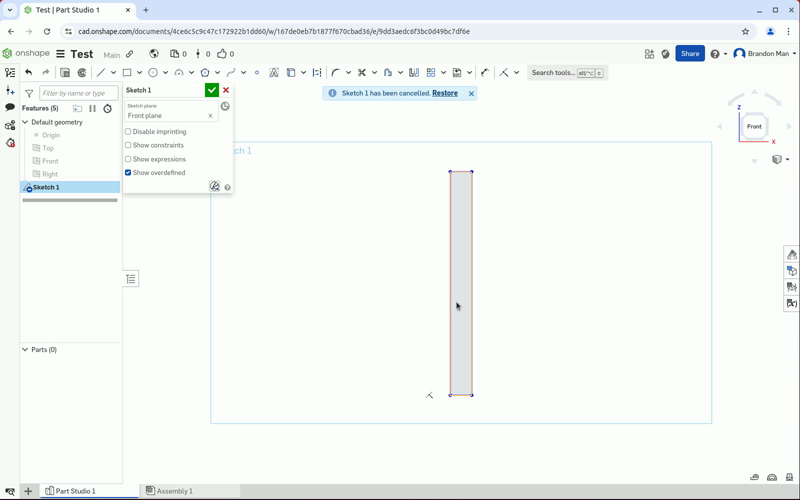
click(456, 301)
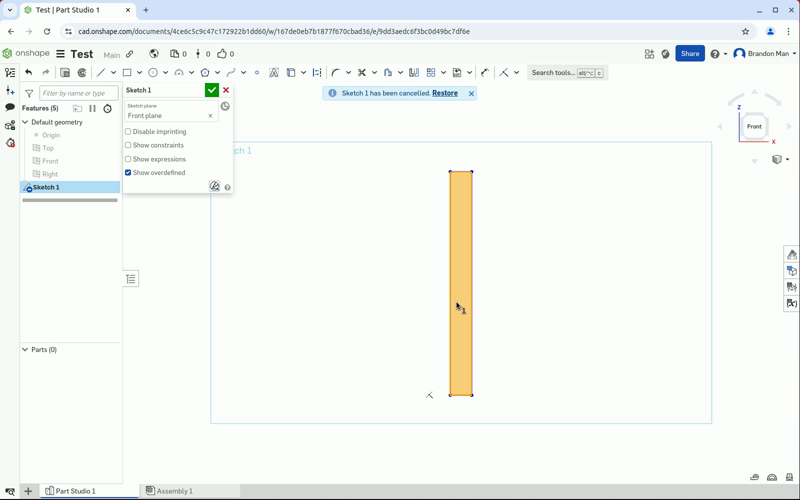
mouse_move(73, 352)
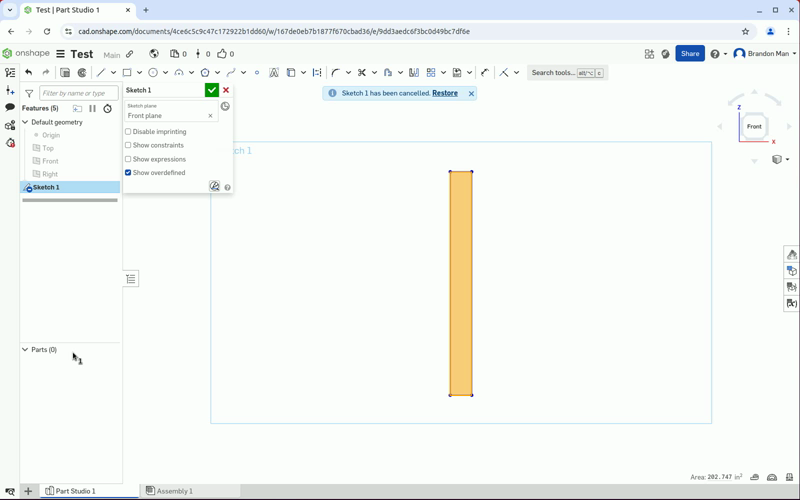
key(shift+y)
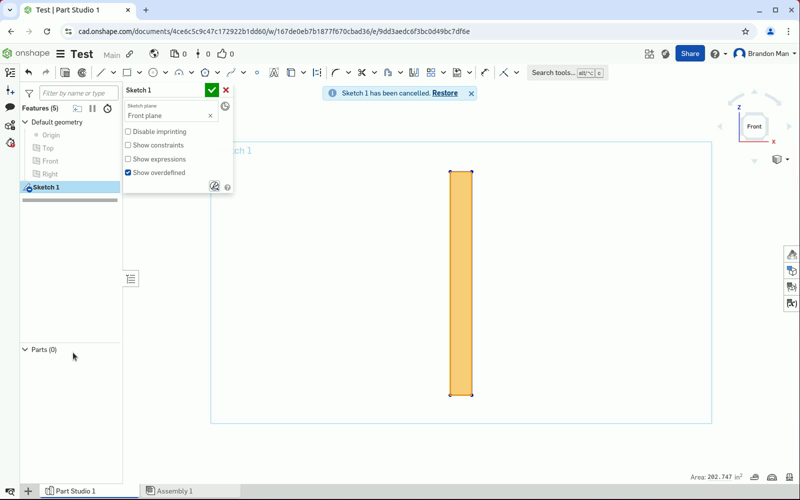
key(shift+e)
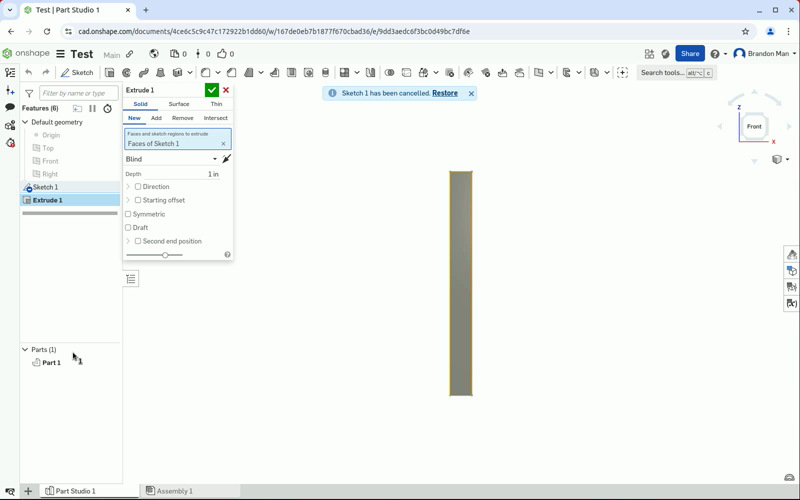
mouse_move(143, 106)
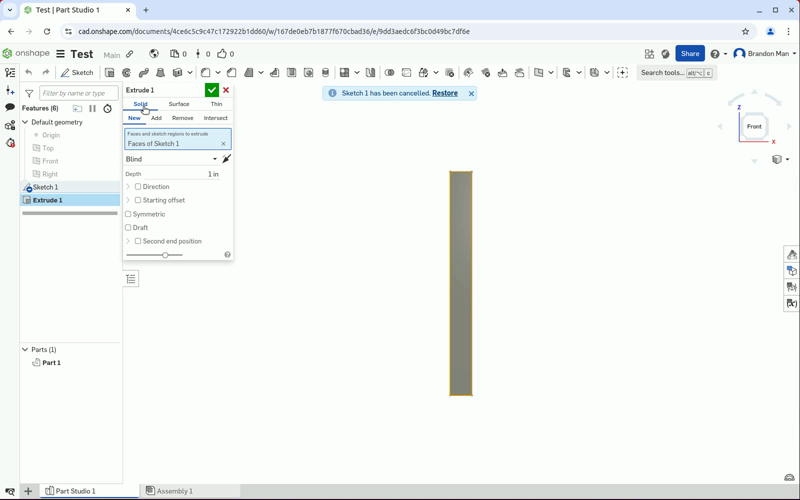
click(143, 106)
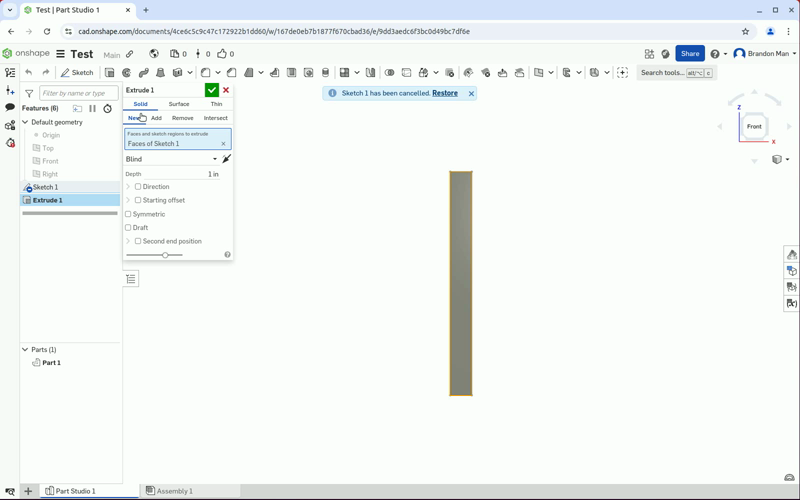
mouse_move(137, 120)
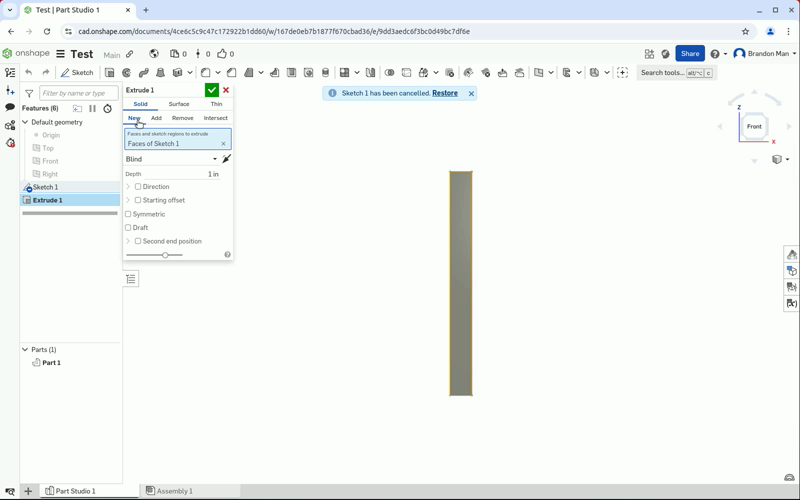
click(137, 120)
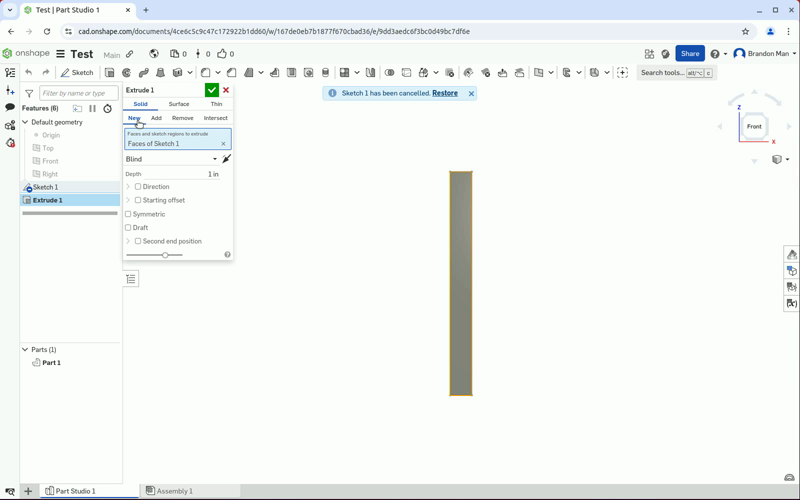
key(tab, 4)
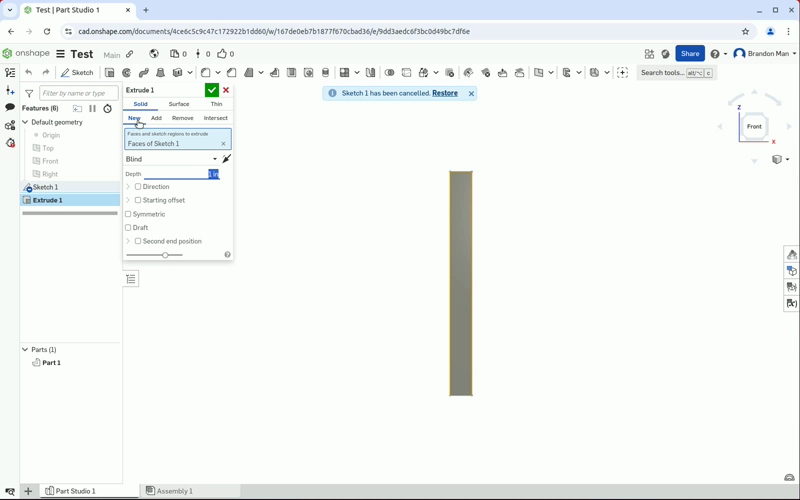
text(2.166)
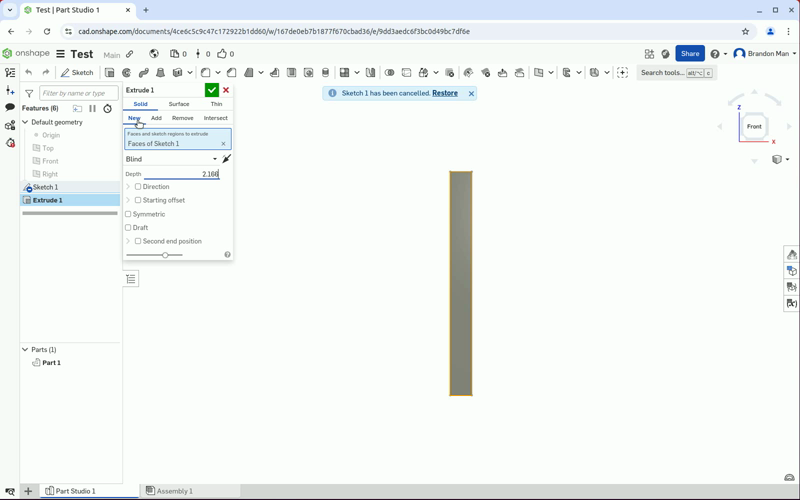
key(tab, 3)
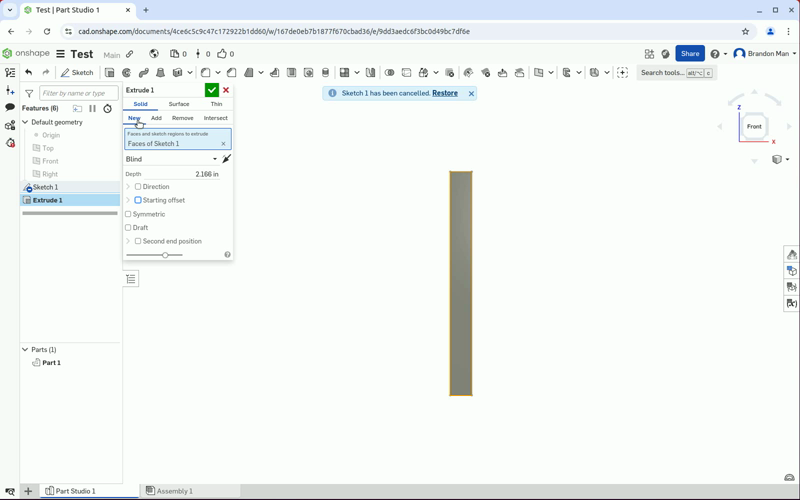
key(tab, 2)
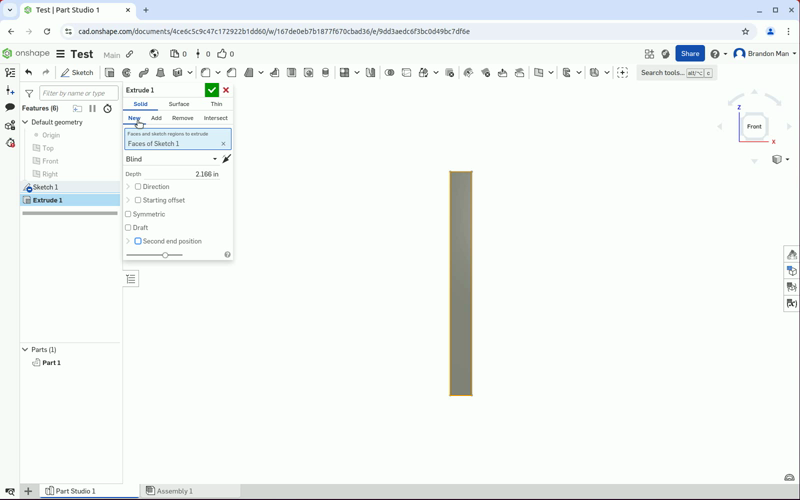
key(space)
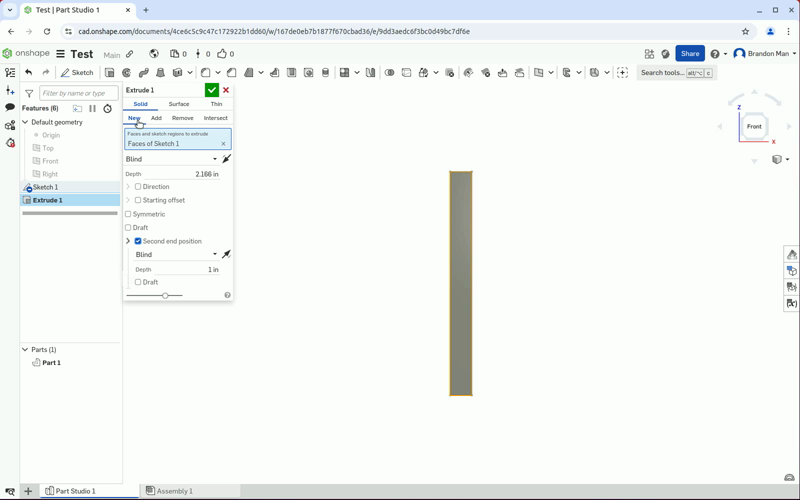
key(tab, 3)
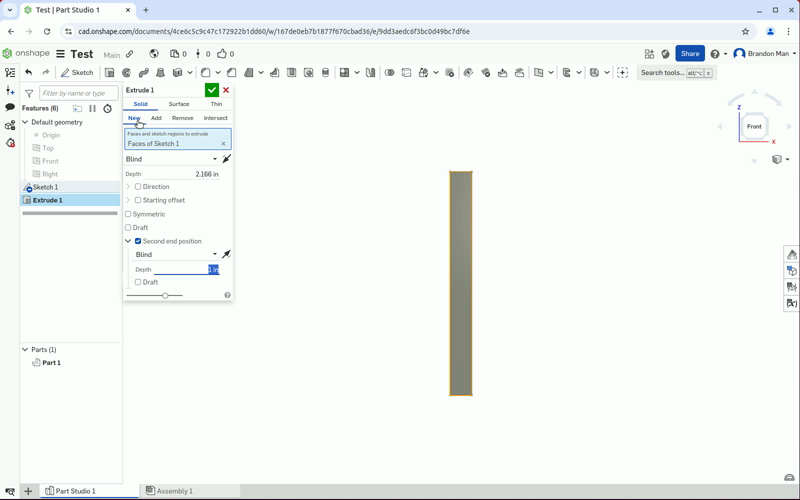
text(2.166)
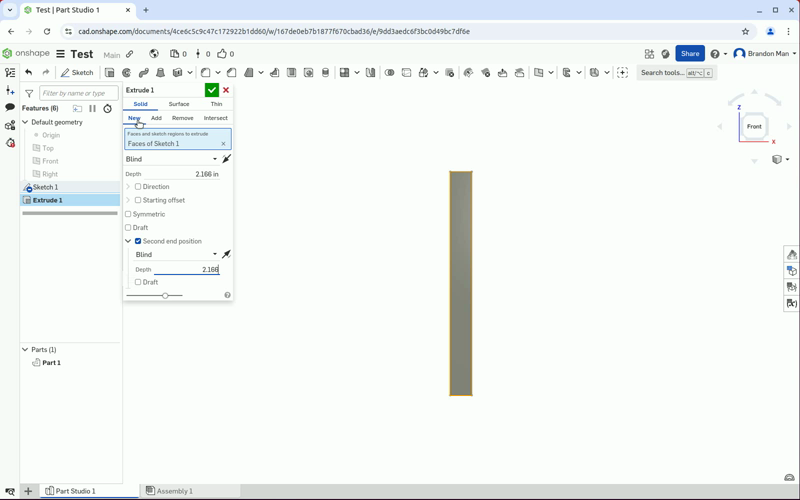
key(enter)
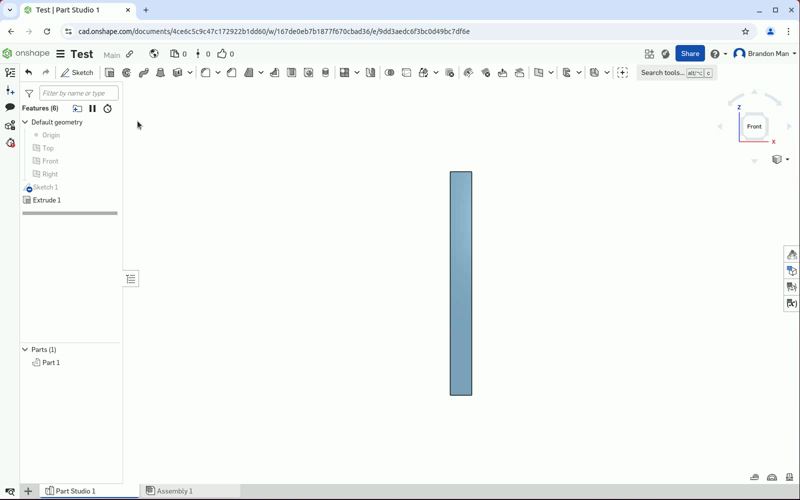
key(shift+h)
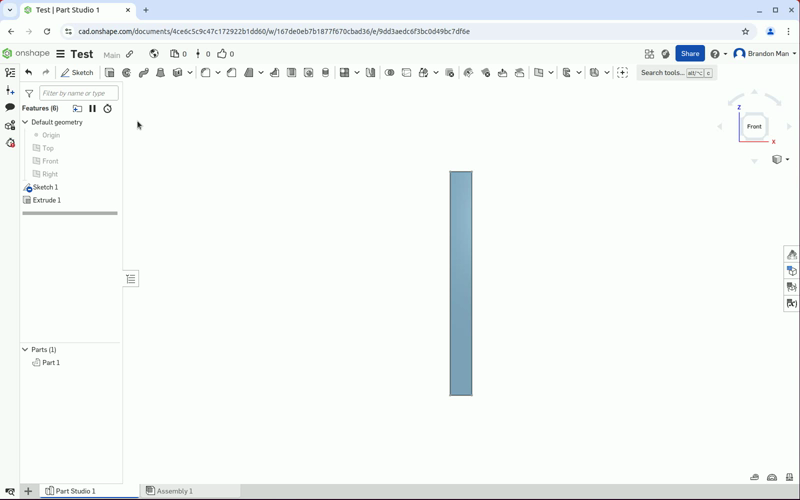
key(shift+h)
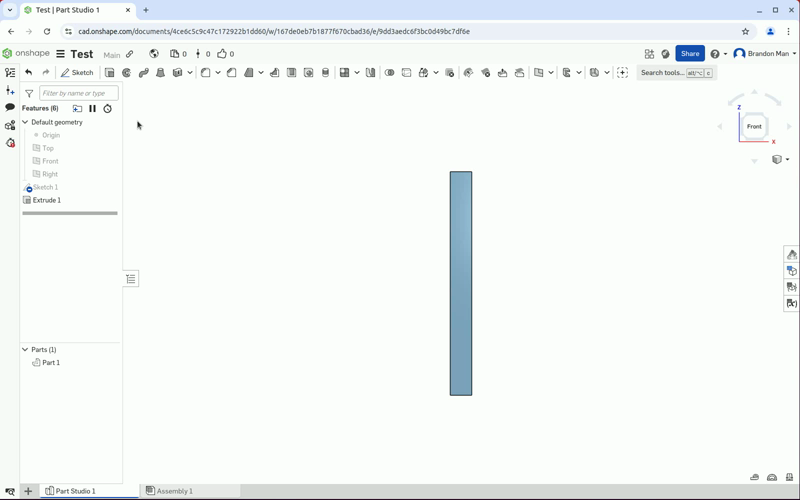
mouse_move(73, 189)
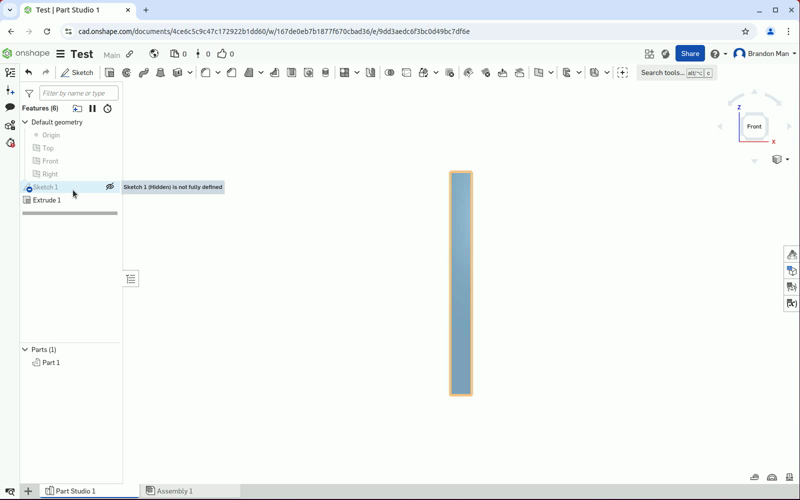
click(73, 189)
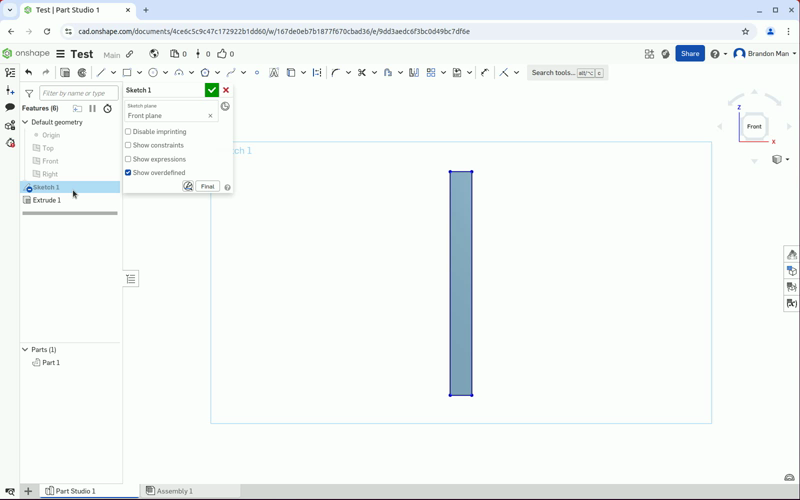
mouse_move(229, 92)
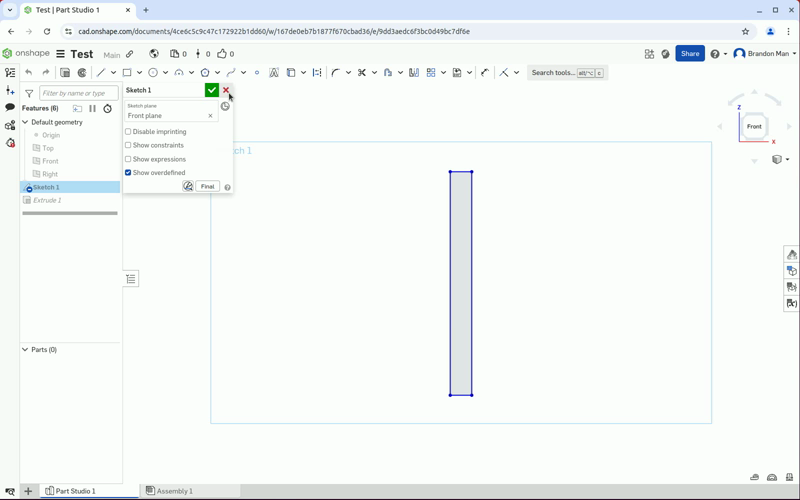
click(229, 92)
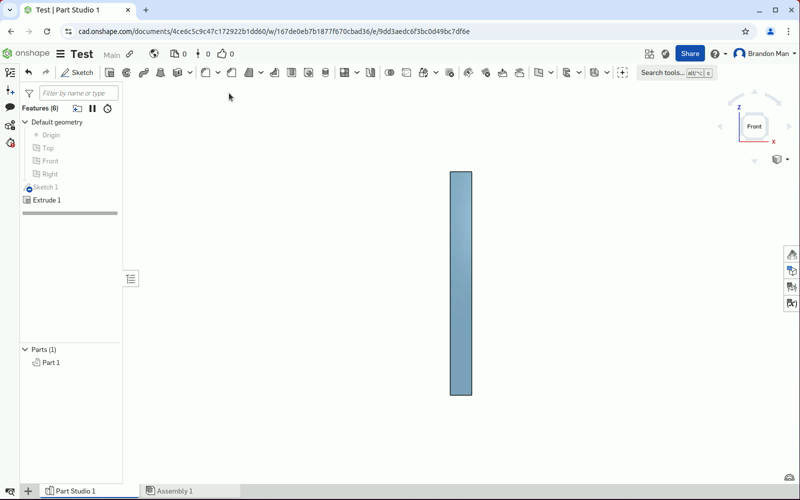
mouse_move(73, 352)
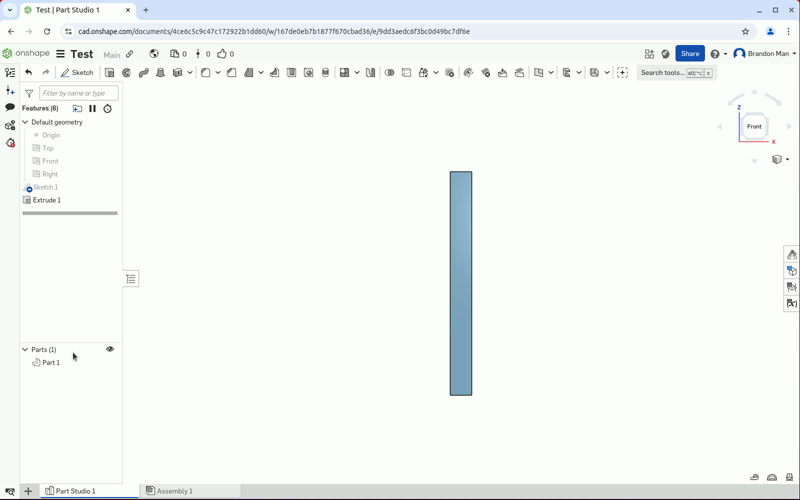
key(y)
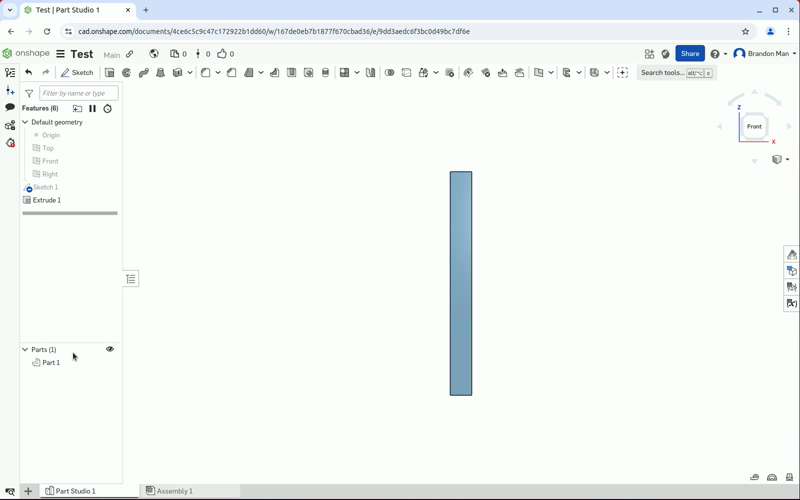
key(shift+p)
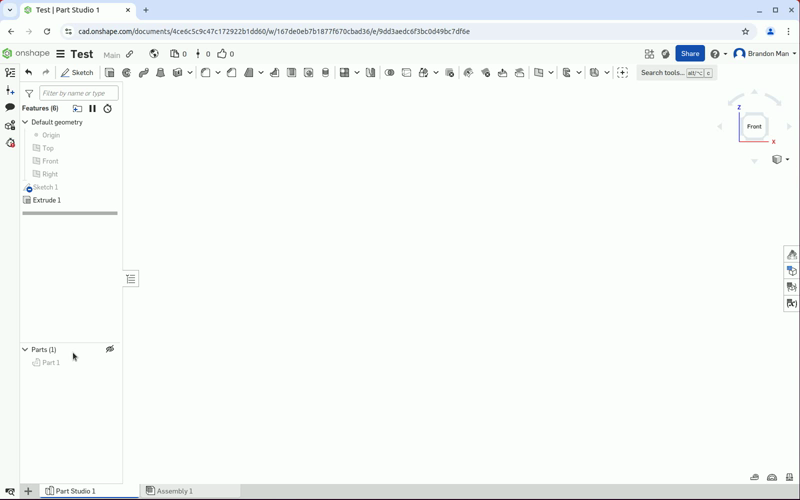
key(space)
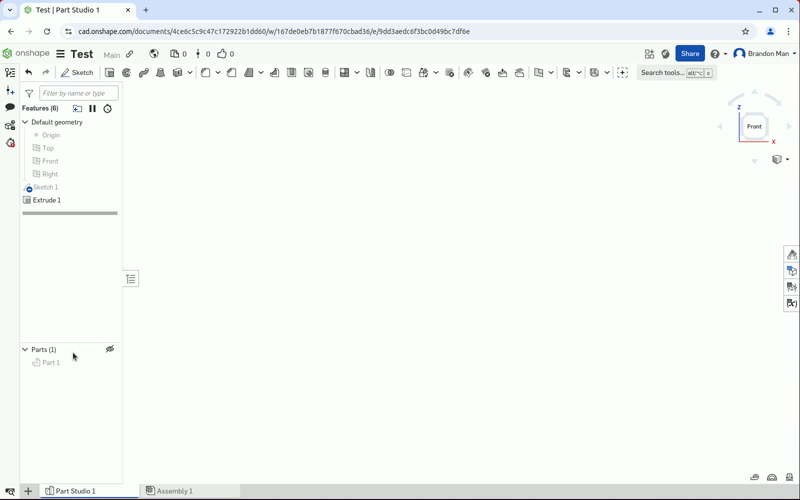
key_down(shift)
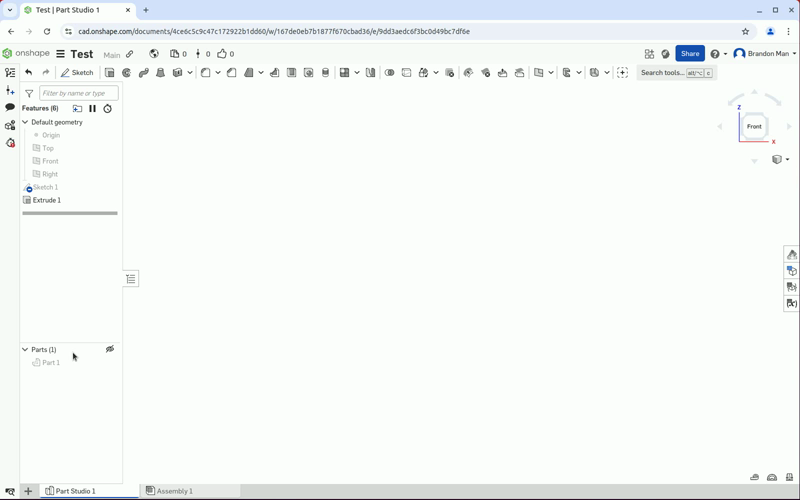
key(left)
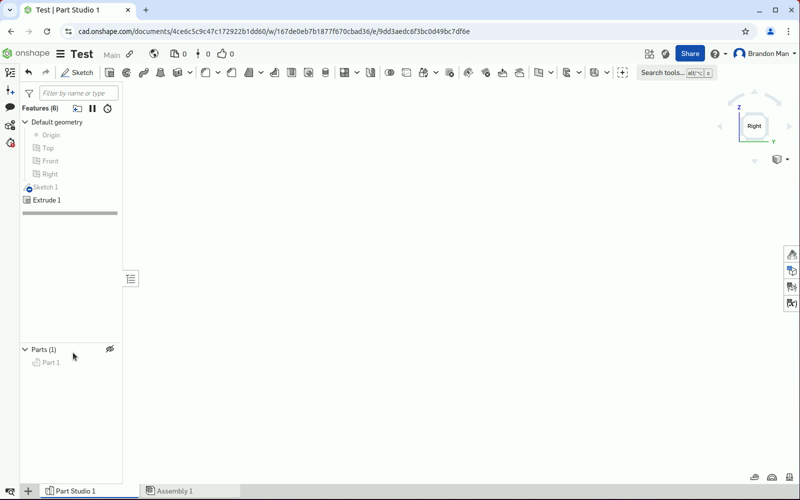
key_up(shift)
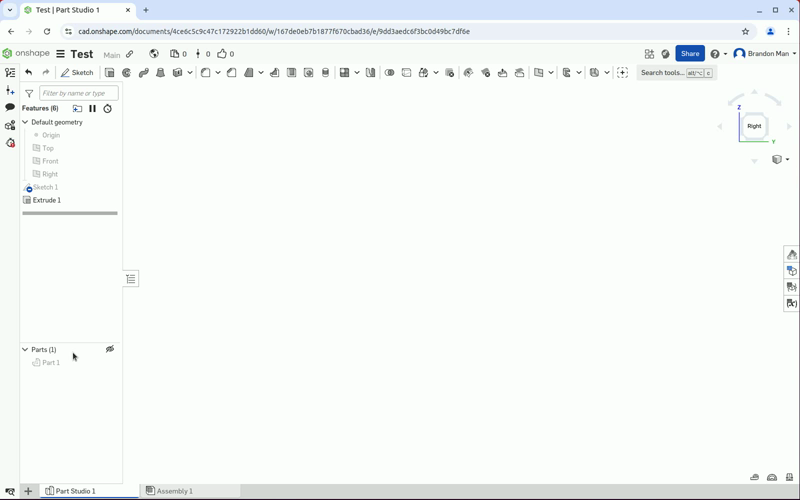
mouse_move(73, 352)
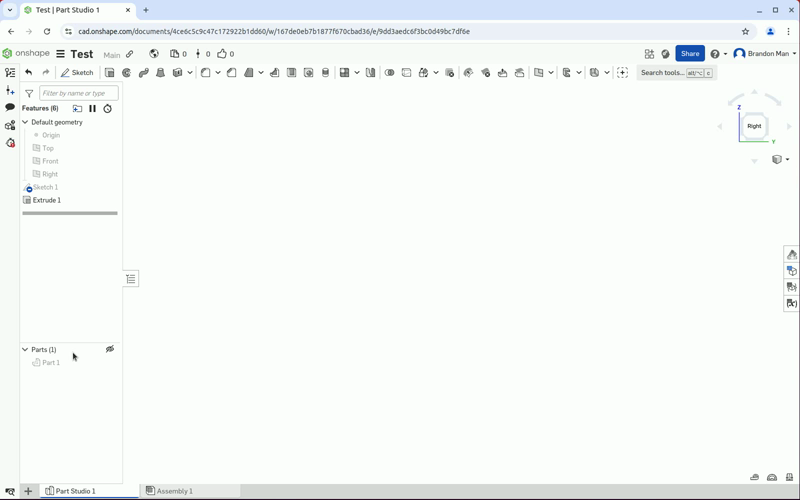
key(shift+y)
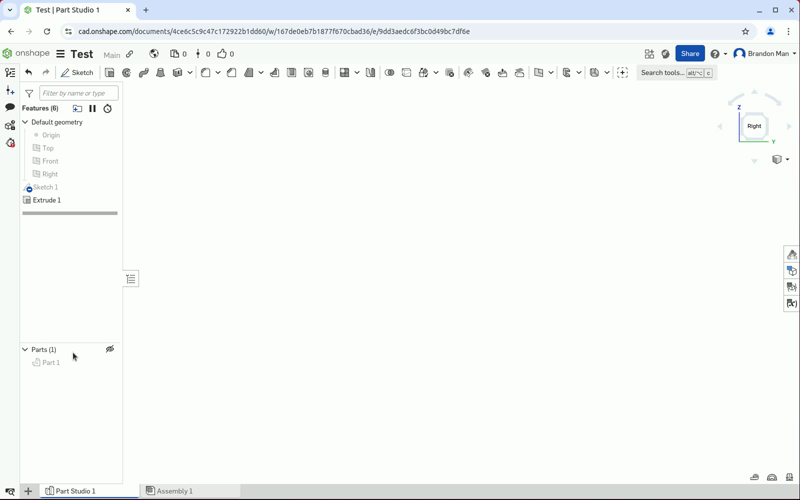
key(shift+s)
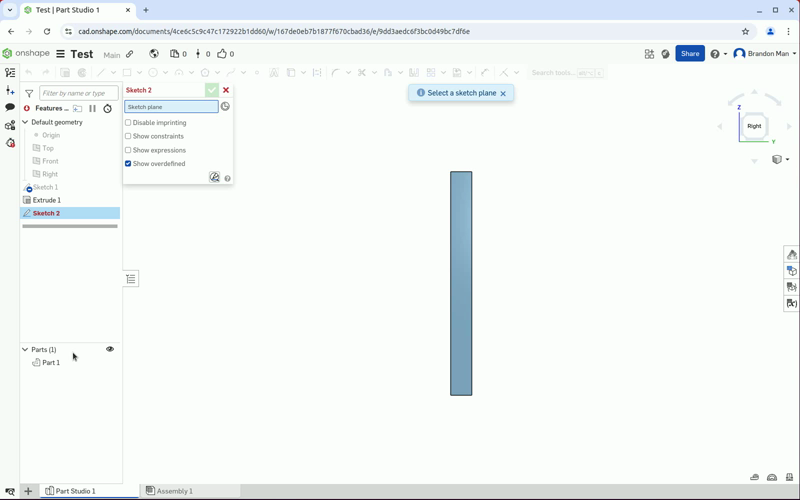
mouse_move(73, 176)
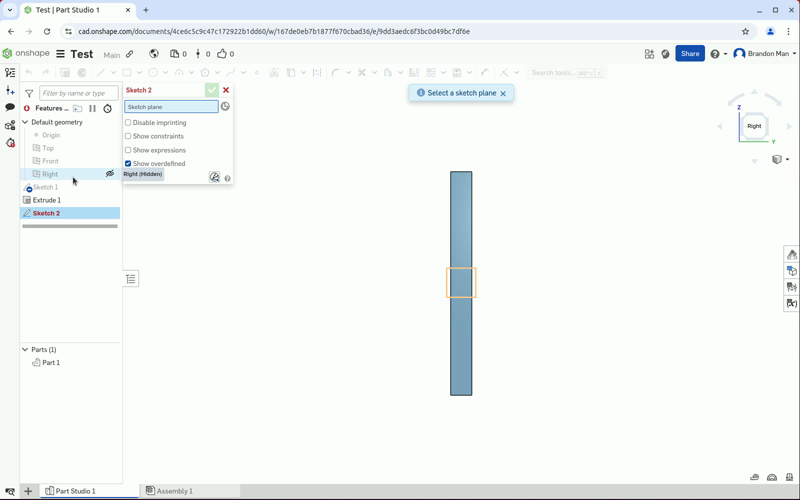
click(73, 176)
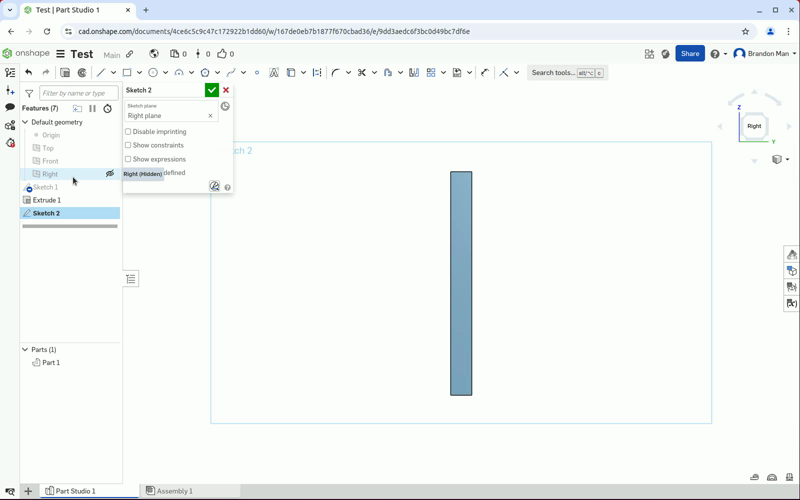
mouse_move(73, 352)
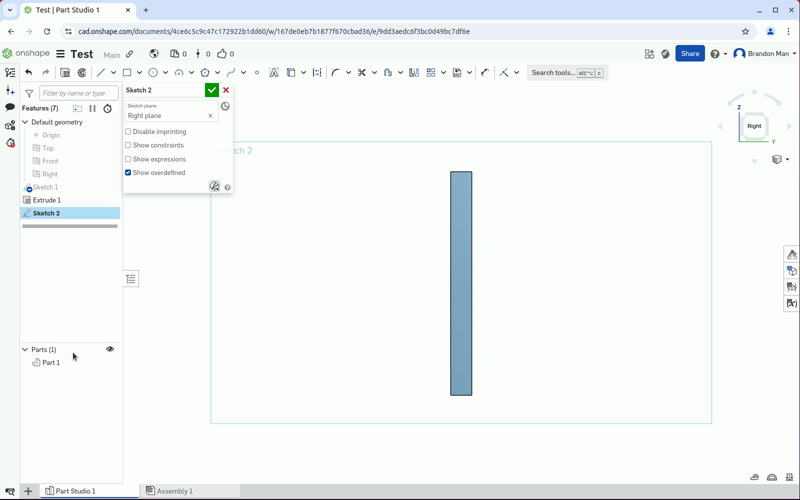
key(y)
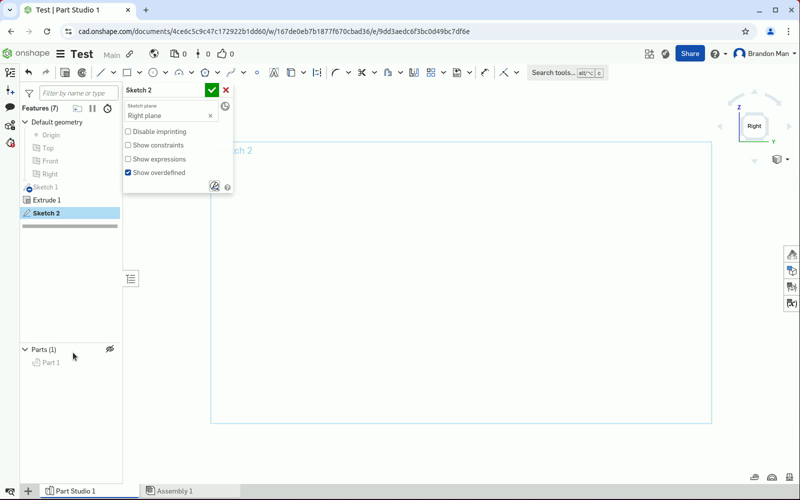
key(l)
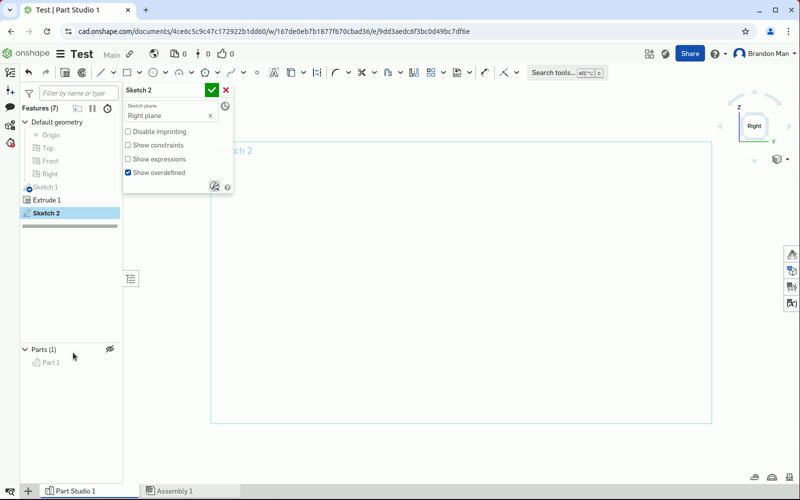
key_down(shift)
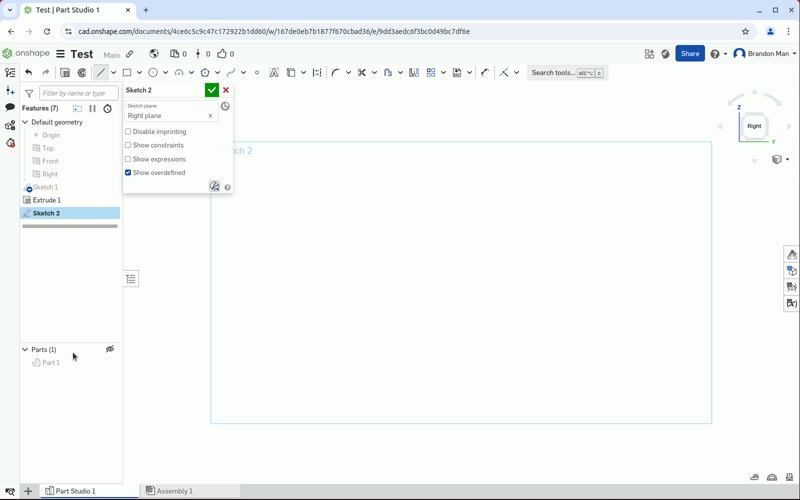
mouse_move(450, 395)
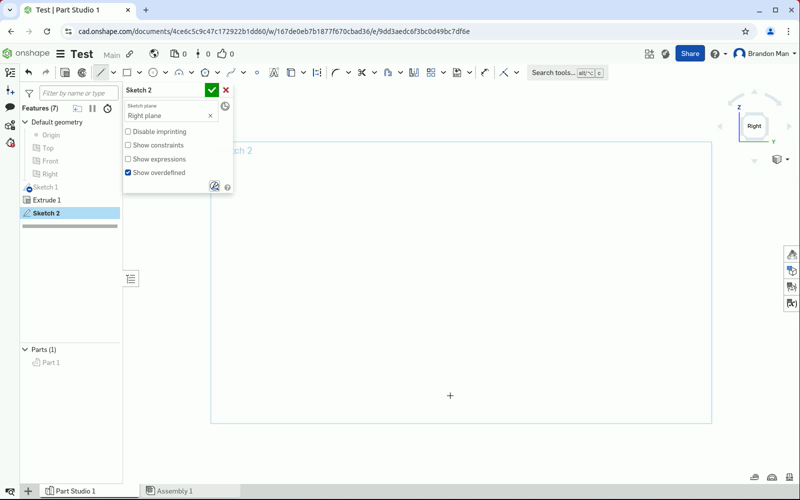
click(450, 395)
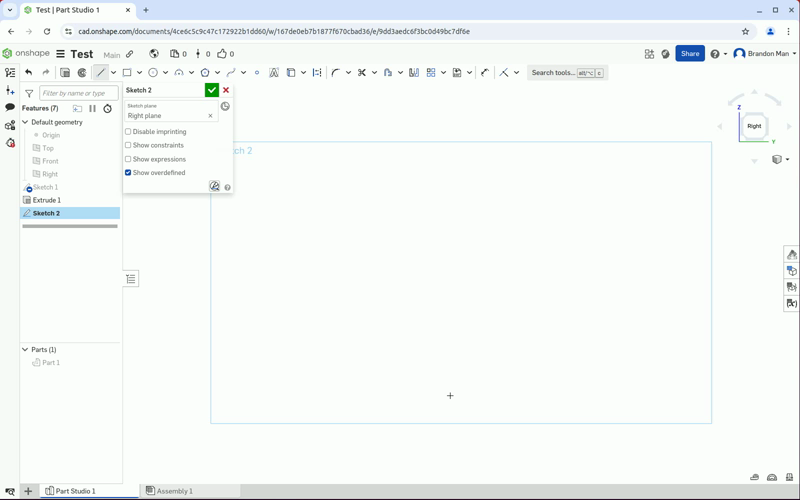
key_up(shift)
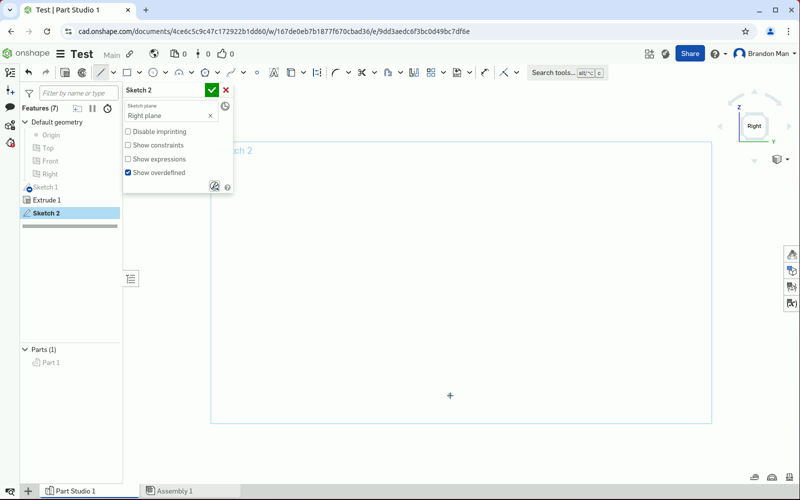
key_down(shift)
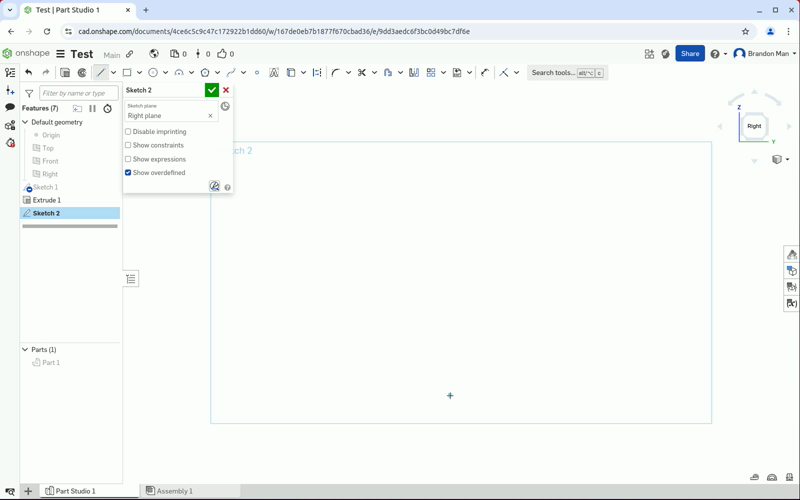
mouse_move(480, 395)
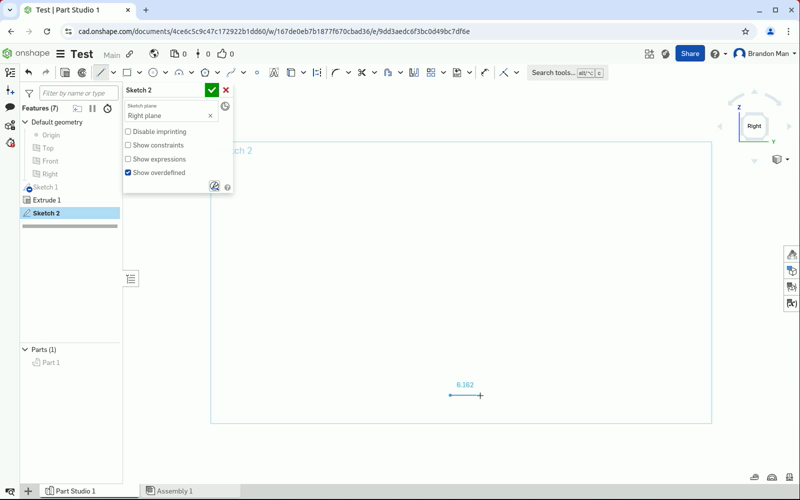
mouse_move(452, 414)
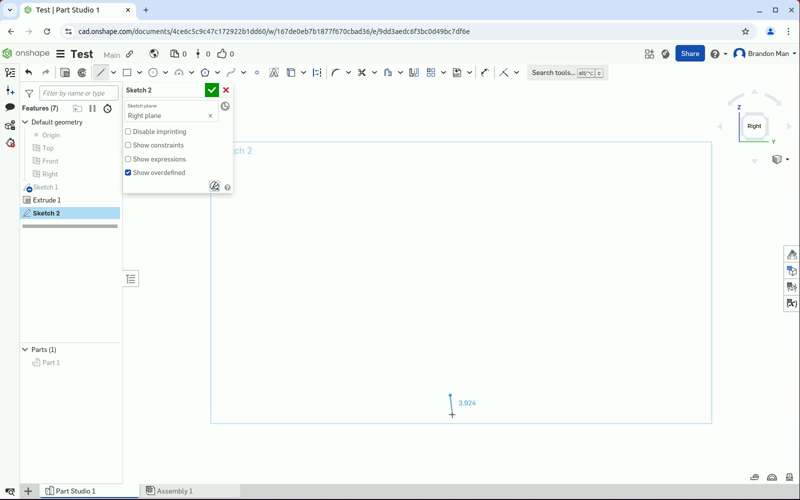
click(452, 414)
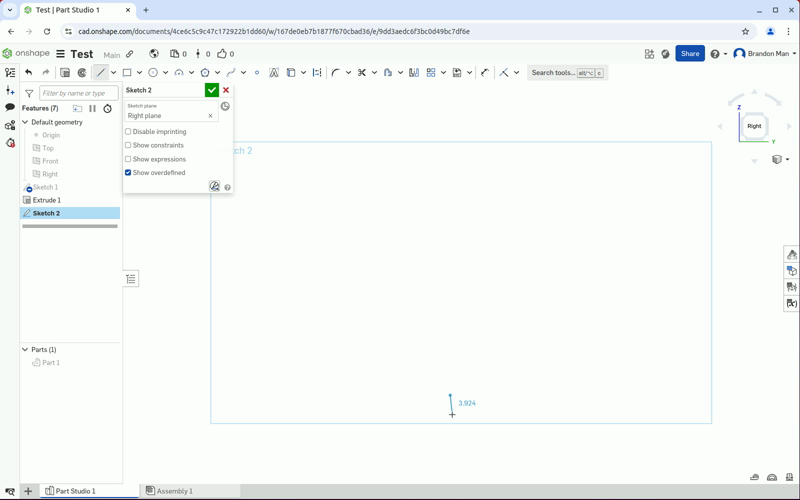
key_up(shift)
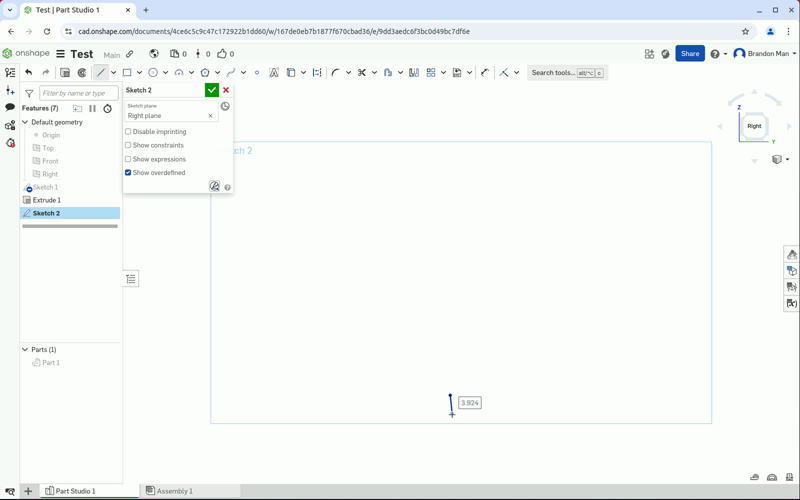
key_down(shift)
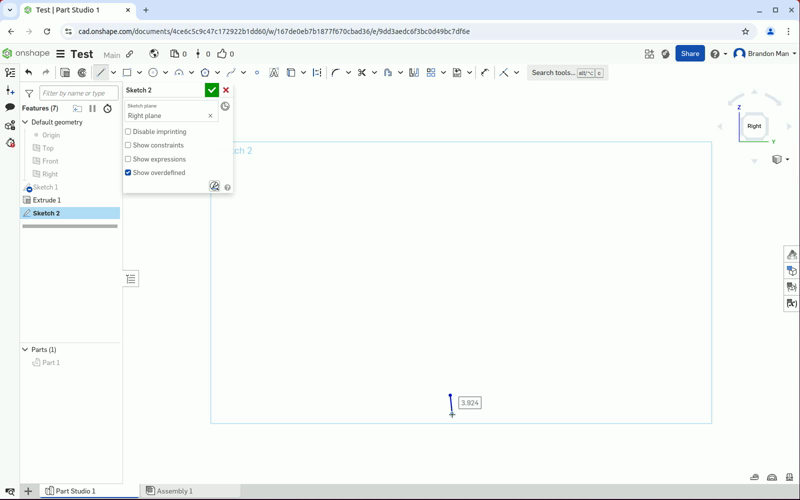
mouse_move(482, 414)
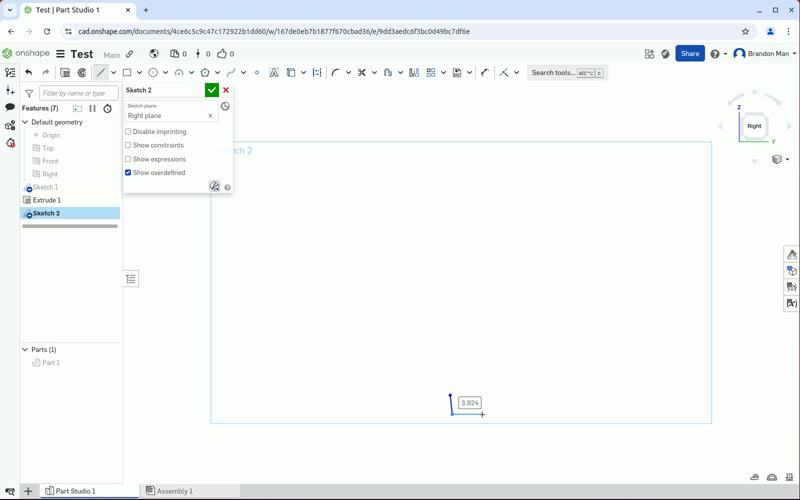
mouse_move(456, 414)
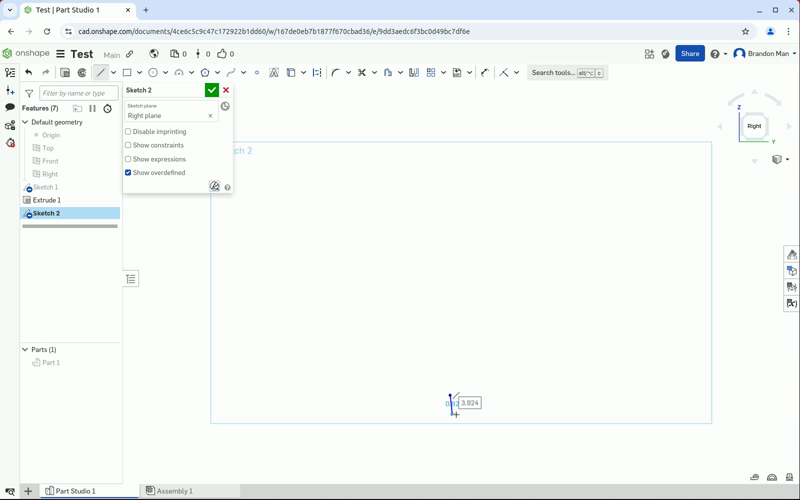
scroll(6)
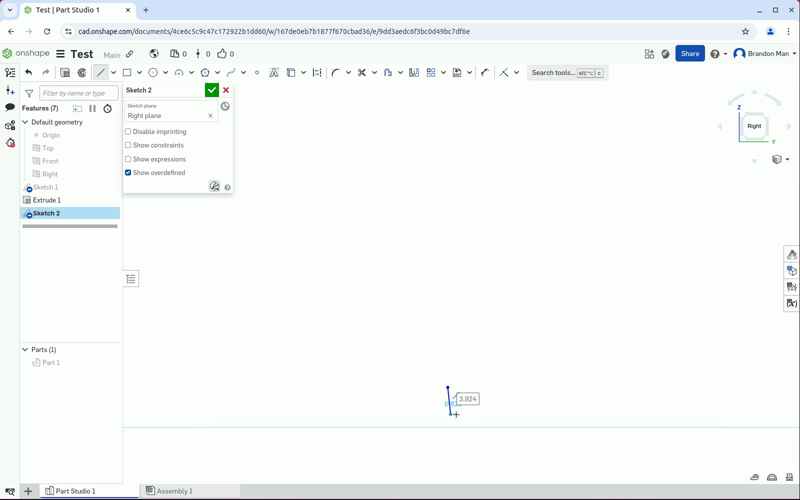
scroll(6)
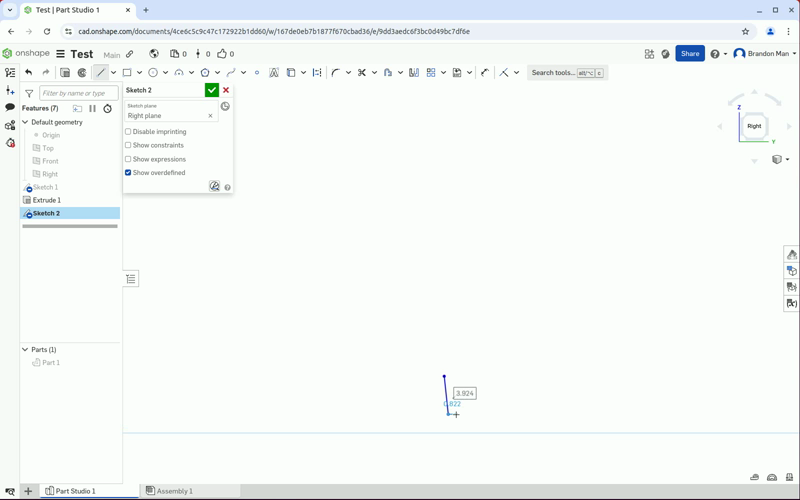
scroll(6)
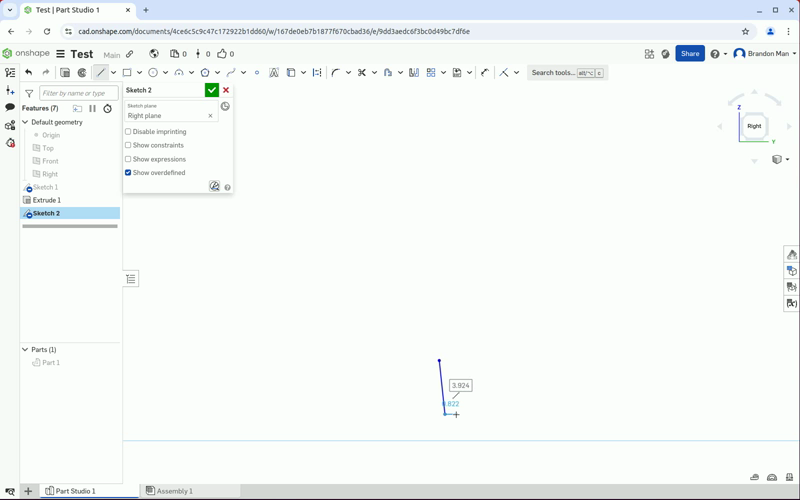
scroll(6)
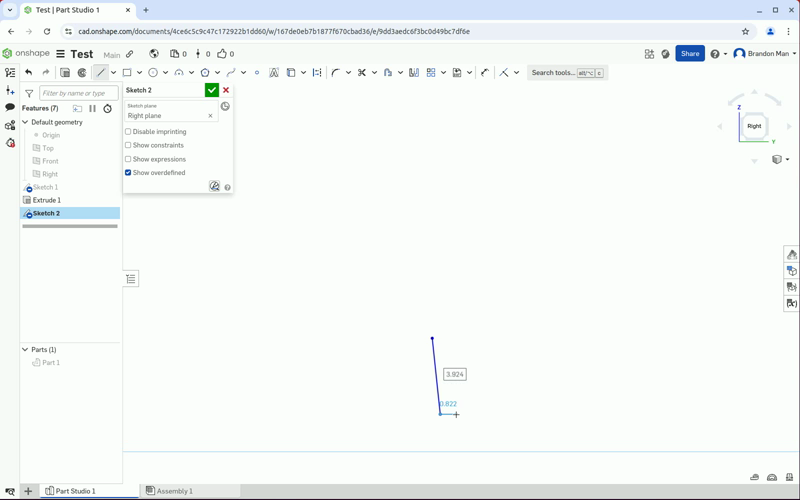
scroll(6)
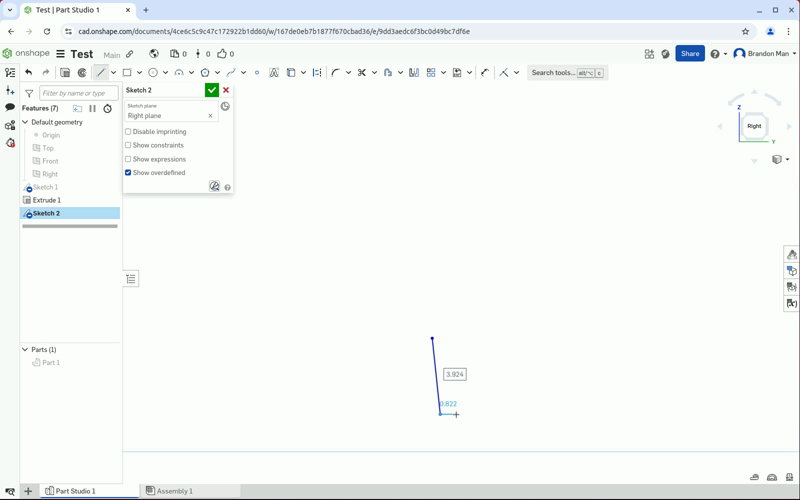
scroll(6)
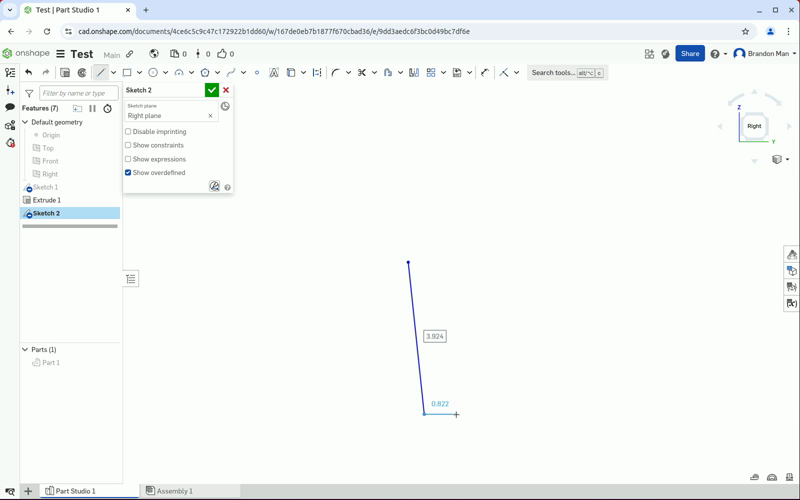
scroll(6)
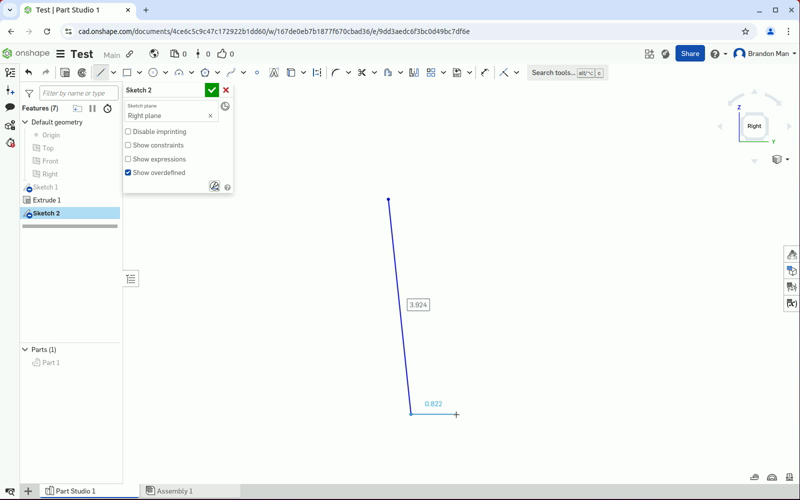
click(456, 414)
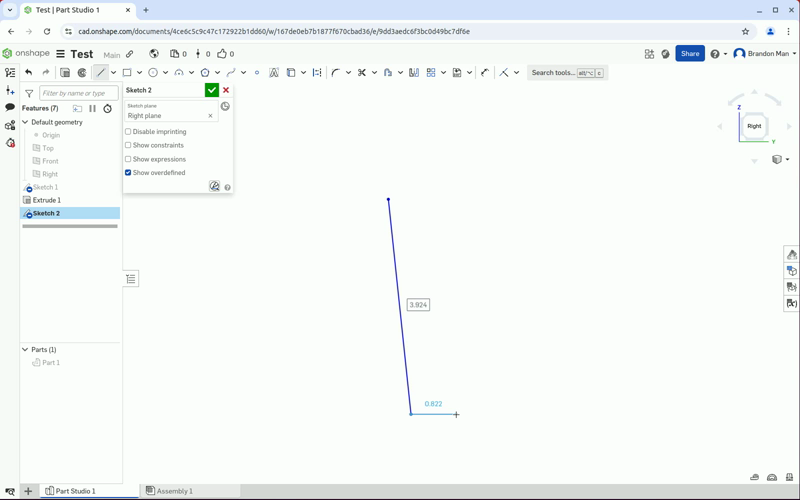
scroll(-6)
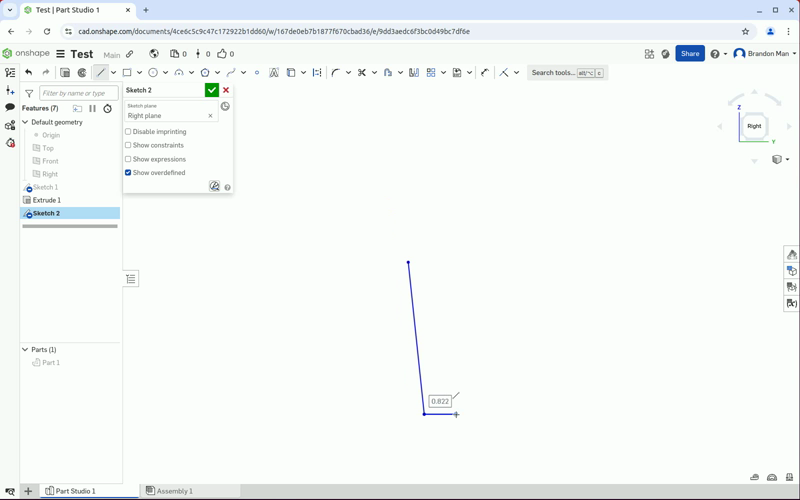
scroll(-6)
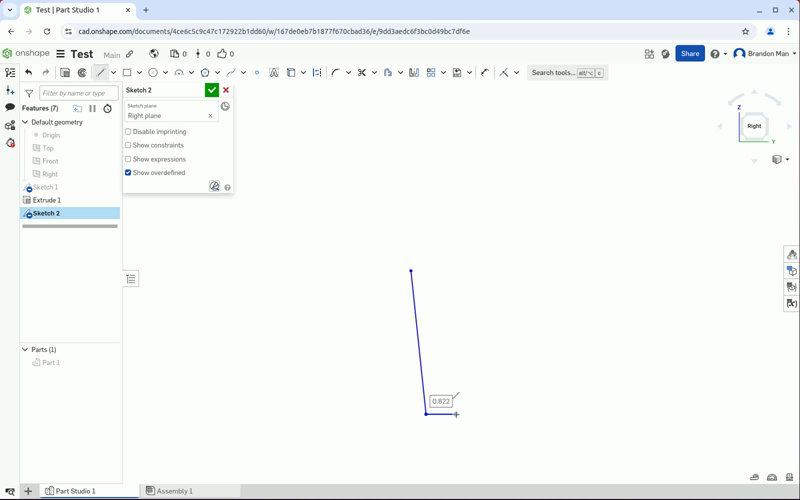
scroll(-6)
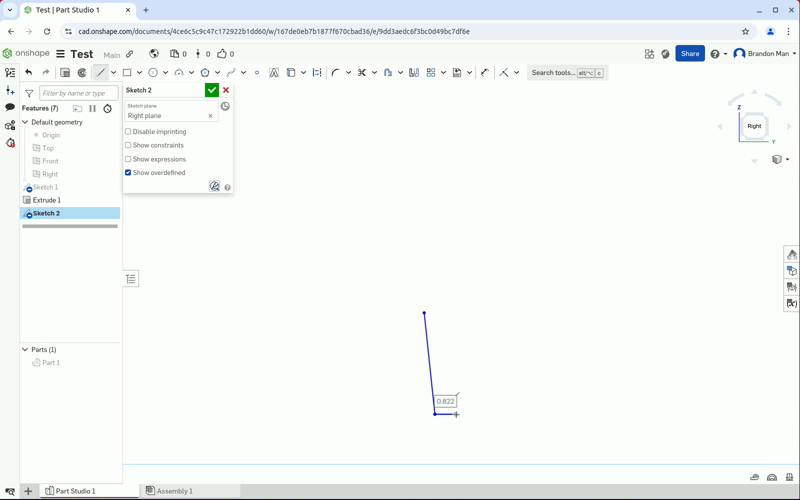
scroll(-6)
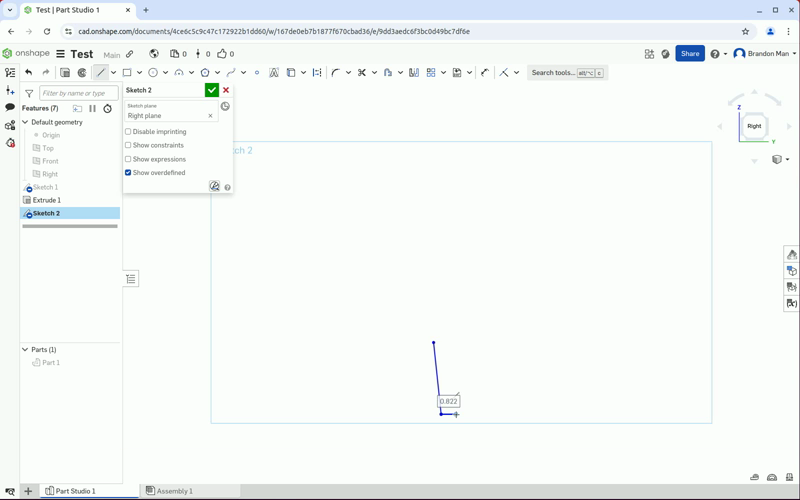
scroll(-6)
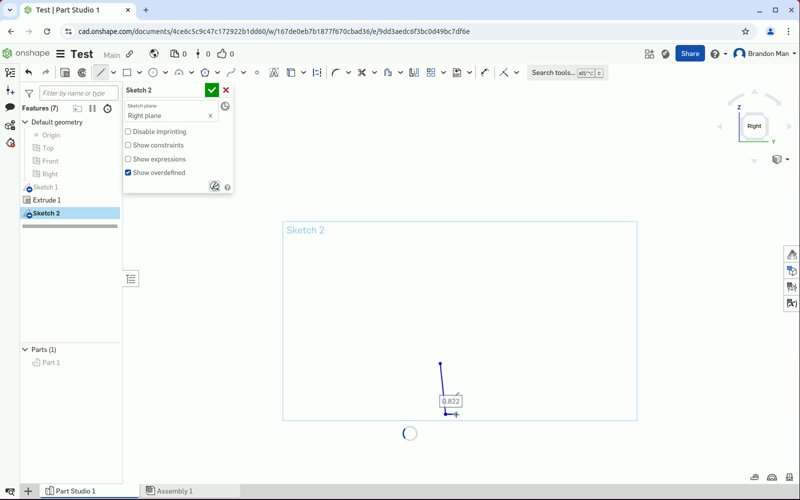
scroll(-6)
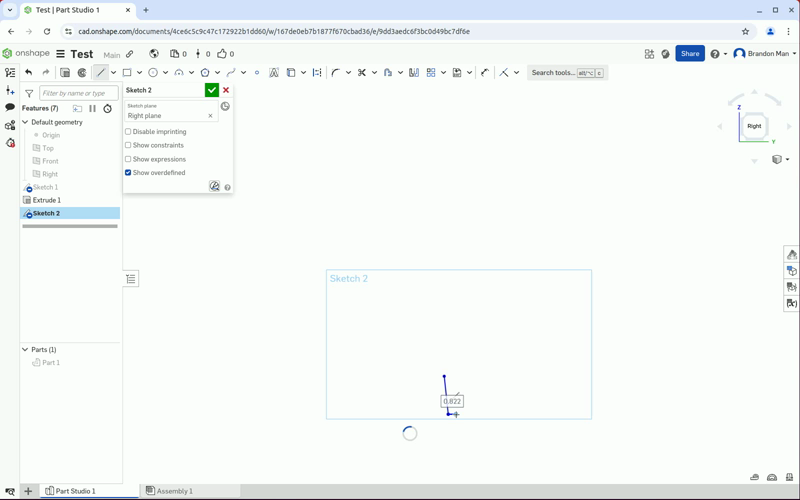
scroll(-6)
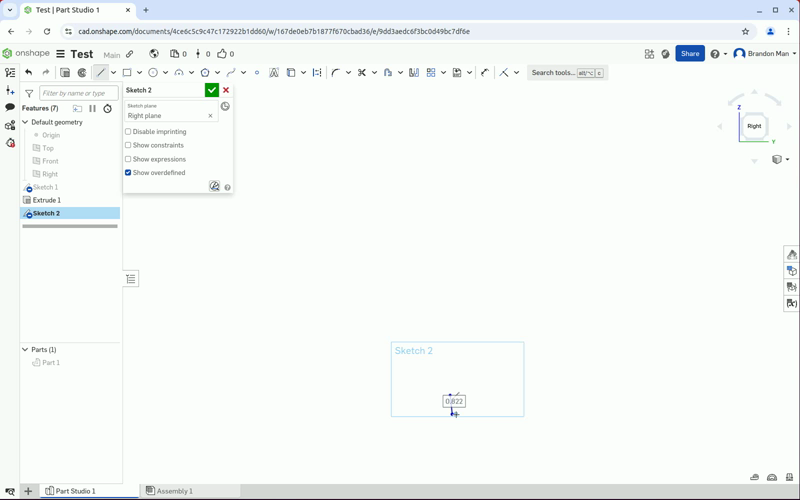
key_up(shift)
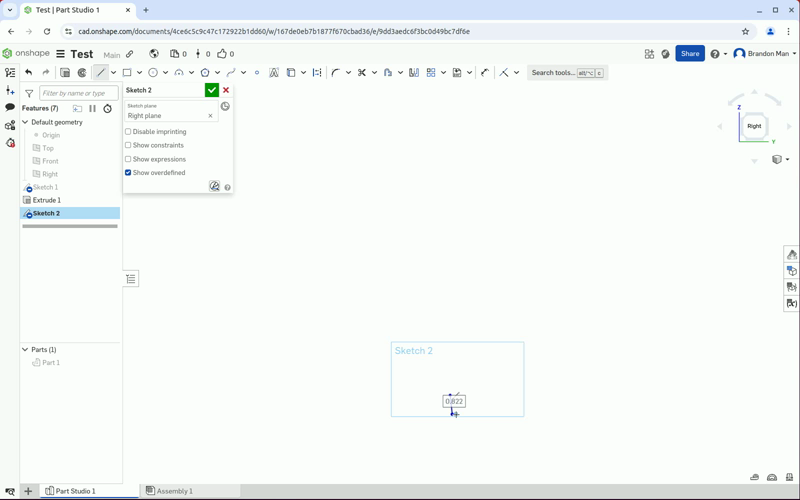
key_down(shift)
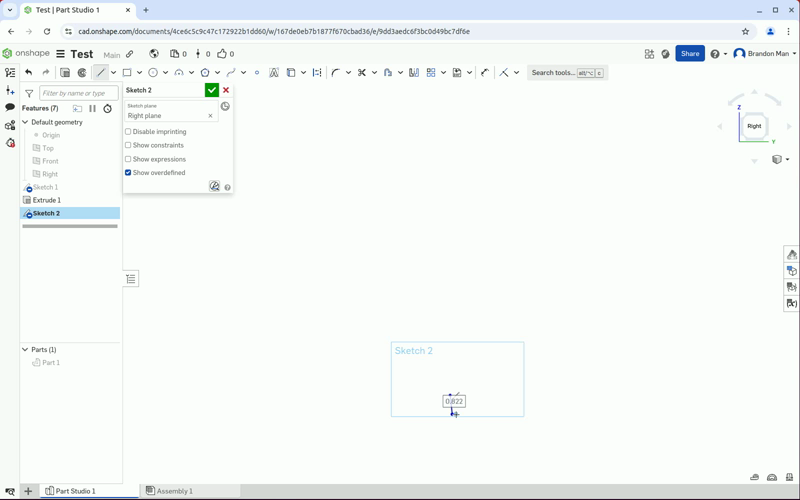
mouse_move(486, 414)
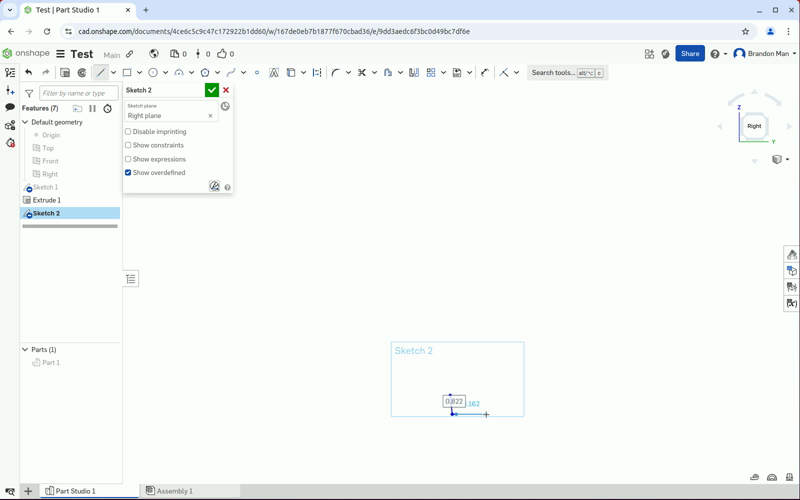
mouse_move(464, 414)
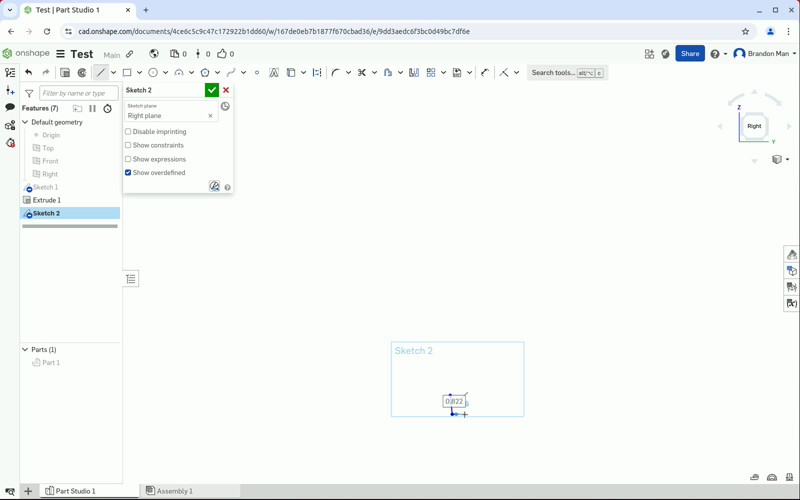
click(464, 414)
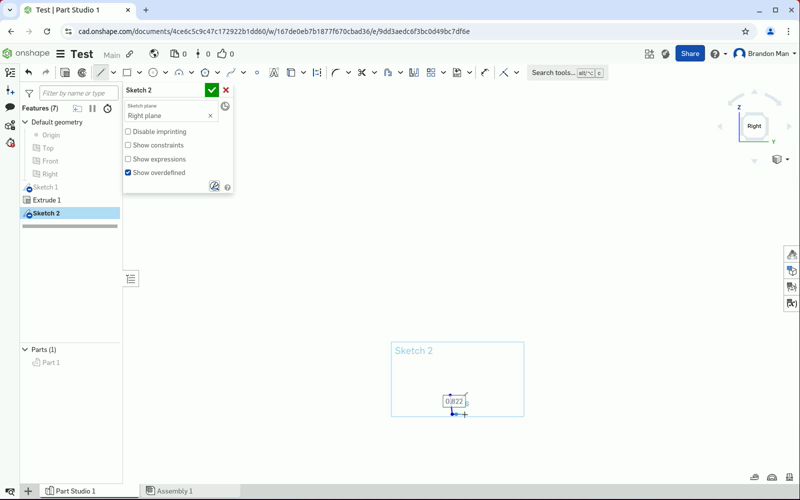
key_up(shift)
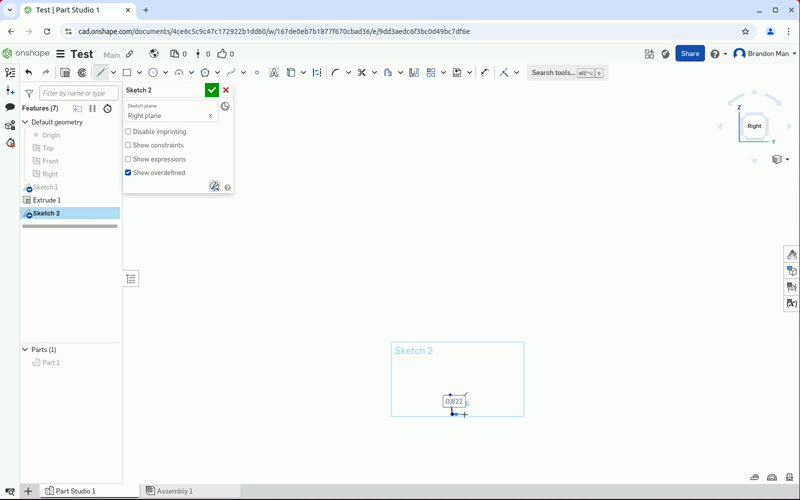
key_down(shift)
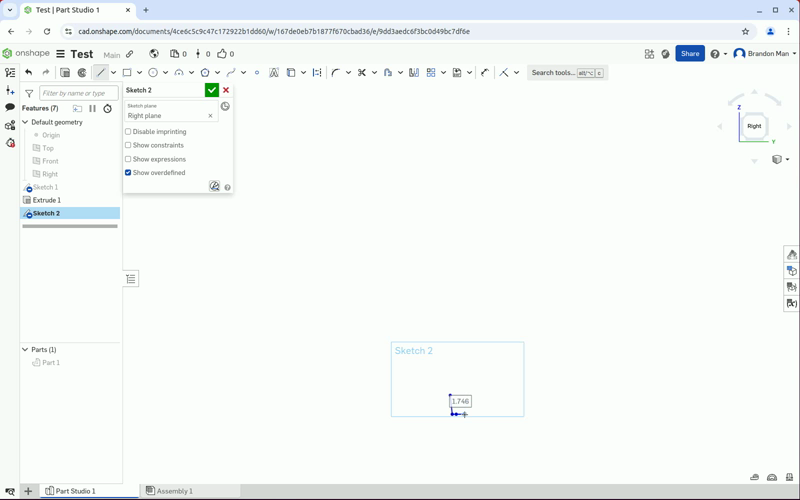
mouse_move(494, 414)
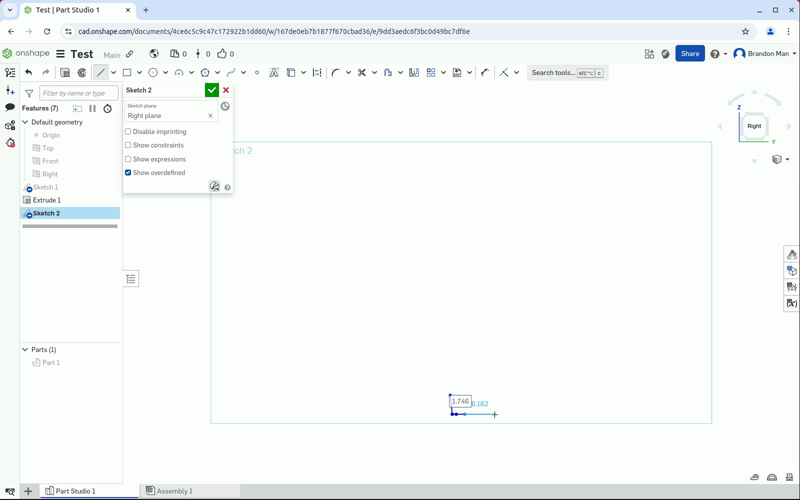
mouse_move(468, 414)
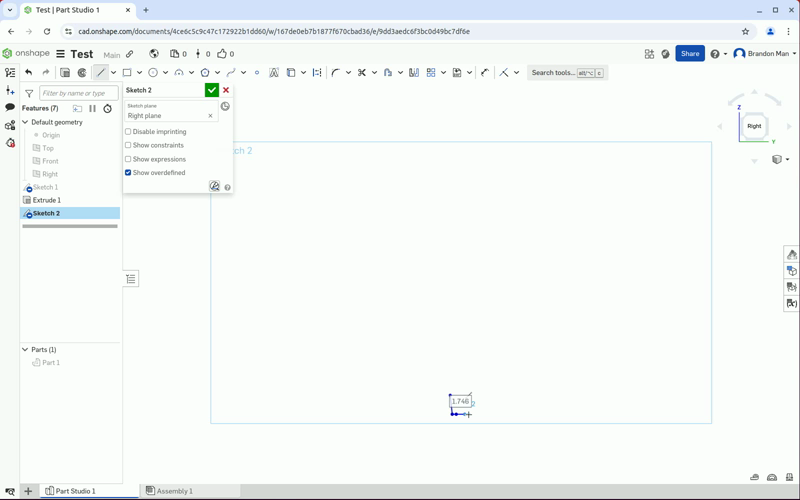
scroll(6)
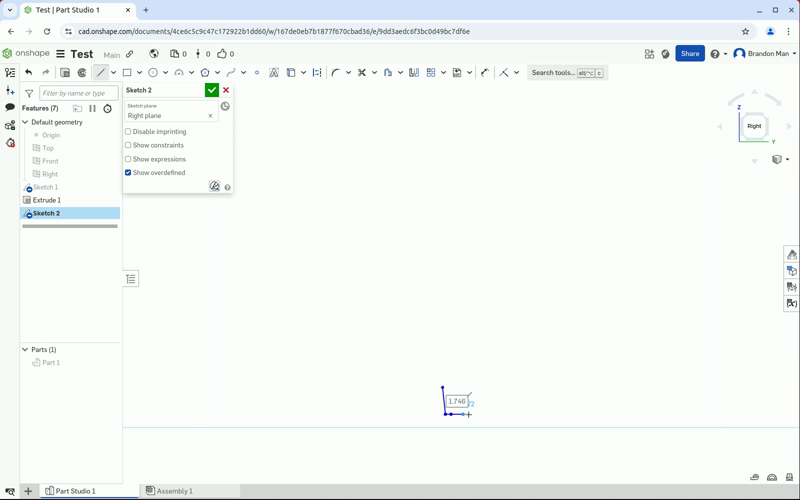
scroll(6)
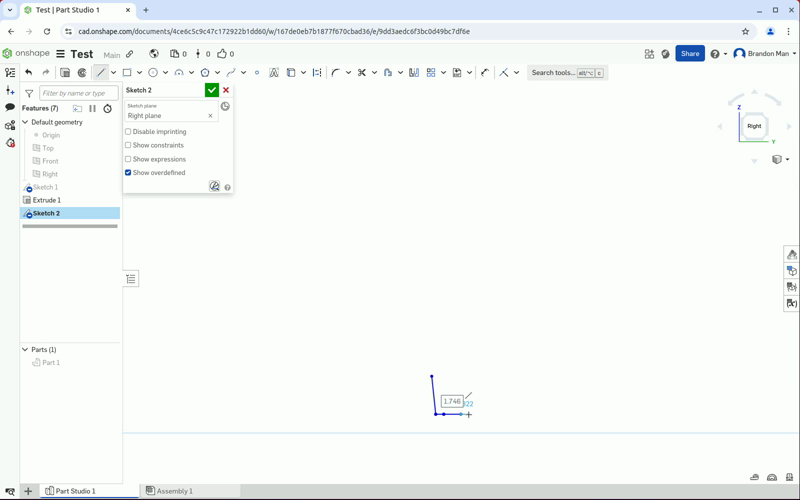
scroll(6)
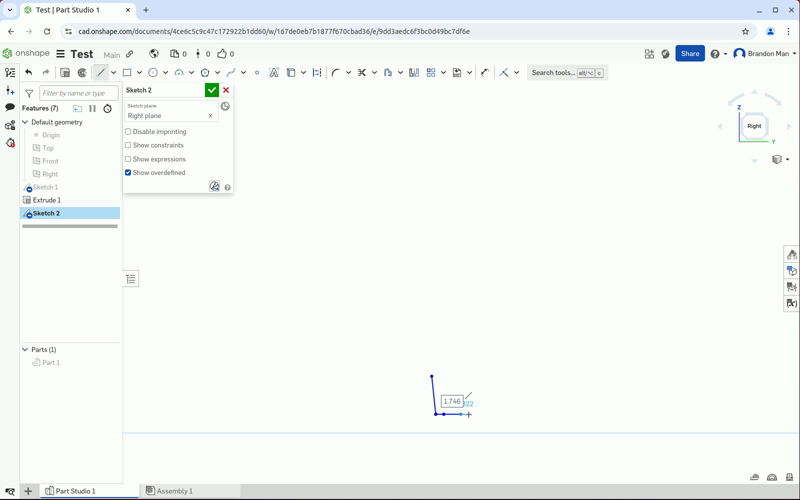
scroll(6)
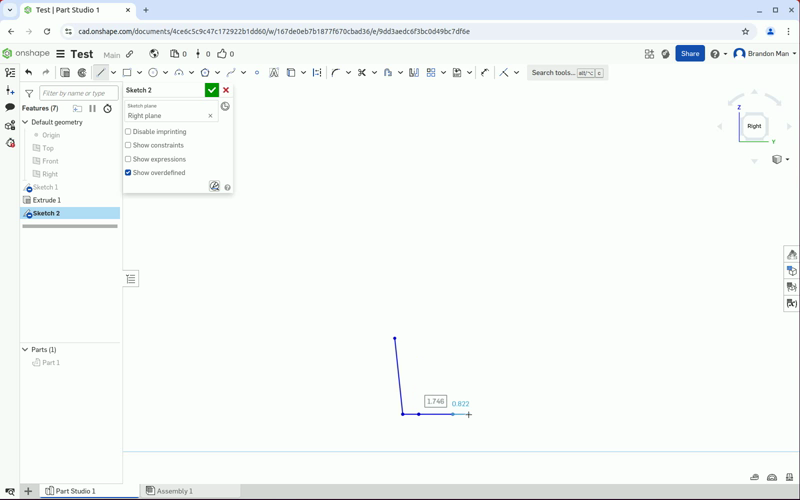
scroll(6)
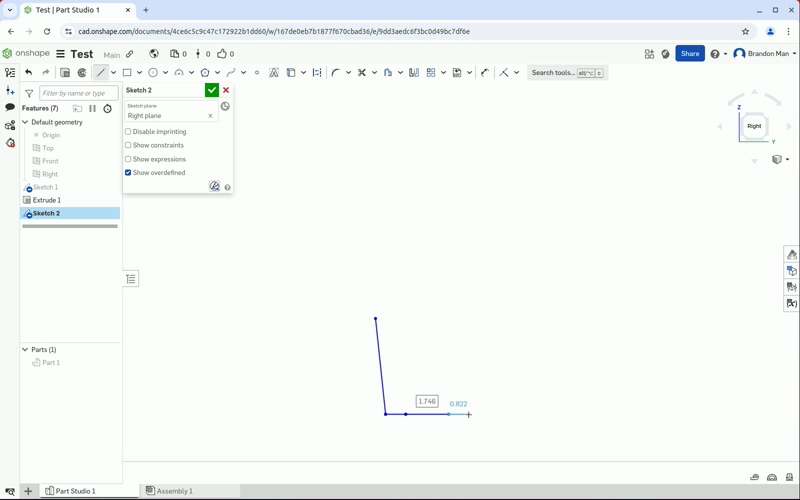
scroll(6)
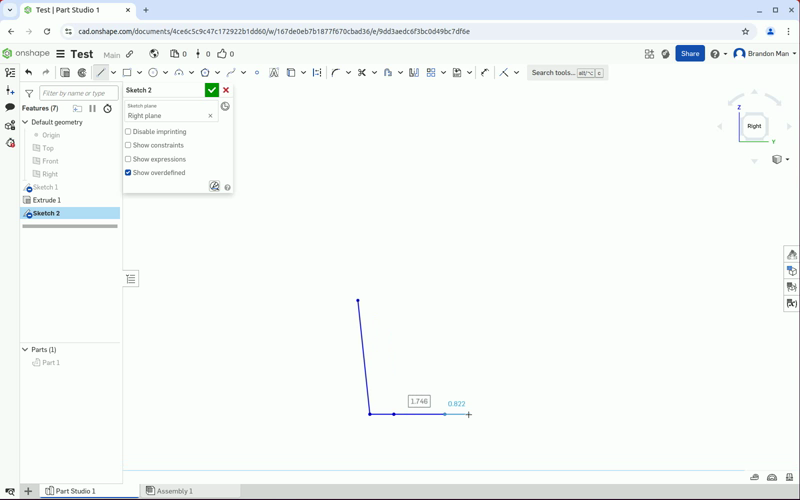
scroll(6)
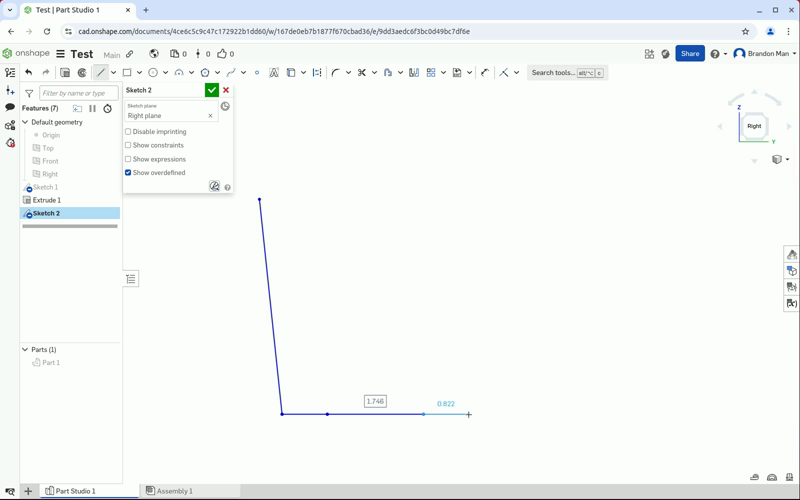
click(468, 414)
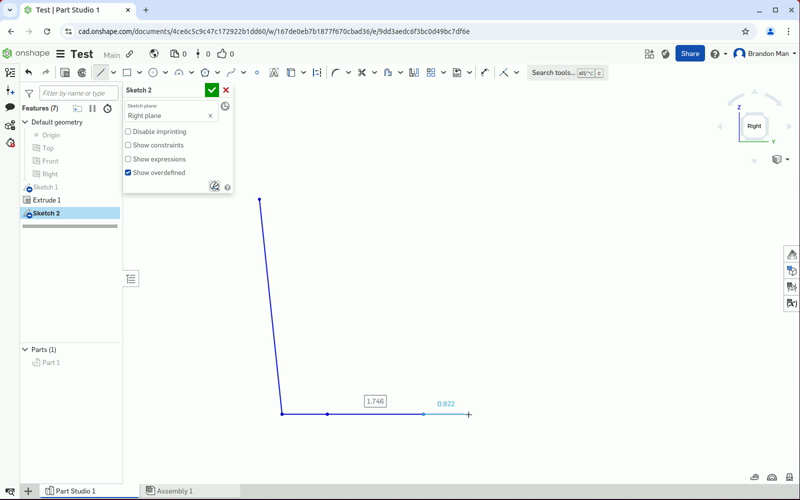
scroll(-6)
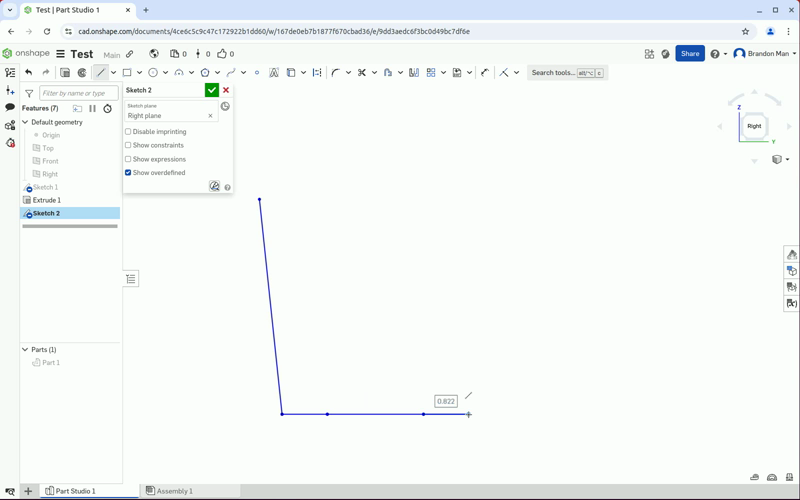
scroll(-6)
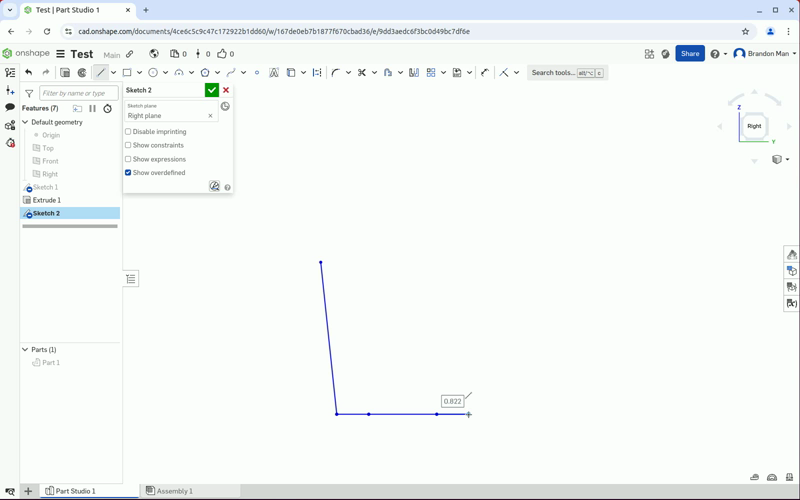
scroll(-6)
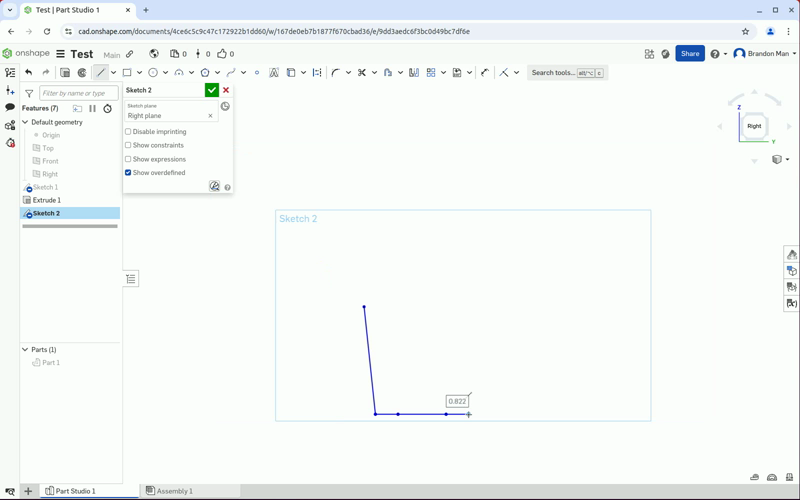
scroll(-6)
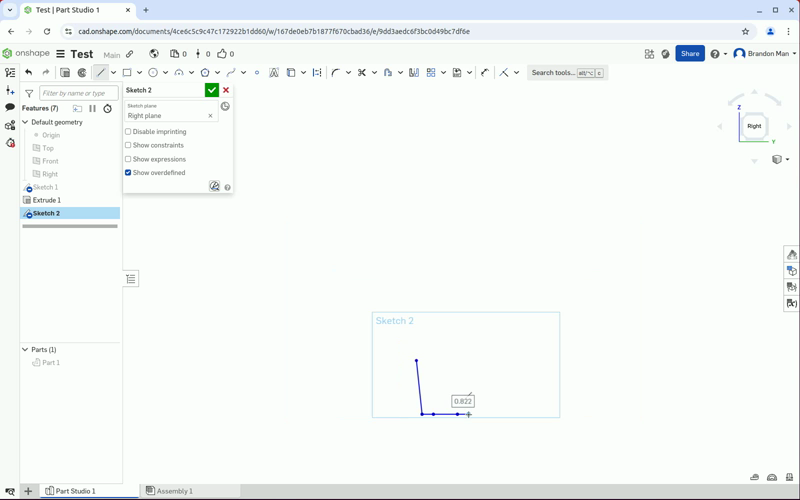
scroll(-6)
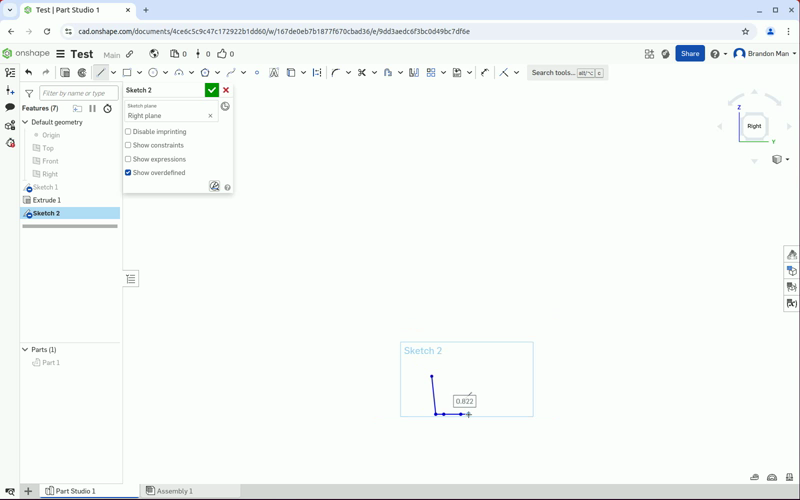
scroll(-6)
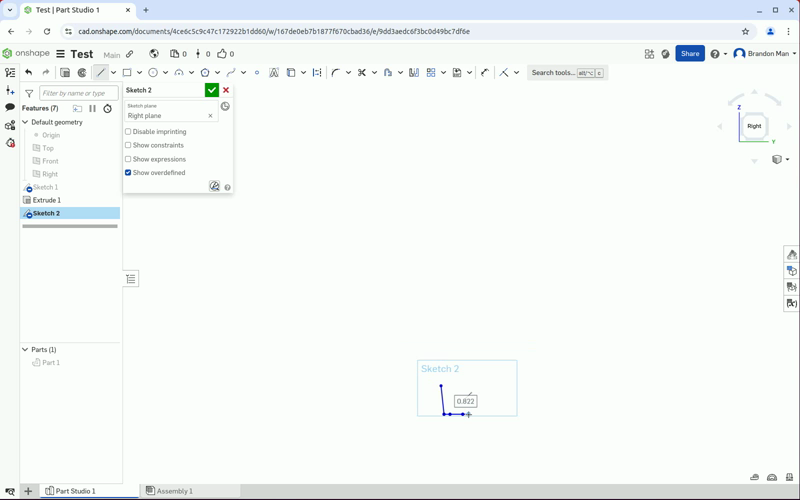
scroll(-6)
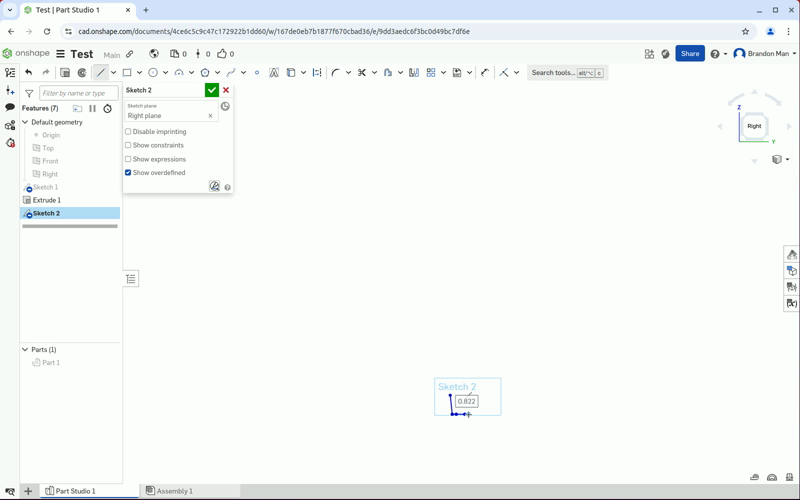
key_up(shift)
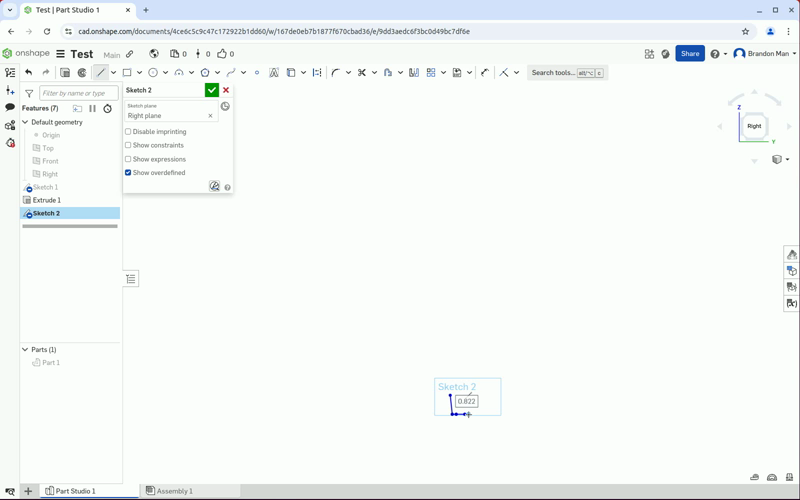
key_down(shift)
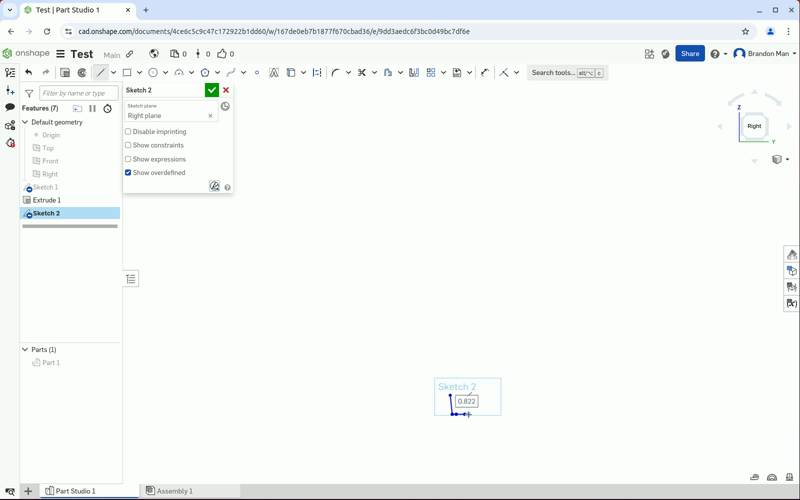
mouse_move(498, 414)
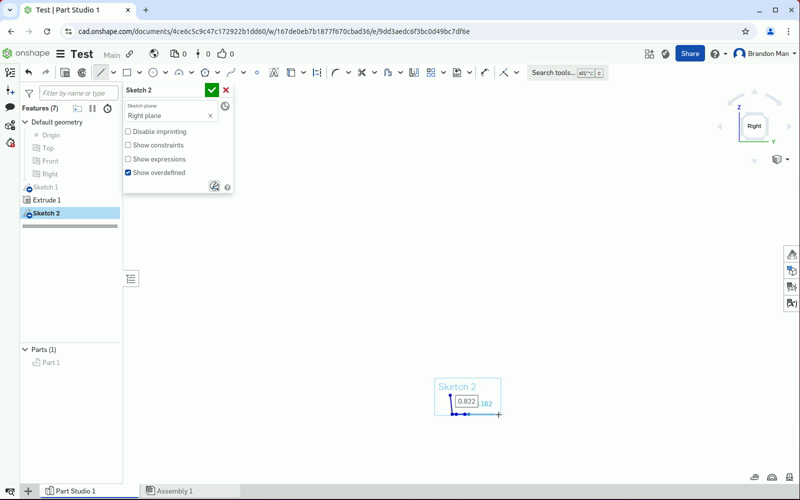
mouse_move(470, 395)
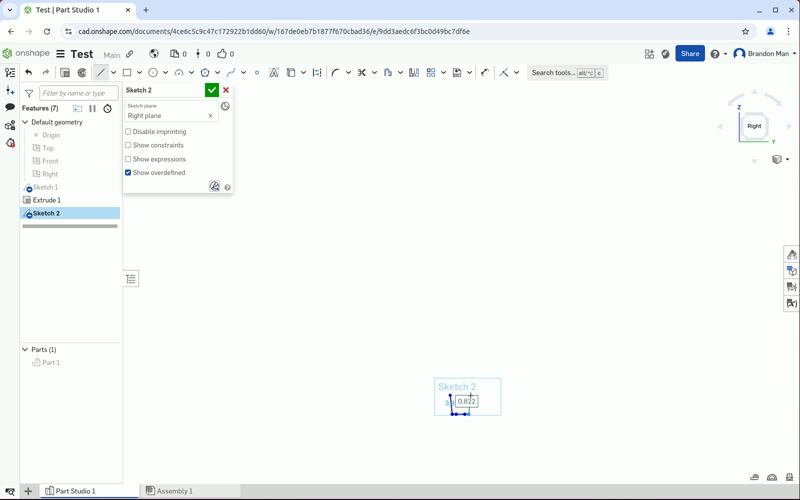
click(470, 395)
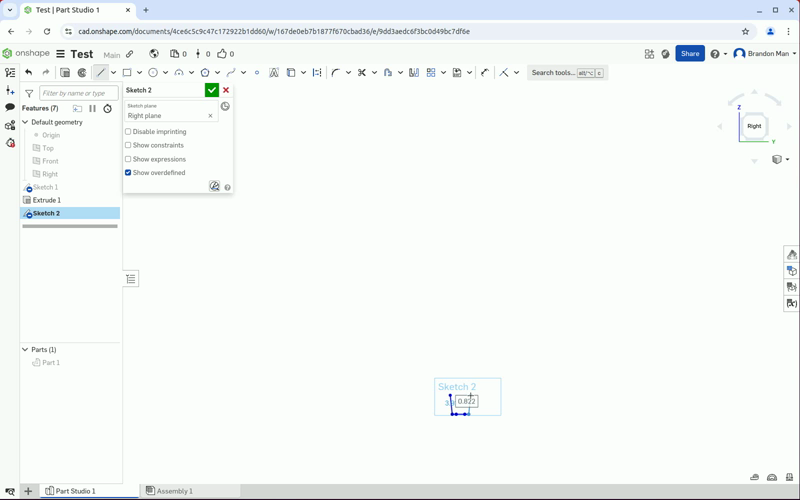
key_up(shift)
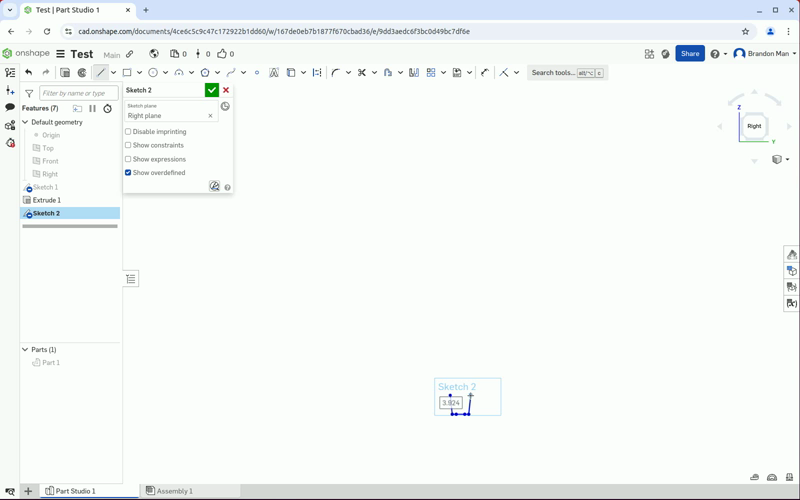
mouse_move(501, 395)
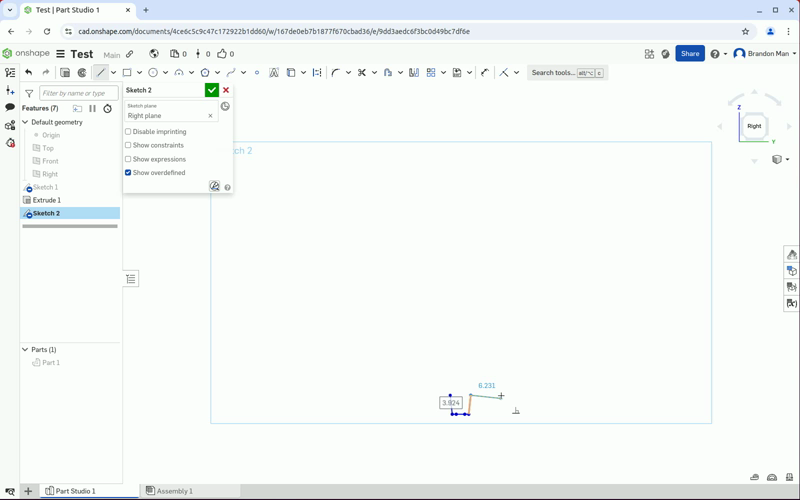
key_down(shift)
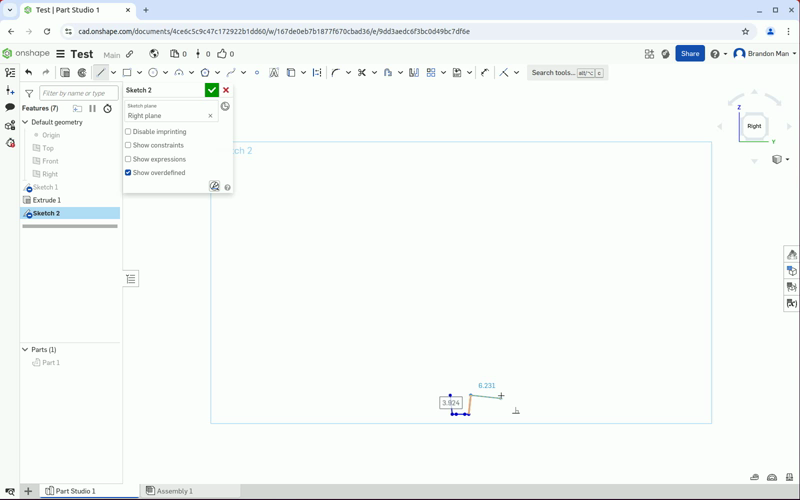
mouse_move(450, 395)
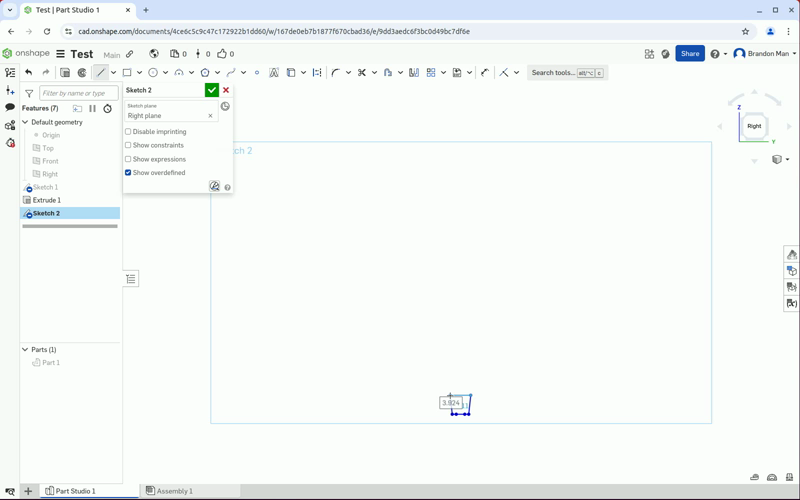
key_up(shift)
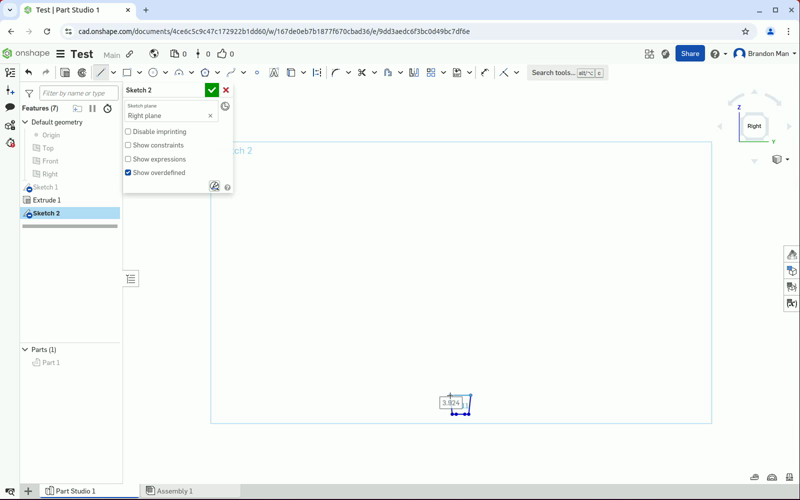
click(450, 395)
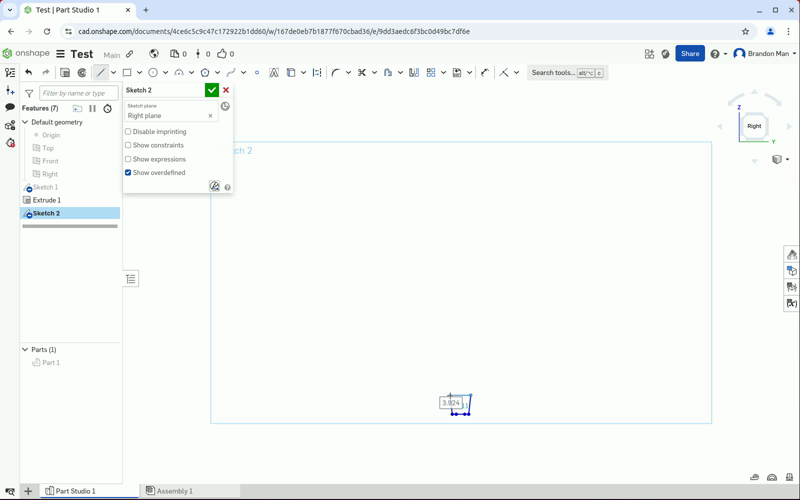
key(esc)
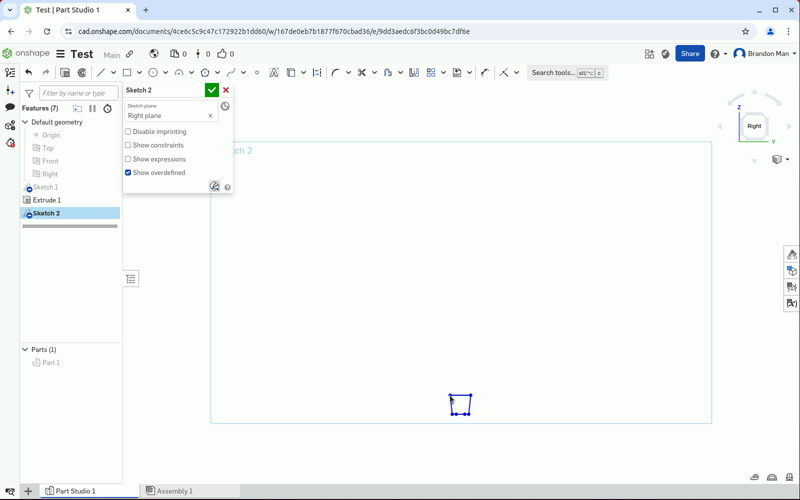
mouse_move(460, 414)
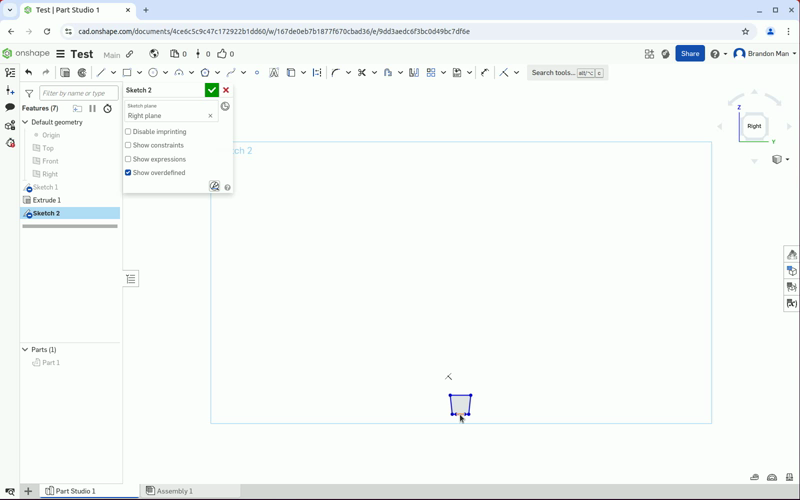
scroll(6)
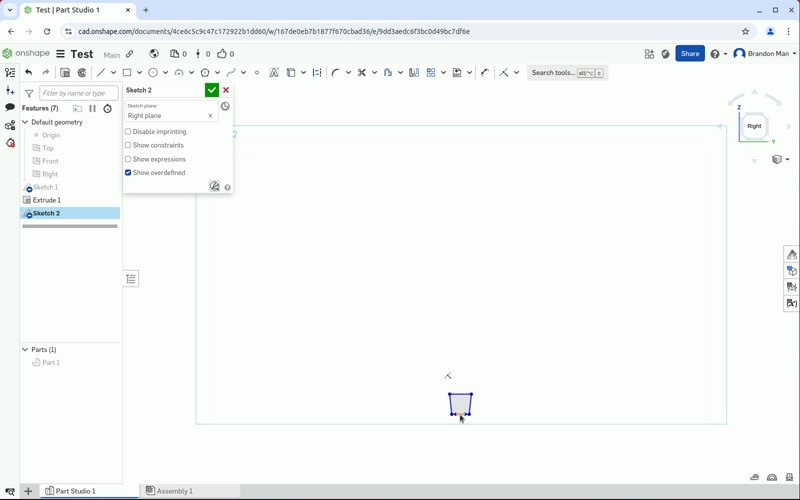
scroll(6)
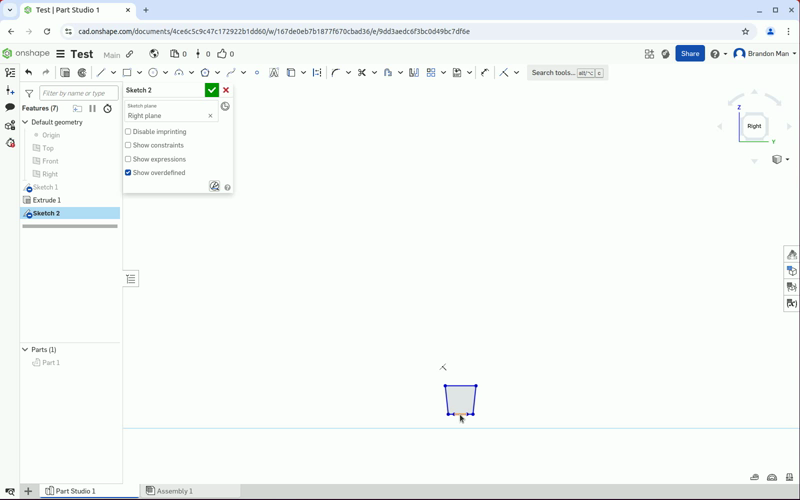
scroll(6)
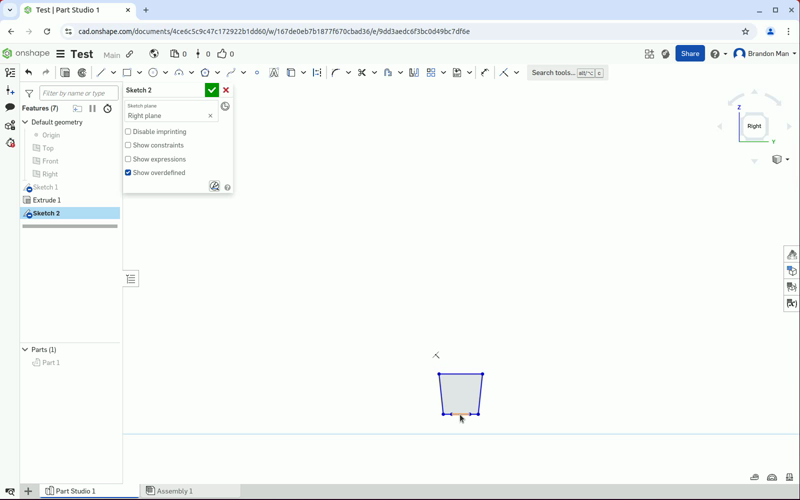
scroll(6)
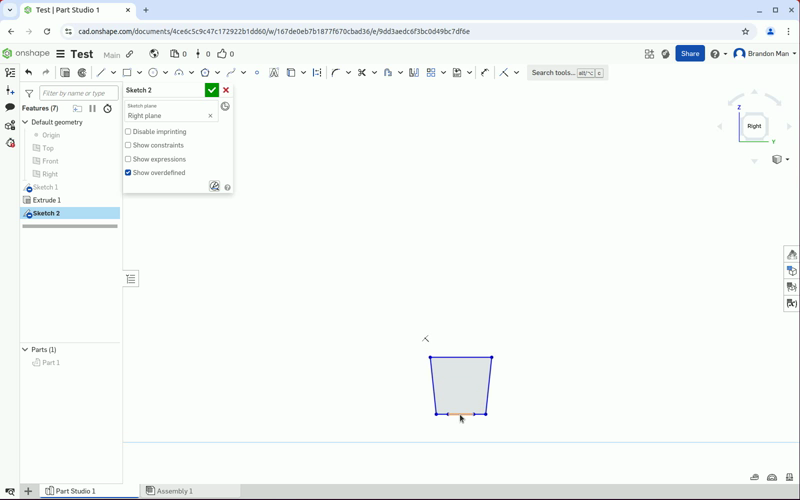
scroll(6)
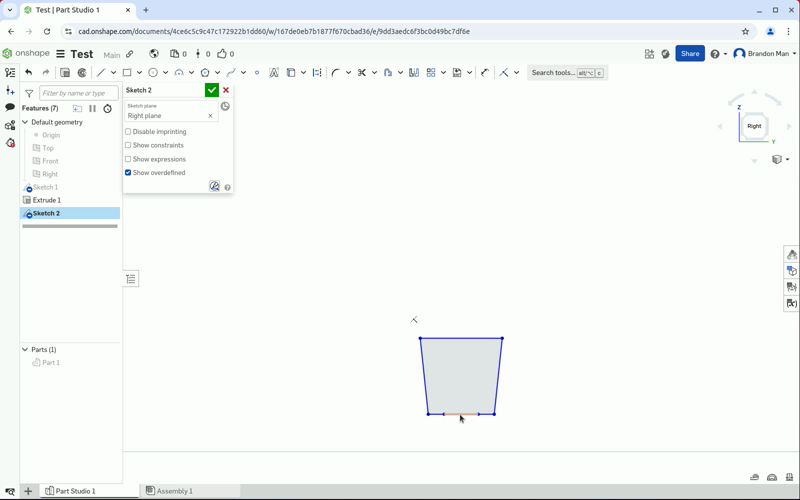
scroll(6)
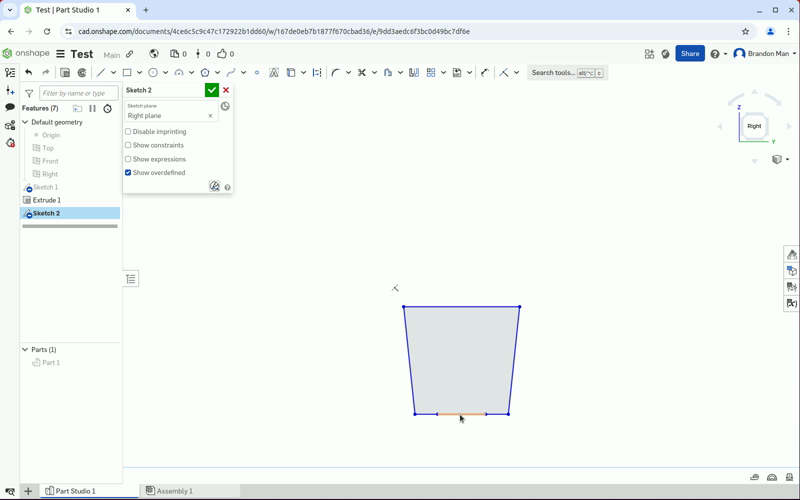
scroll(6)
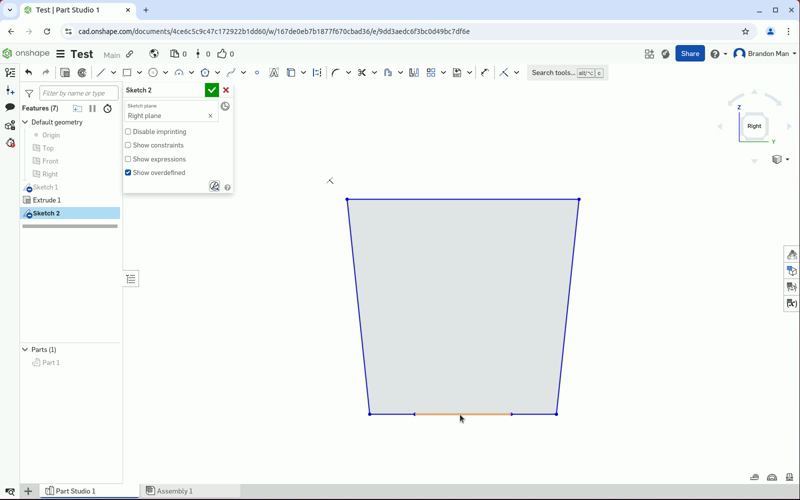
click(460, 414)
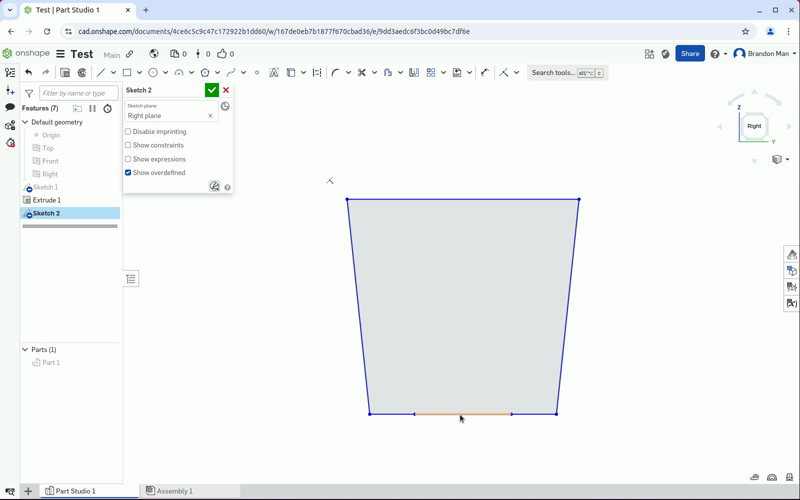
scroll(-6)
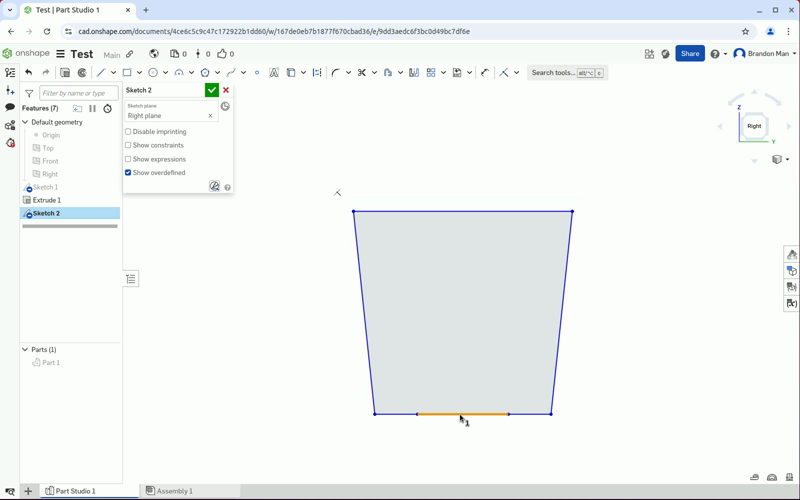
scroll(-6)
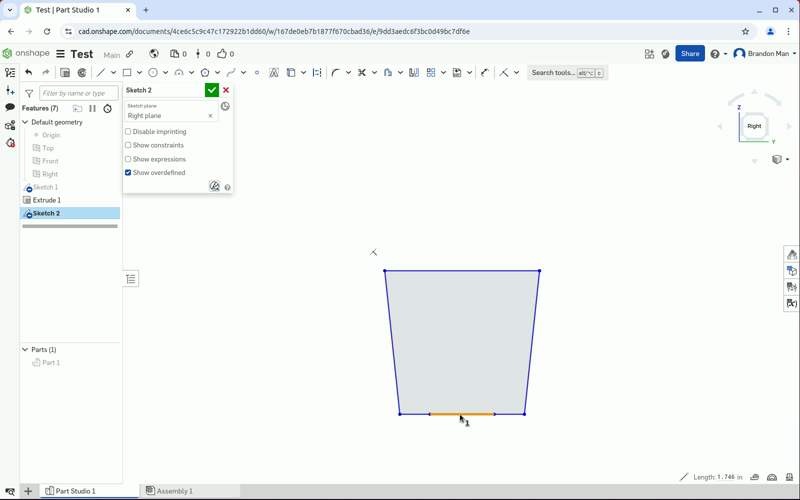
scroll(-6)
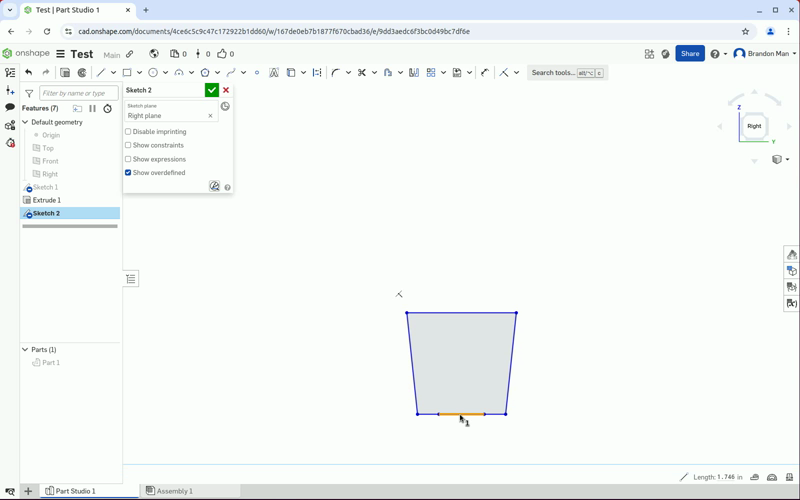
scroll(-6)
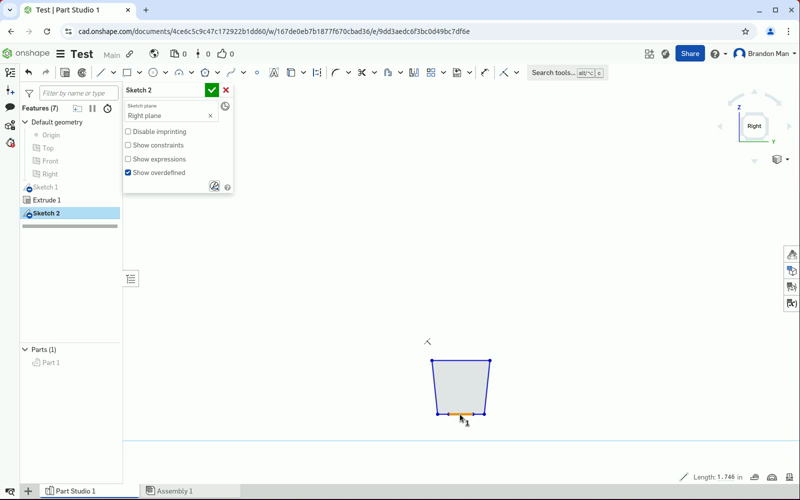
scroll(-6)
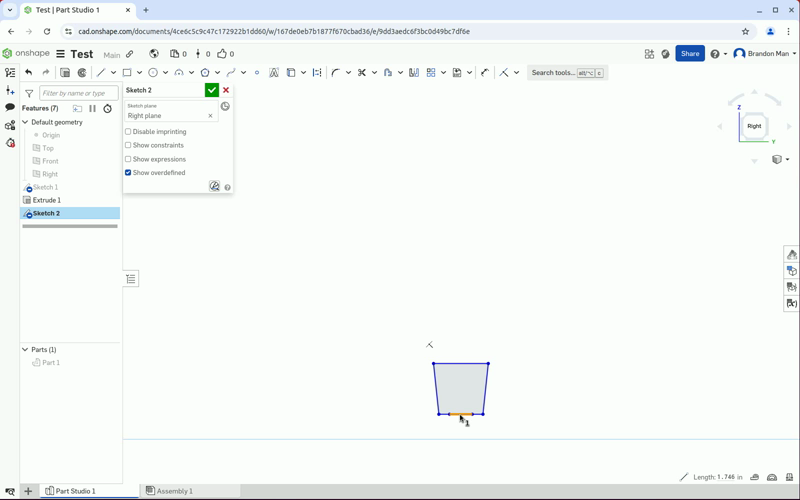
scroll(-6)
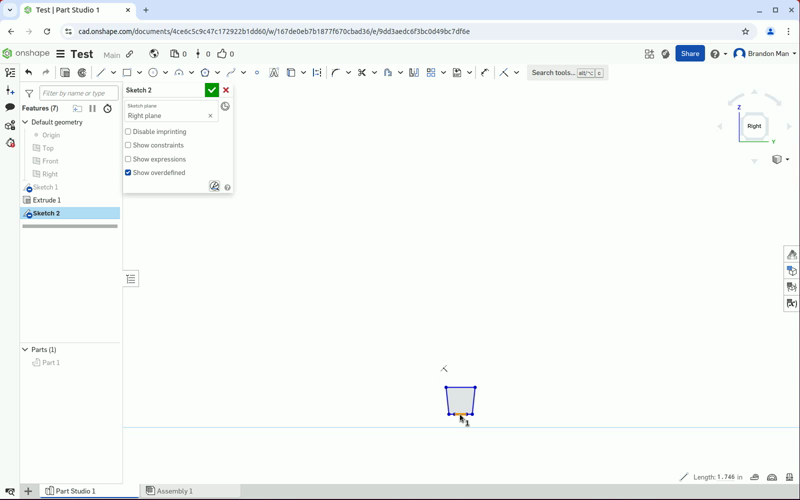
scroll(-6)
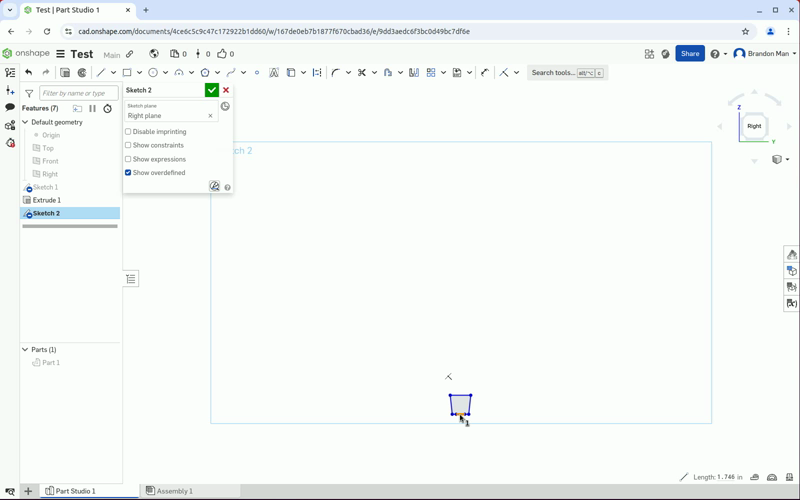
mouse_move(73, 352)
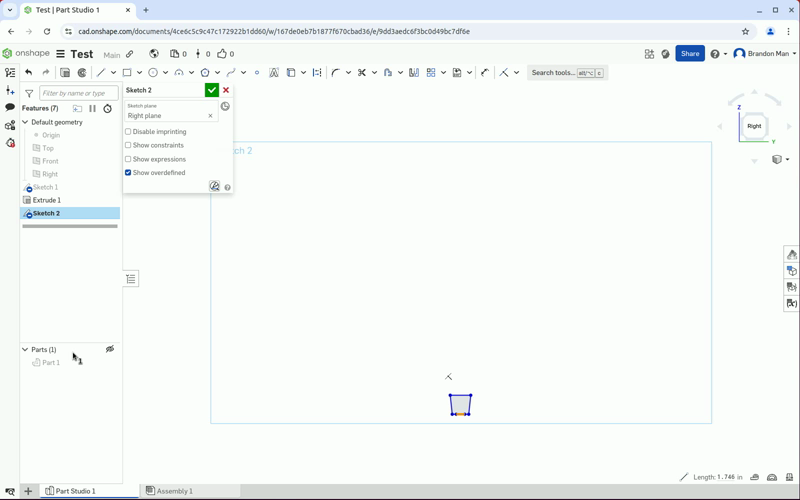
key(shift+y)
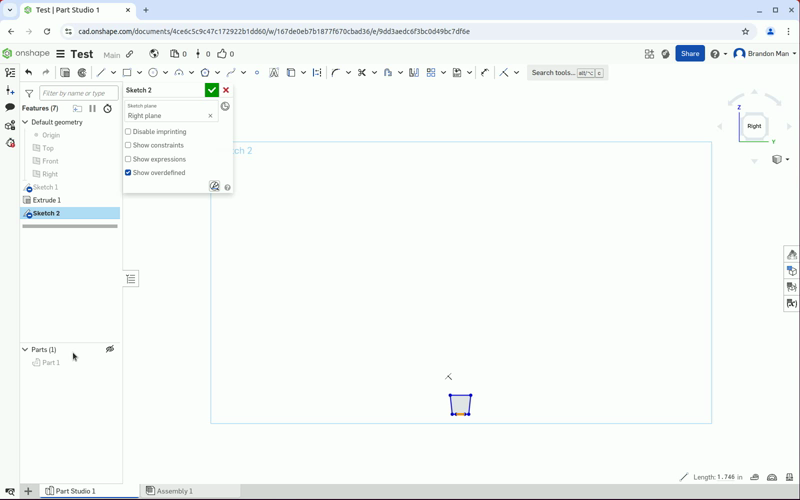
key(shift+e)
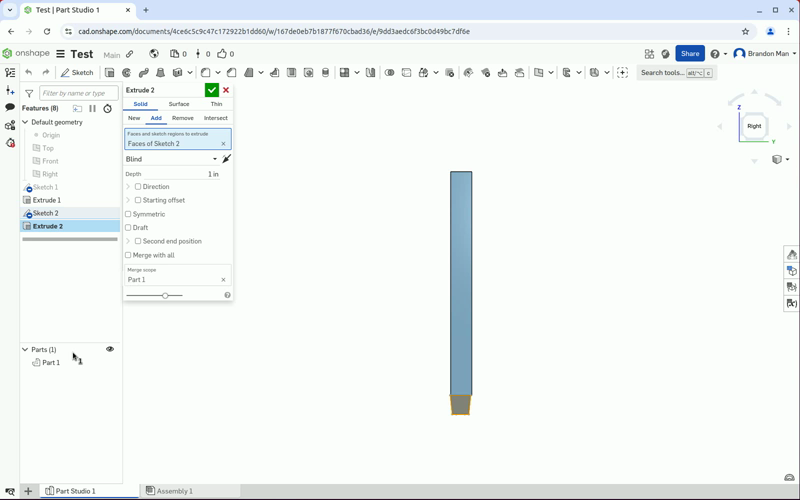
mouse_move(143, 106)
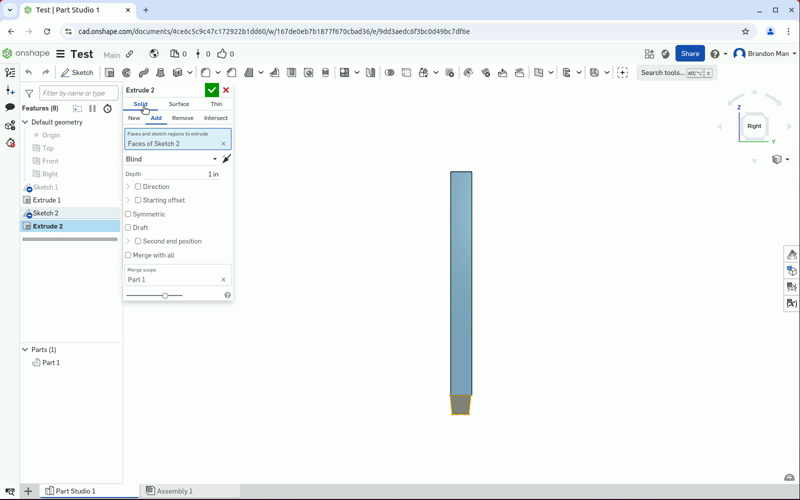
click(143, 106)
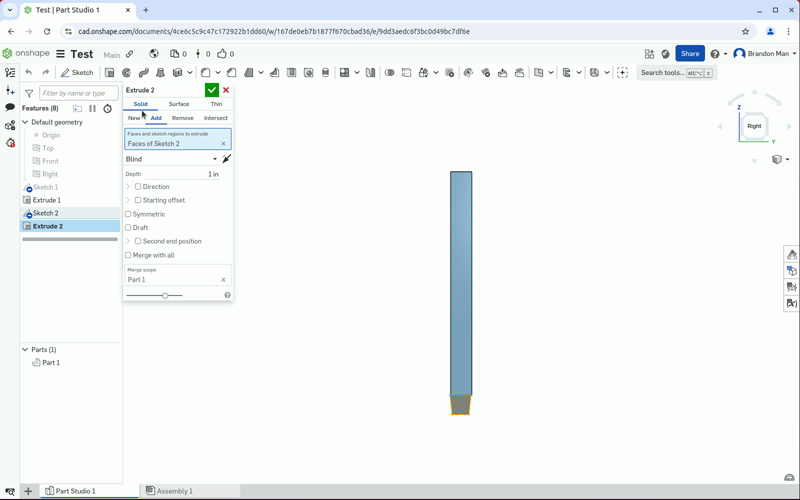
mouse_move(137, 120)
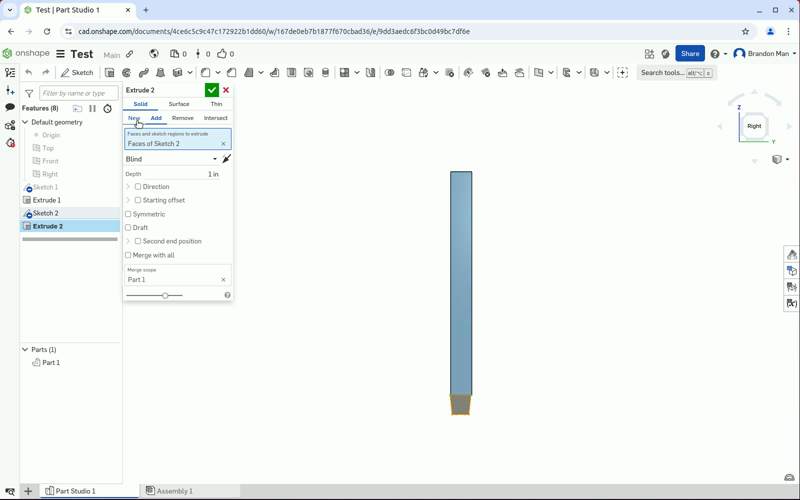
click(137, 120)
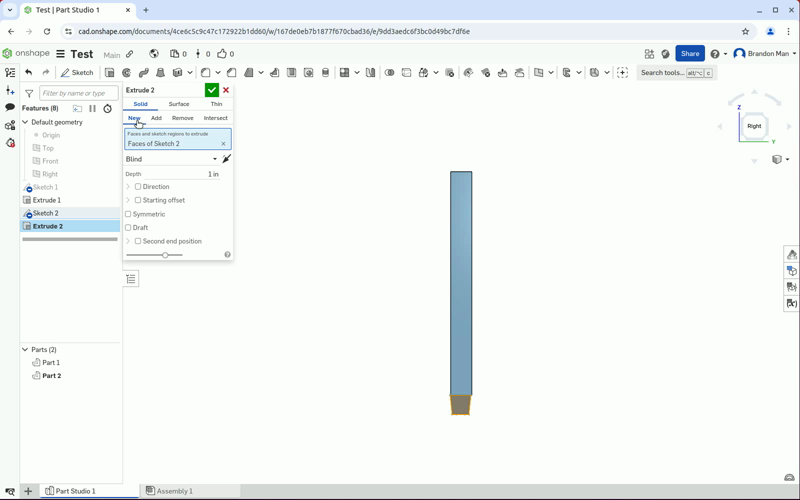
key(tab, 4)
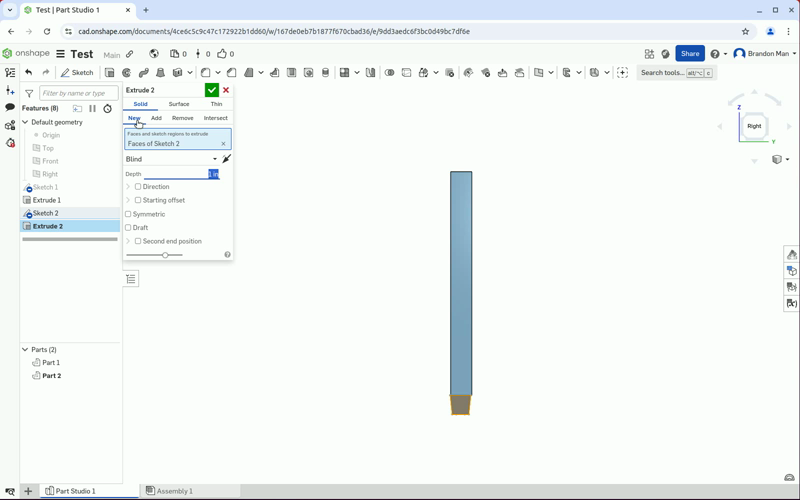
text(-0.241)
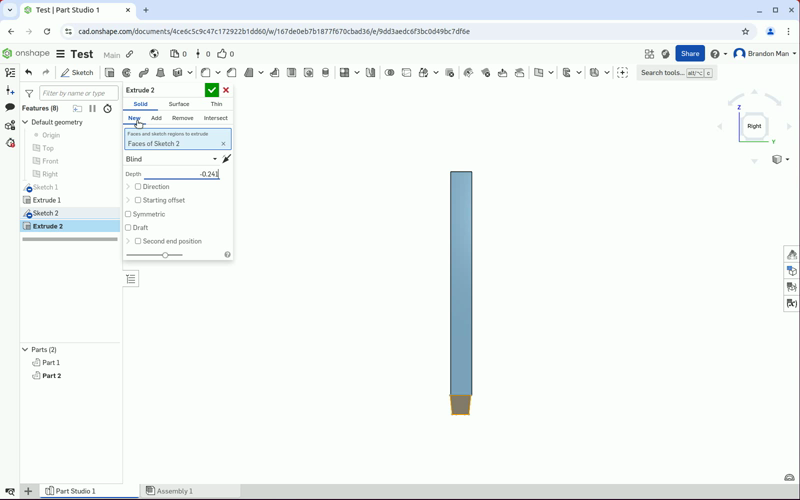
key(enter)
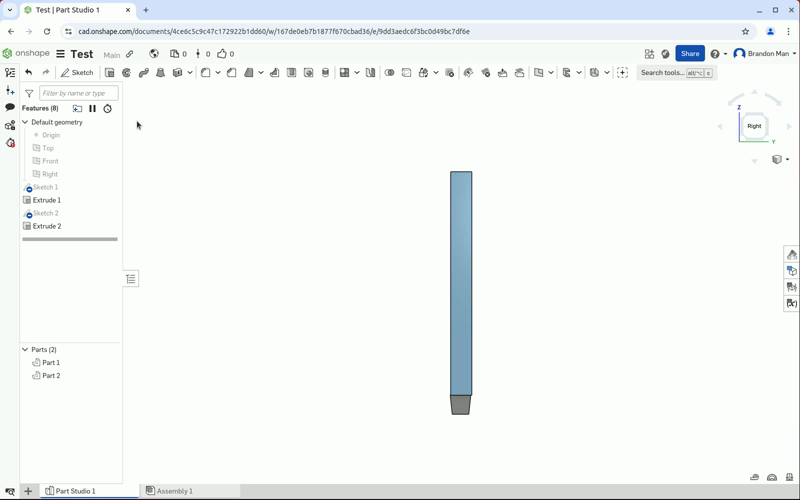
key(shift+h)
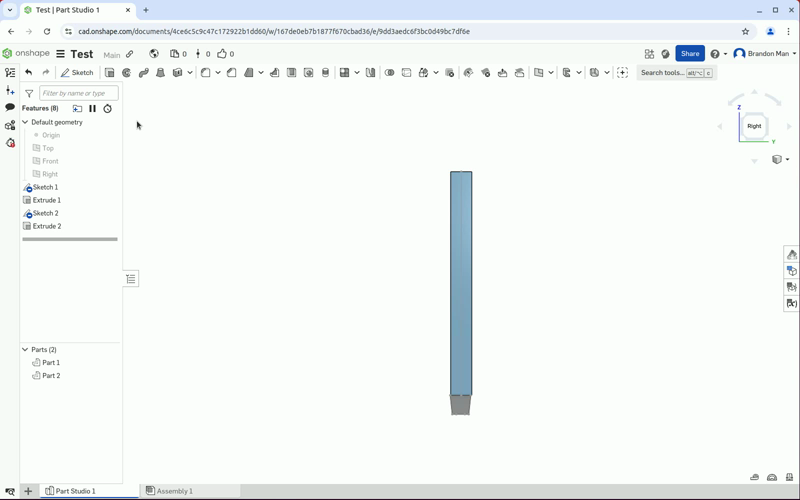
key(shift+h)
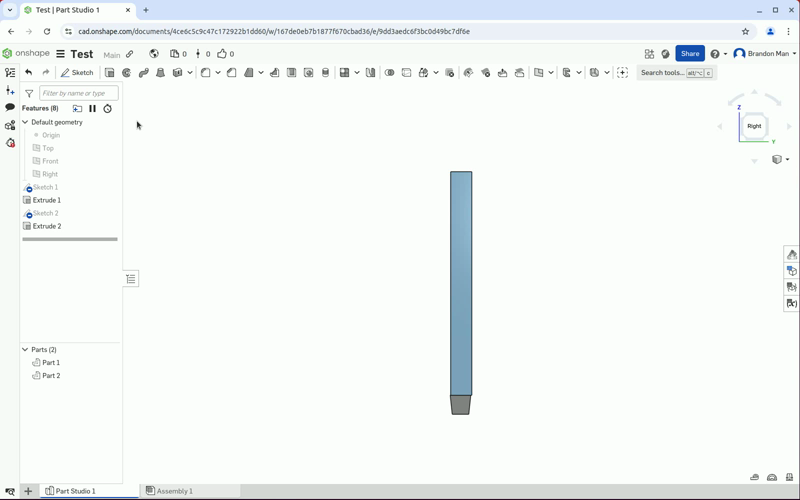
mouse_move(73, 189)
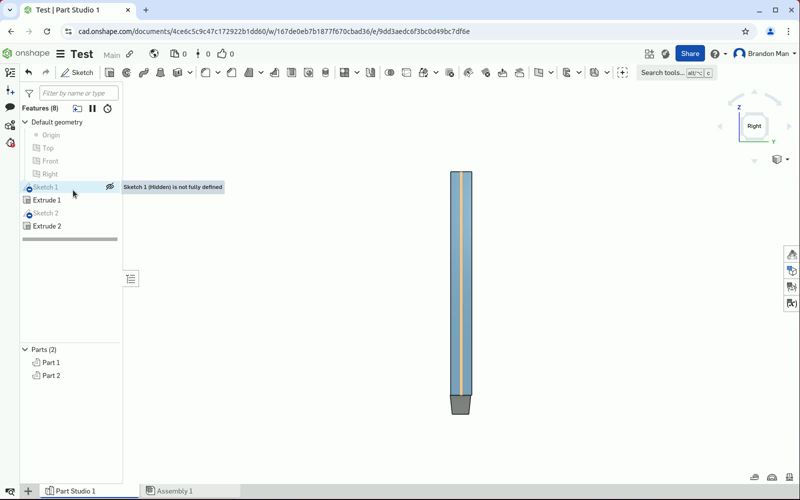
click(73, 189)
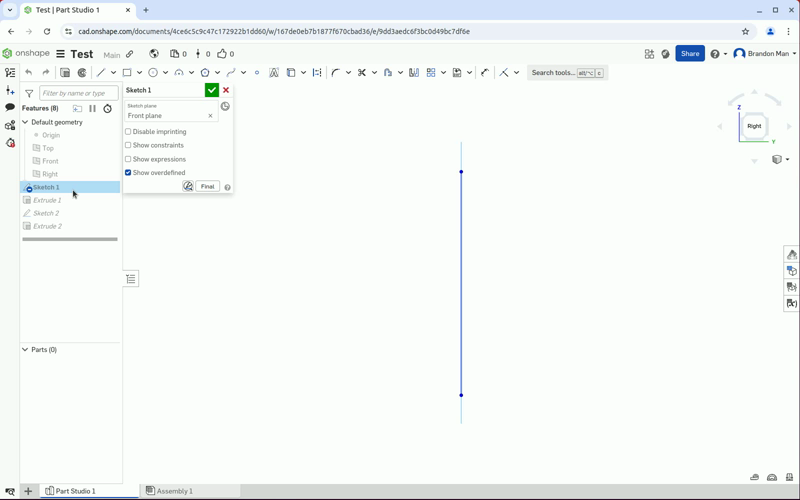
mouse_move(229, 92)
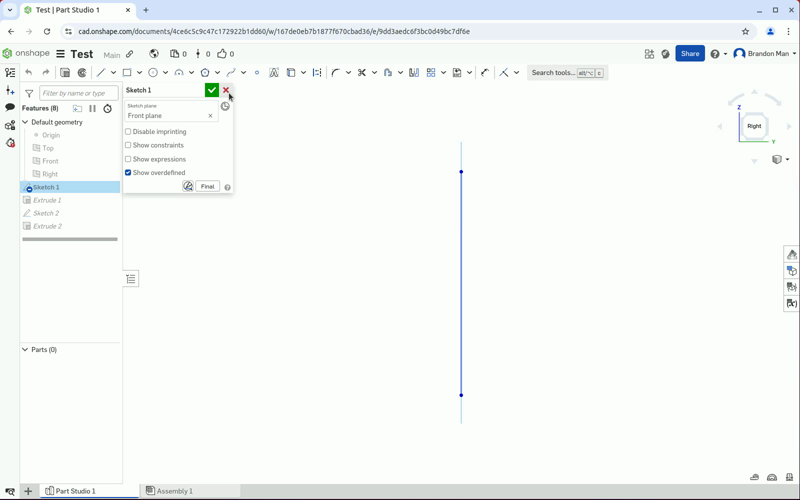
click(229, 92)
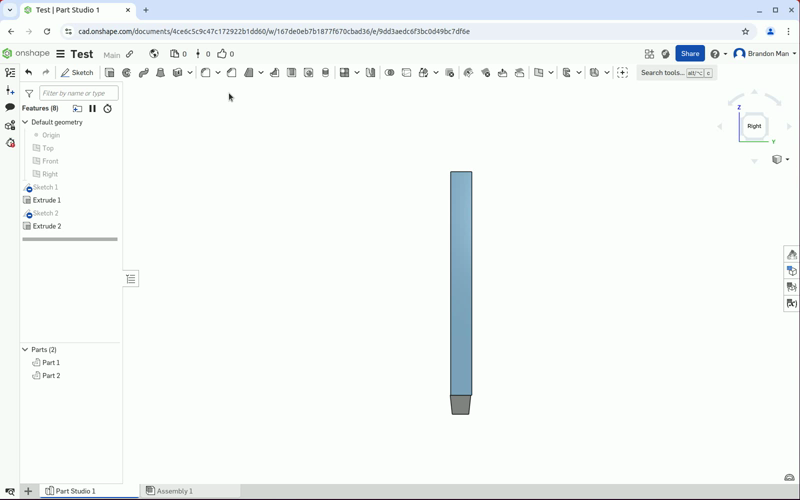
mouse_move(73, 352)
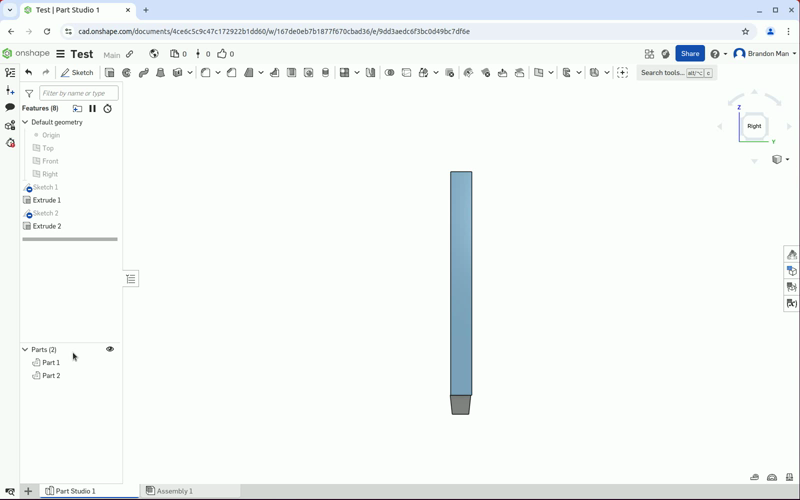
key(y)
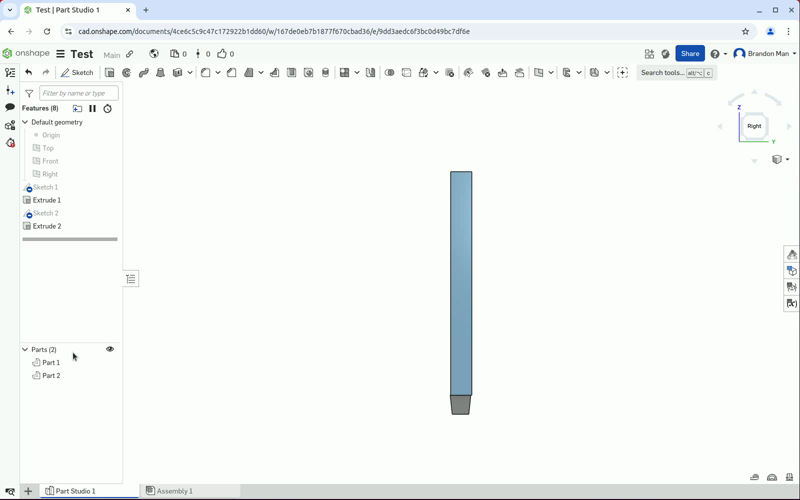
key(shift+p)
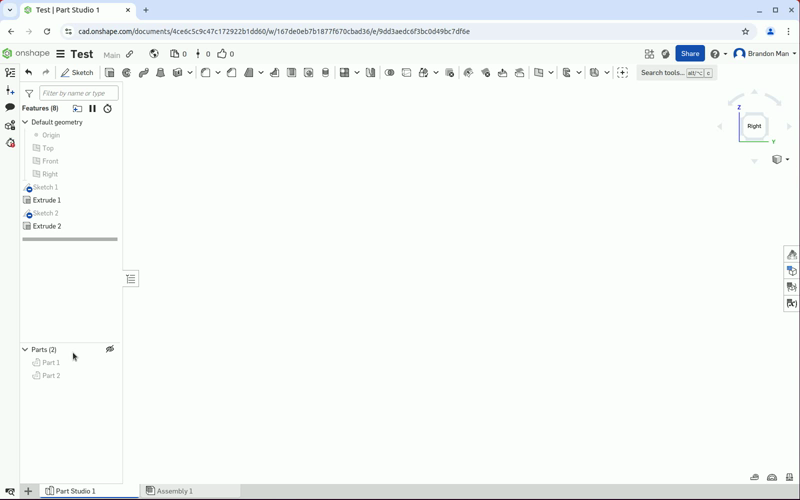
key(space)
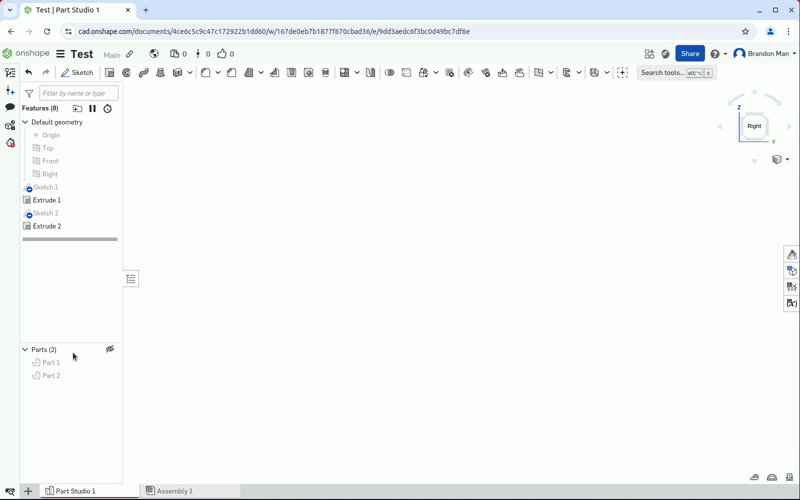
key_down(shift)
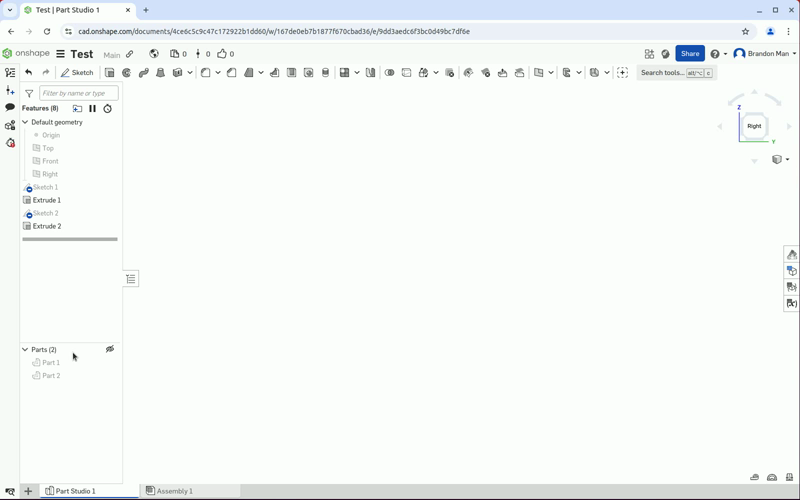
key(right)
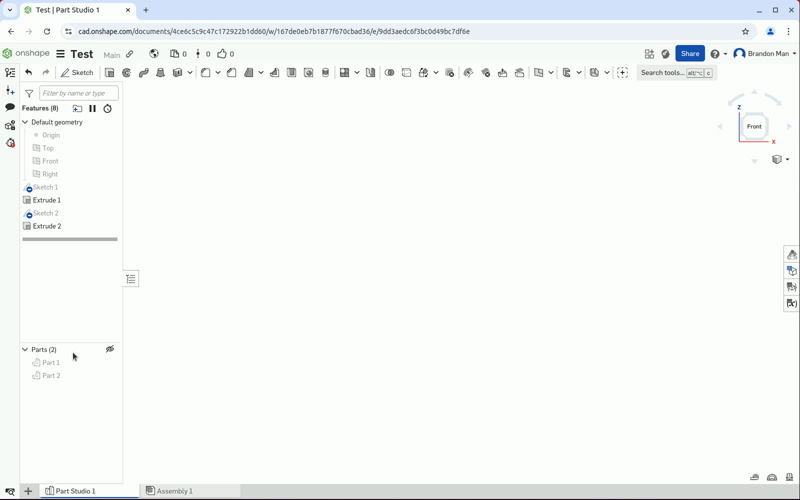
key_up(shift)
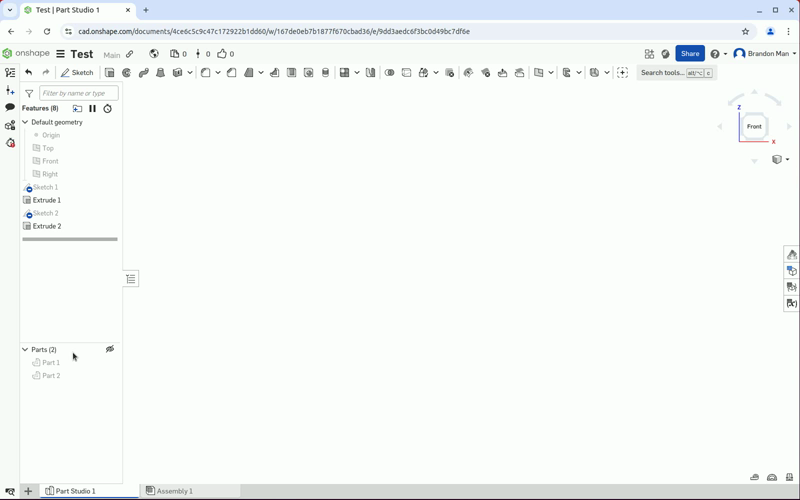
mouse_move(73, 352)
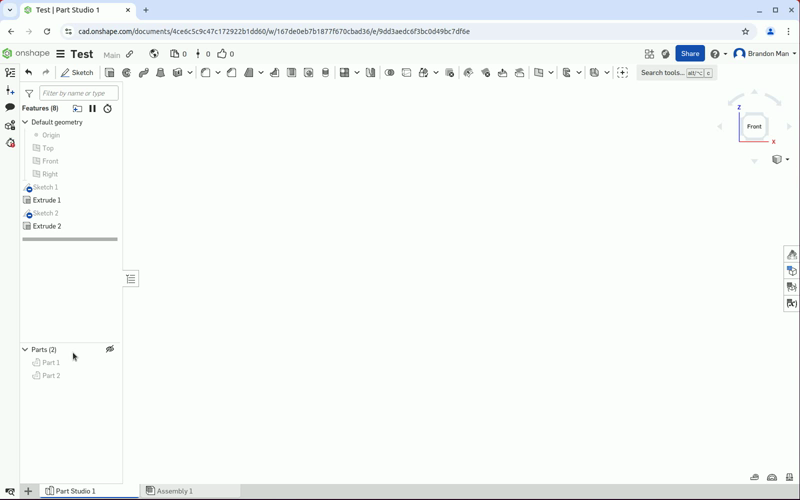
key(shift+y)
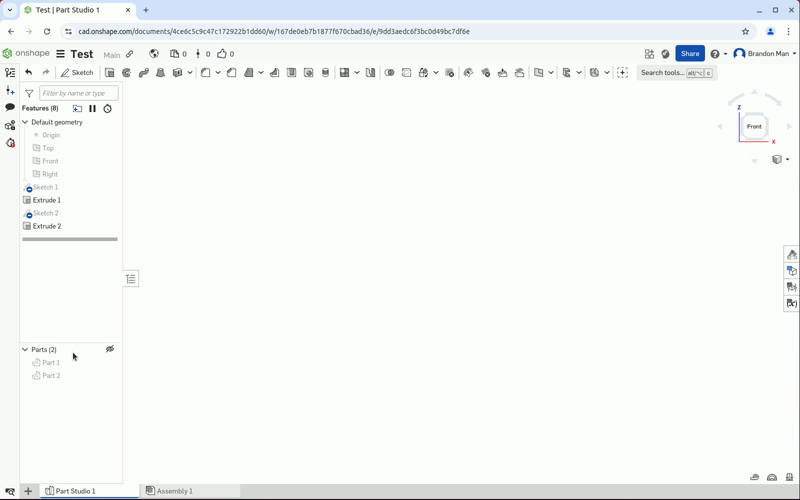
key(shift+s)
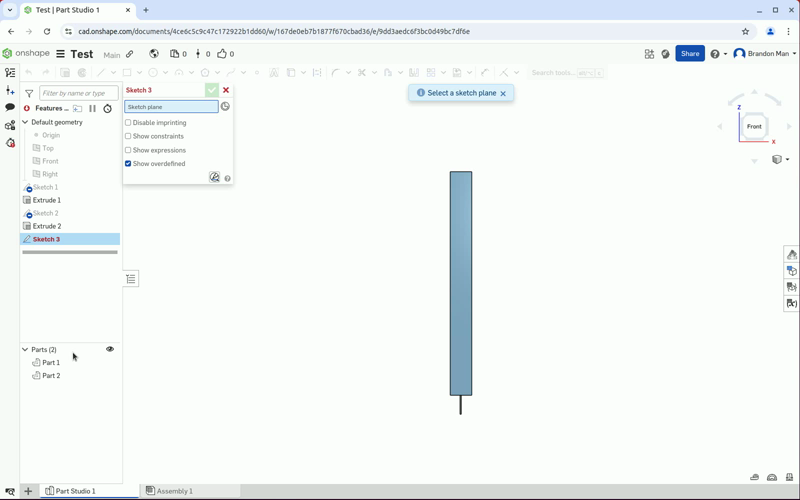
mouse_move(73, 163)
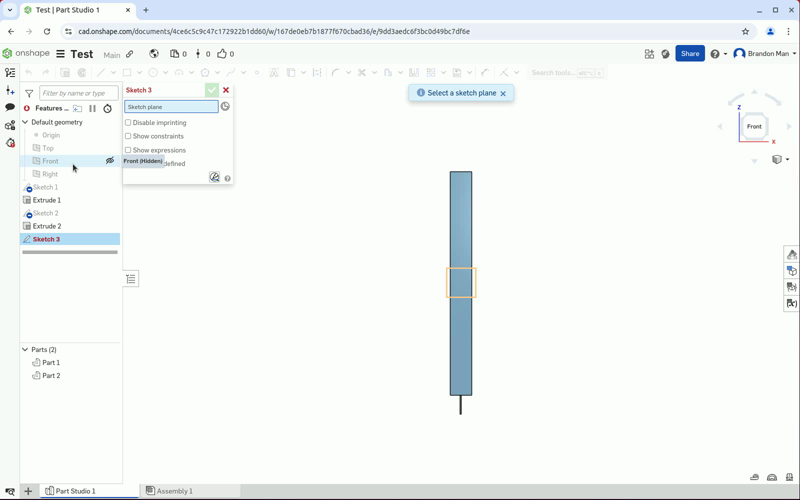
click(73, 163)
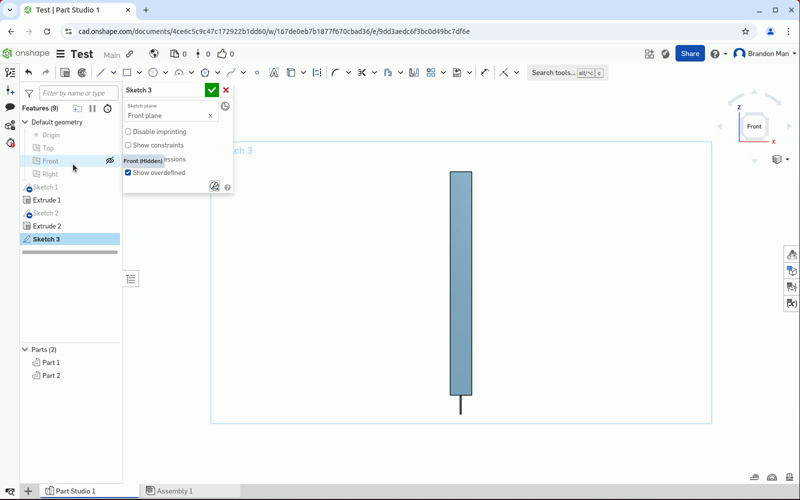
mouse_move(73, 352)
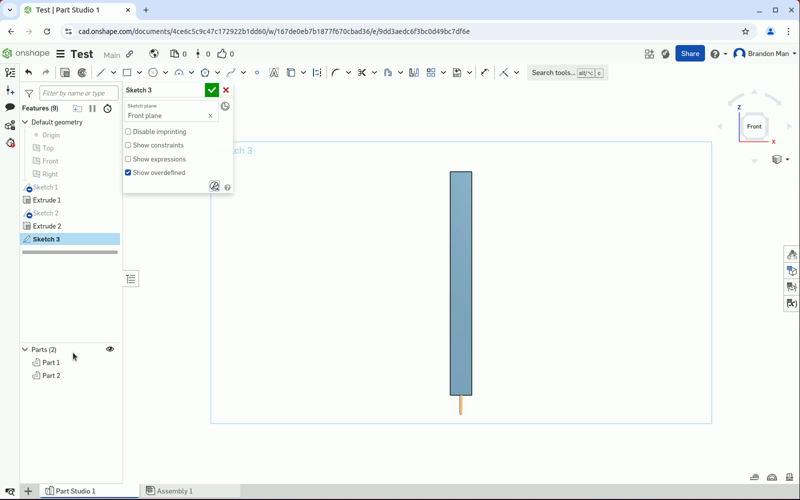
key(y)
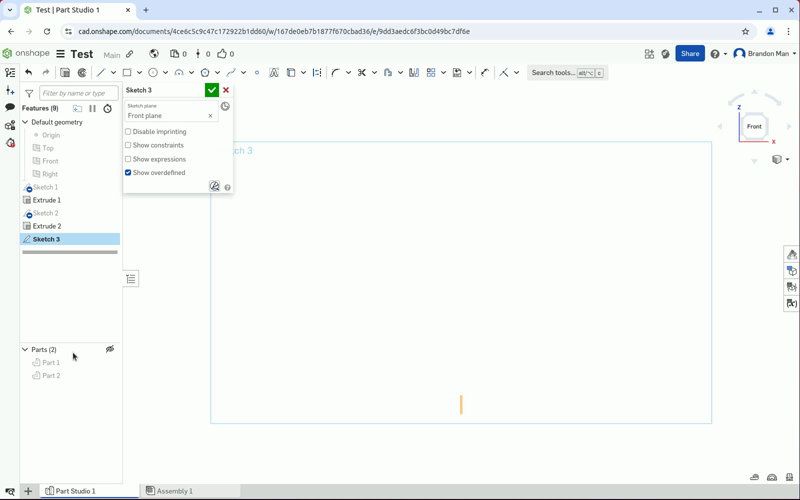
key(l)
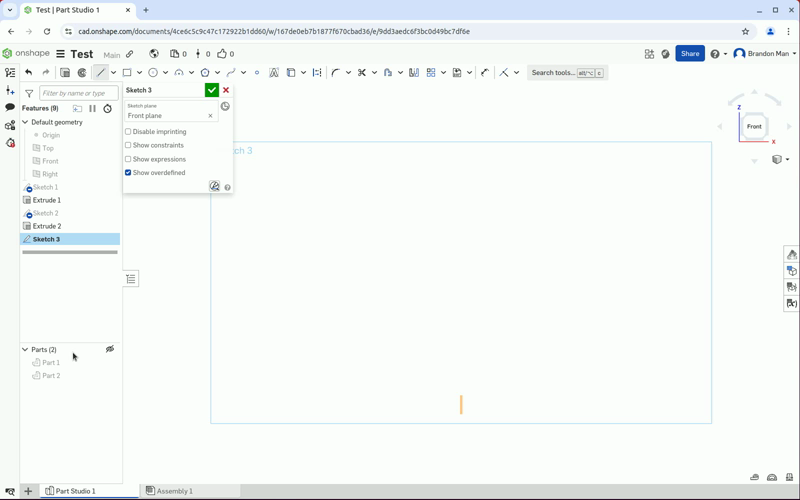
key_down(shift)
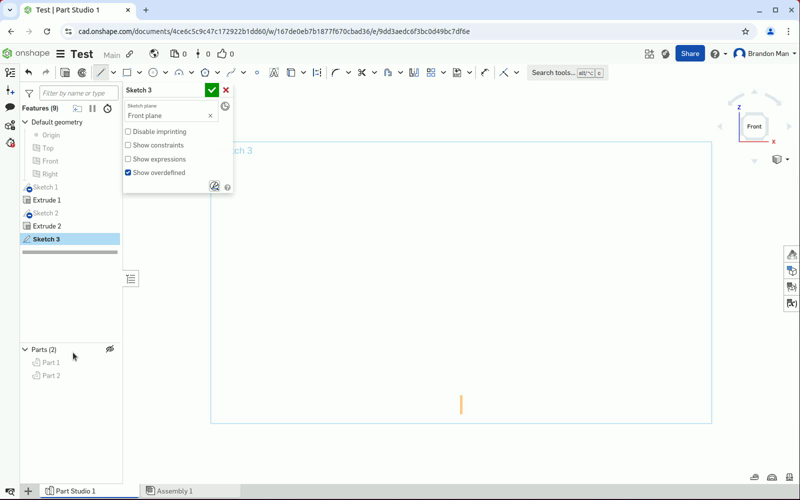
mouse_move(450, 395)
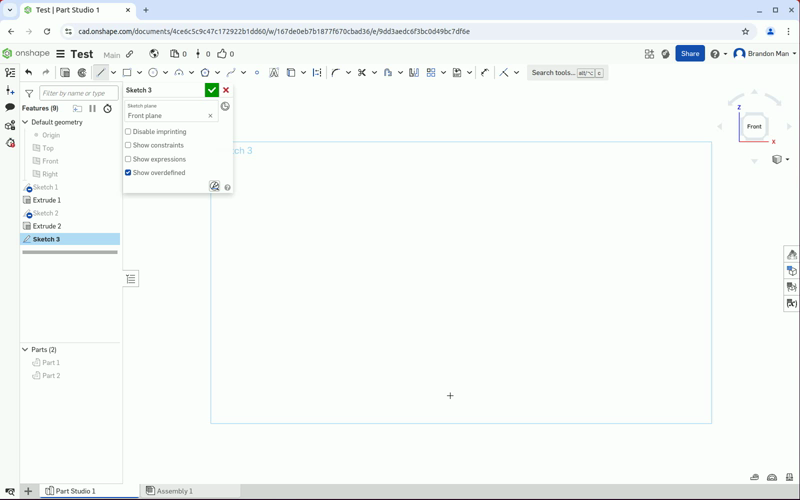
click(450, 395)
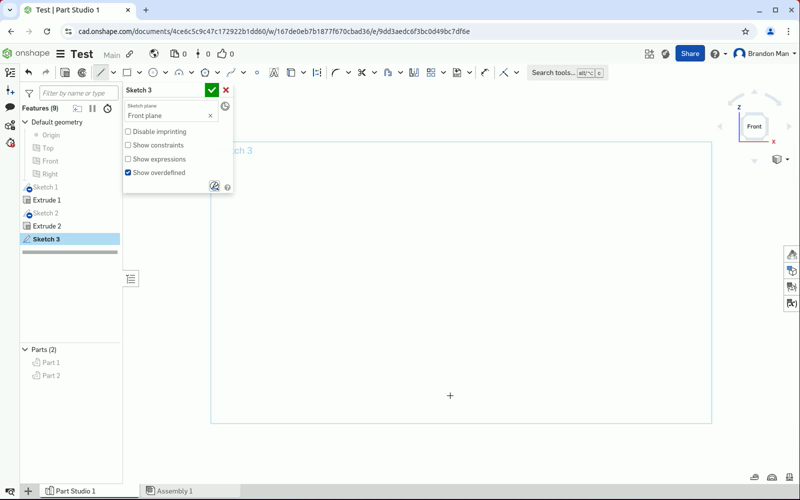
key_up(shift)
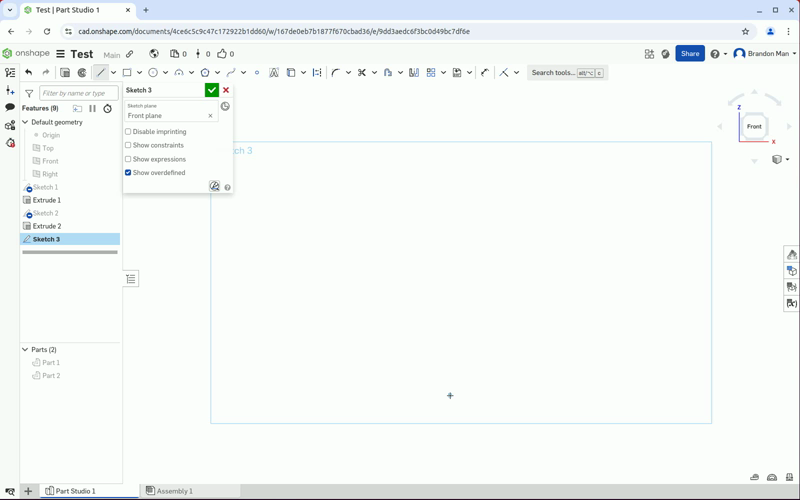
key_down(shift)
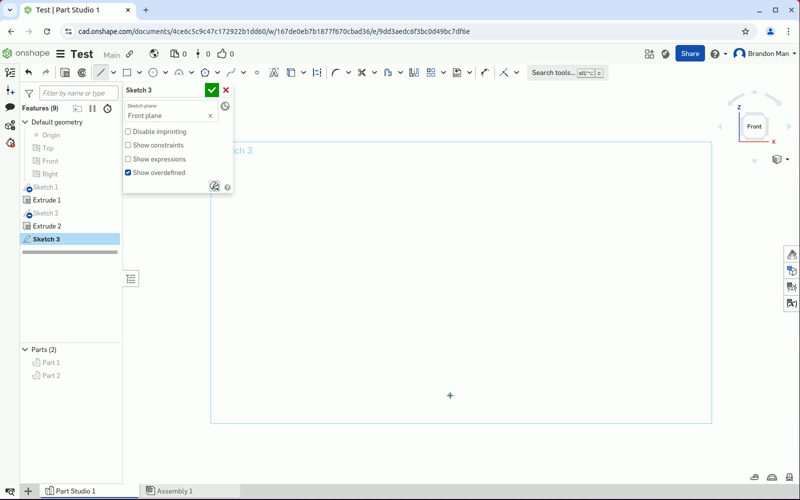
mouse_move(480, 395)
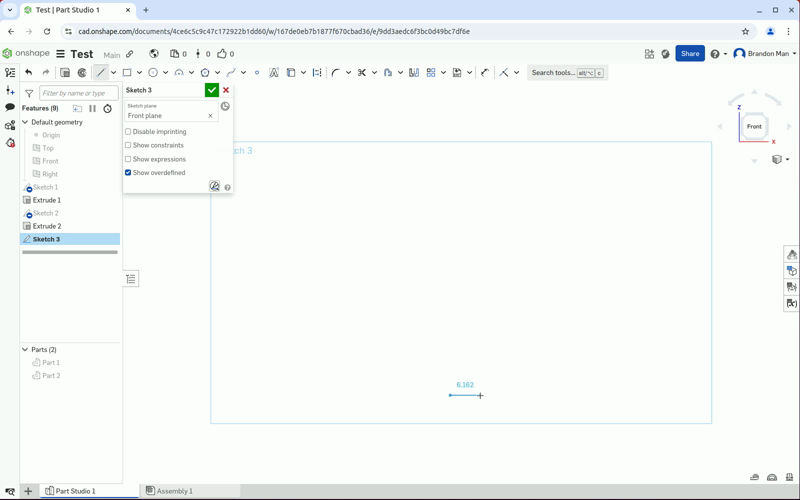
mouse_move(452, 414)
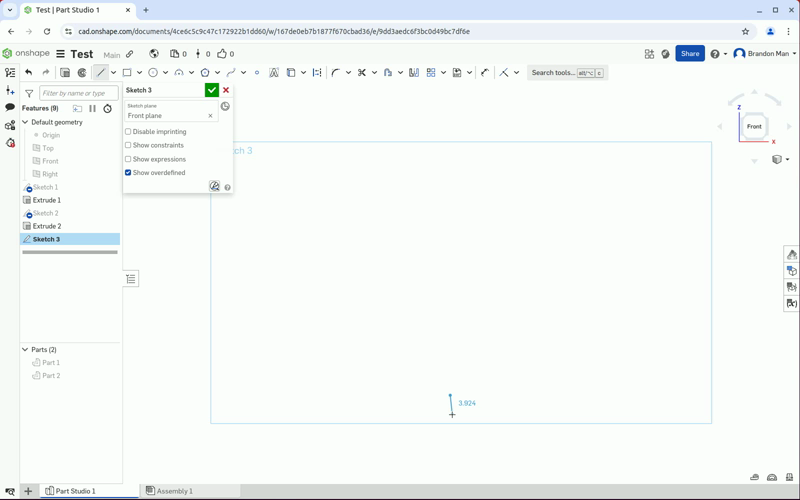
click(452, 414)
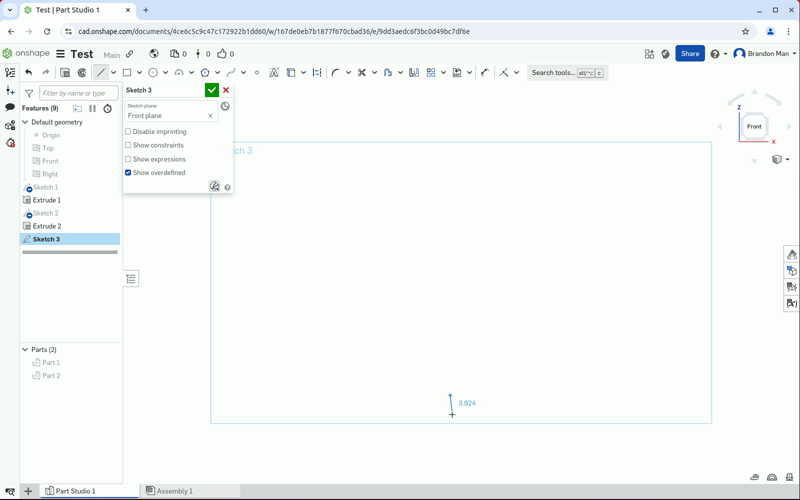
key_up(shift)
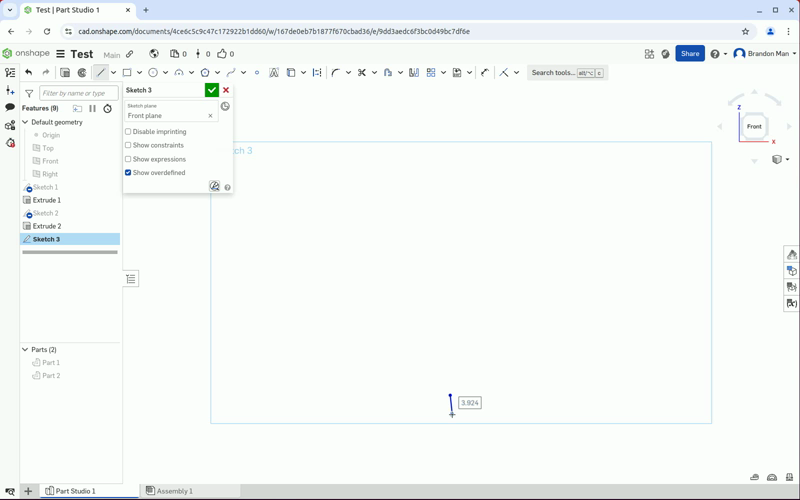
key_down(shift)
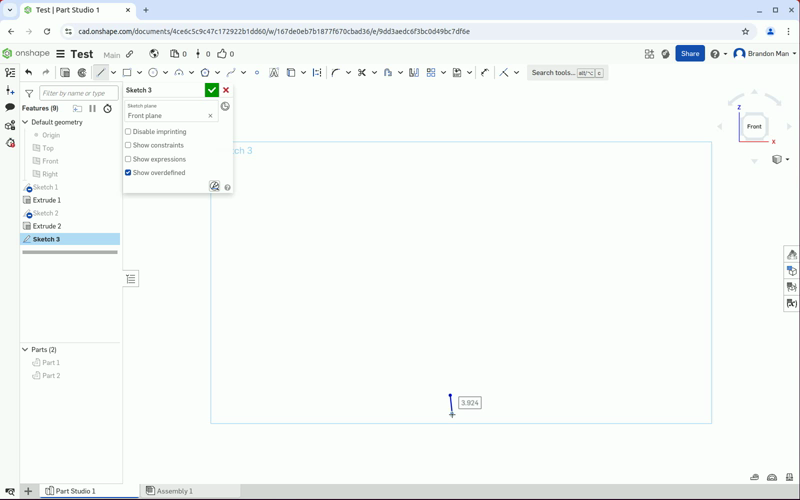
mouse_move(482, 414)
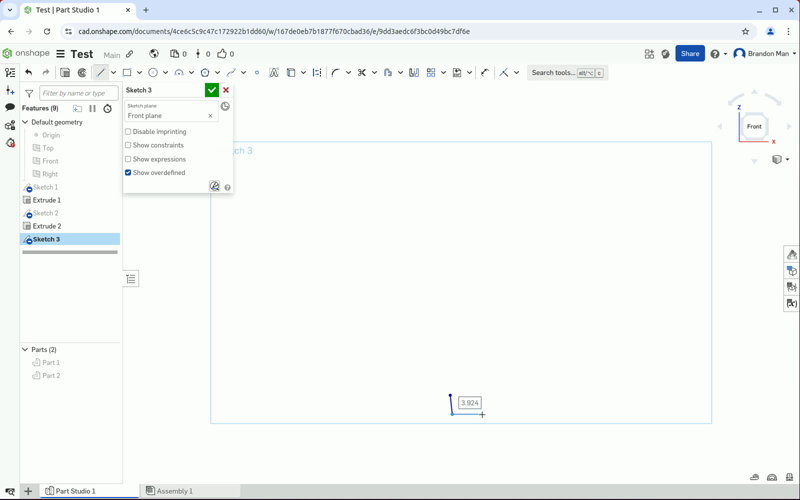
mouse_move(456, 414)
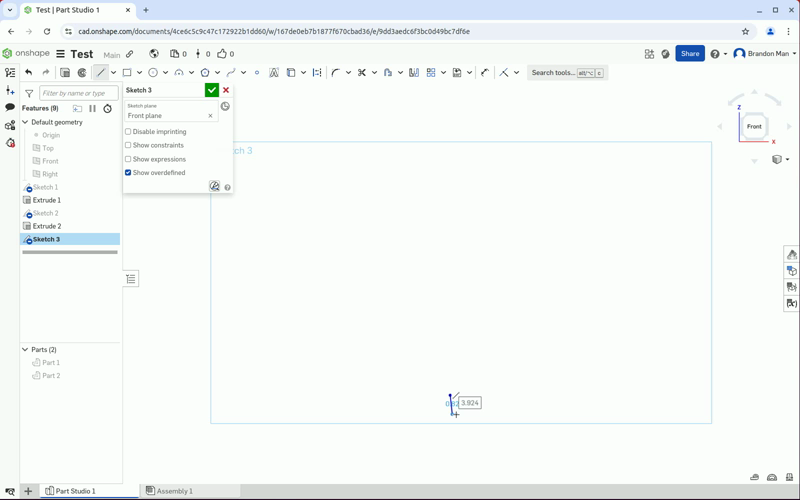
scroll(6)
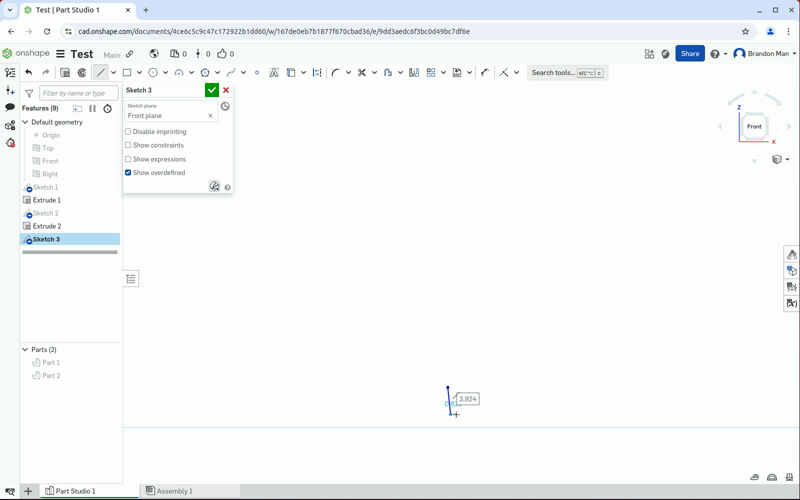
scroll(6)
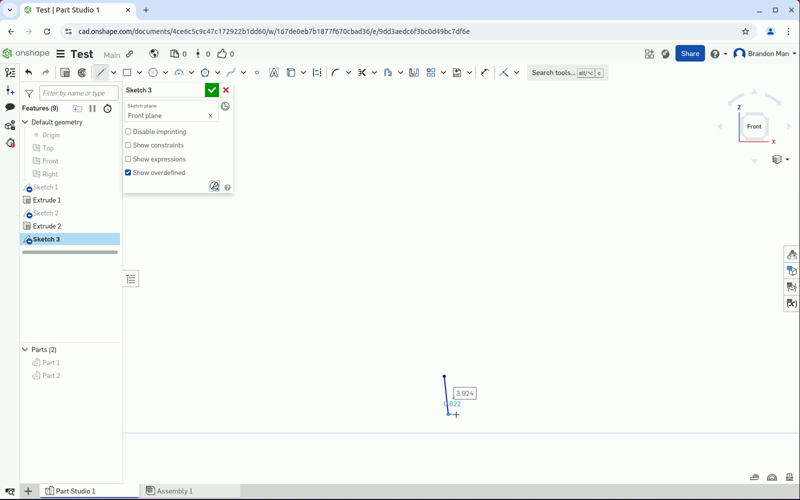
scroll(6)
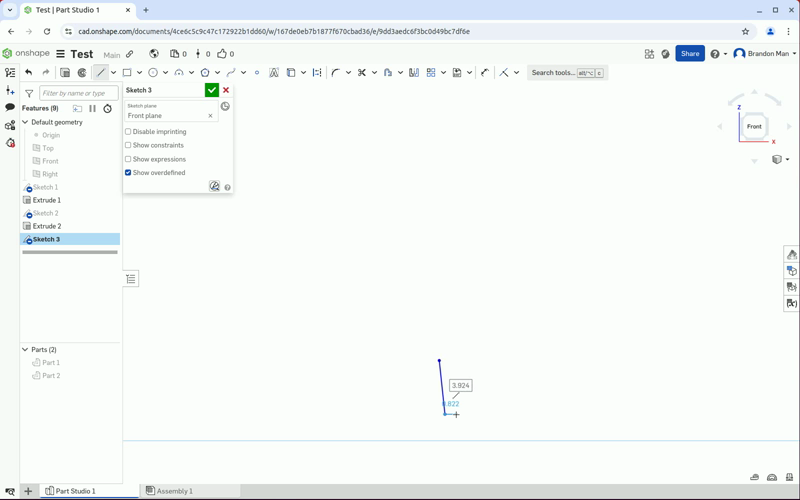
scroll(6)
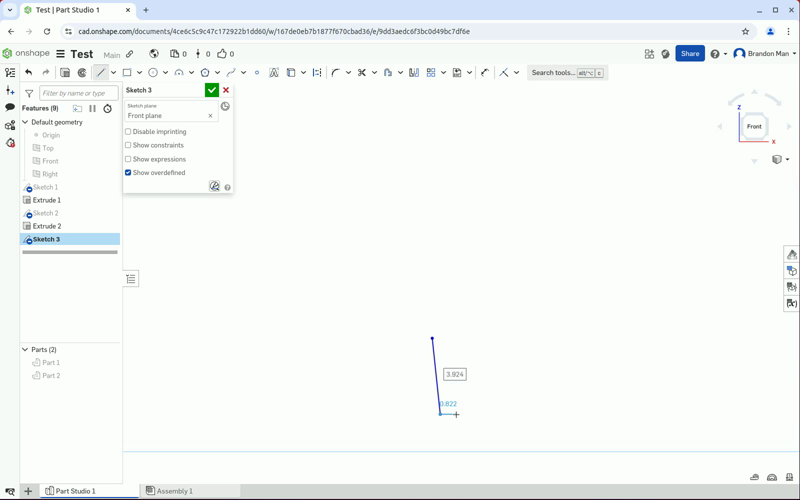
scroll(6)
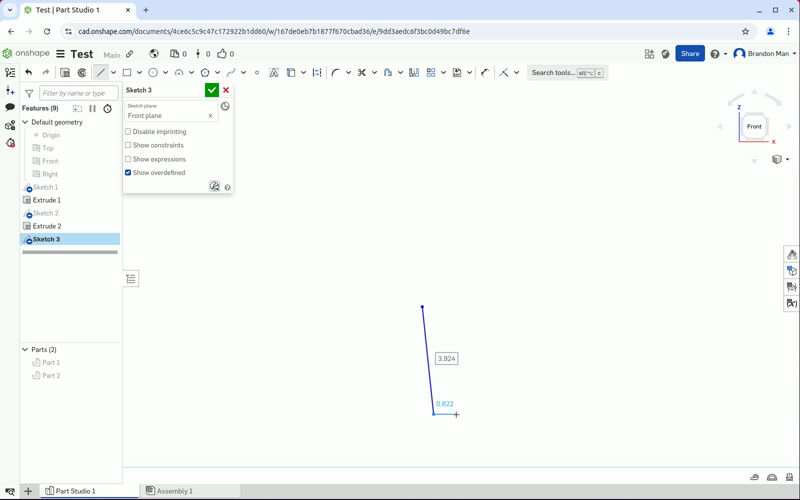
scroll(6)
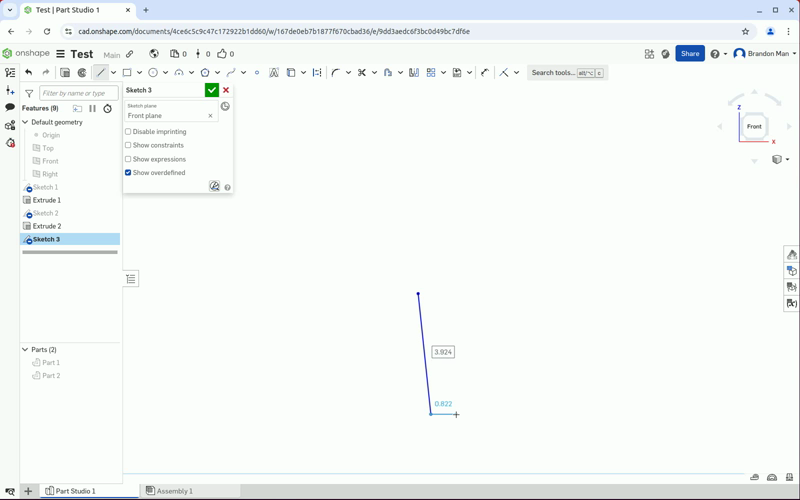
scroll(6)
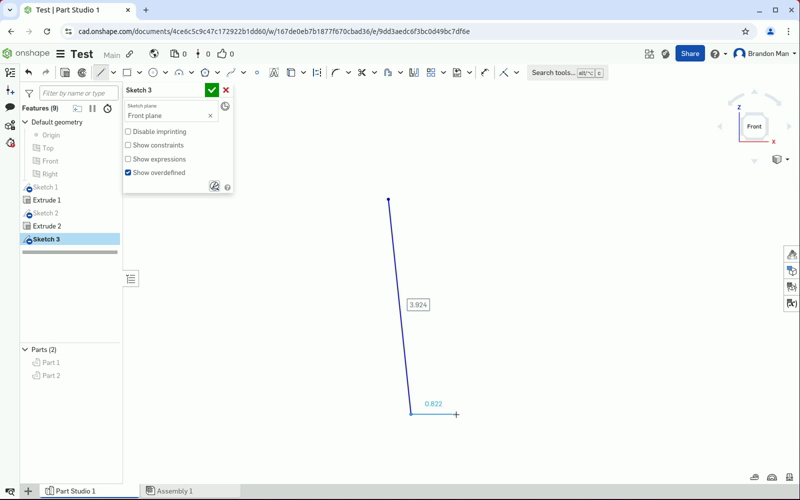
click(456, 414)
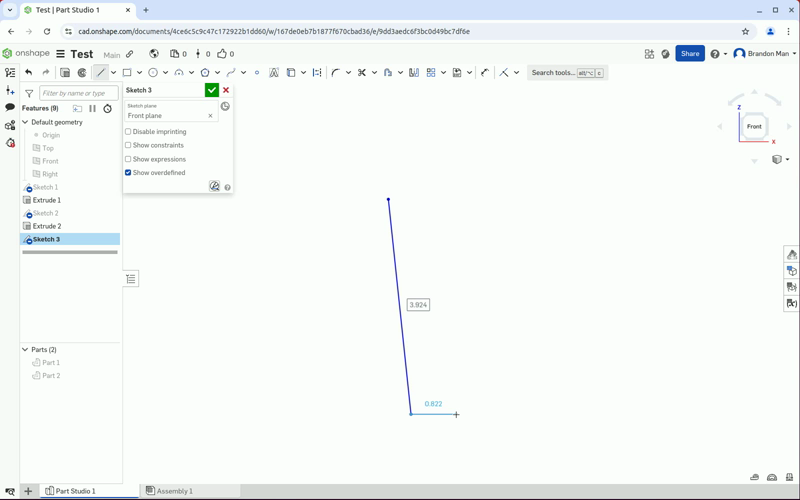
scroll(-6)
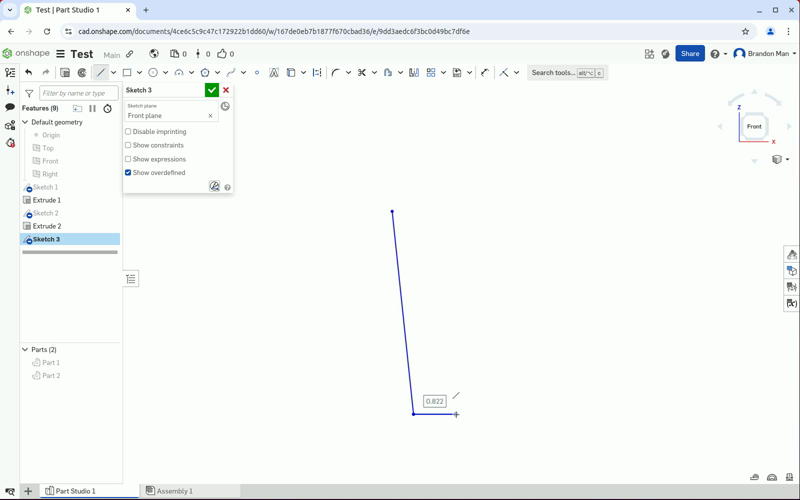
scroll(-6)
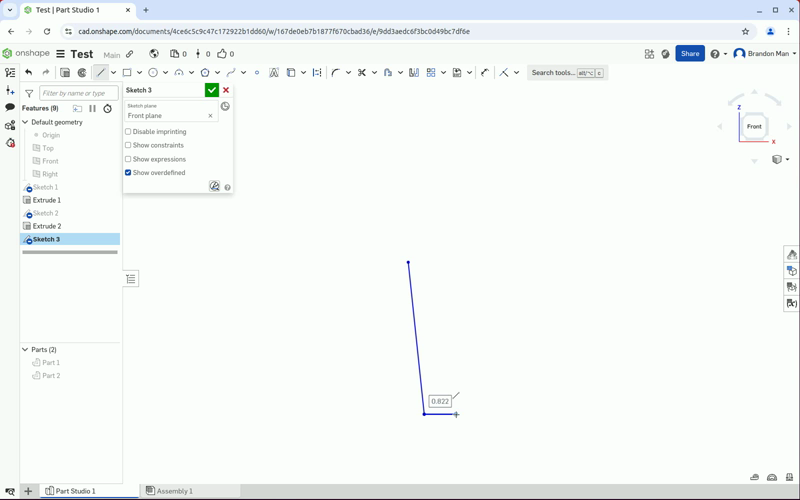
scroll(-6)
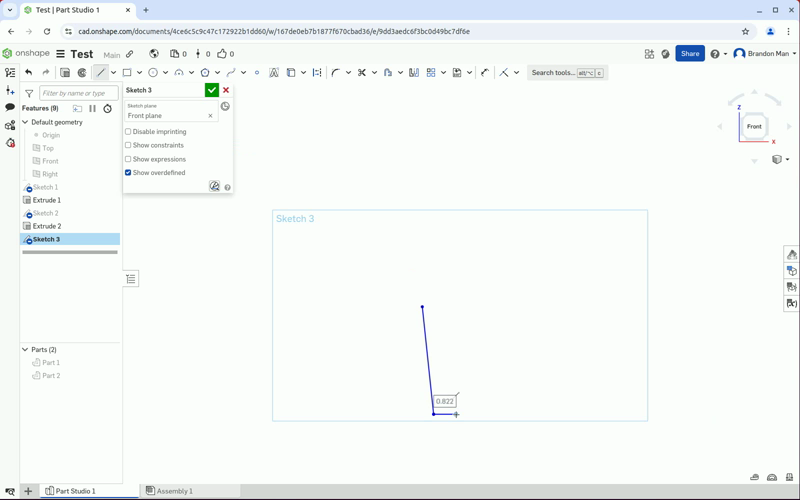
scroll(-6)
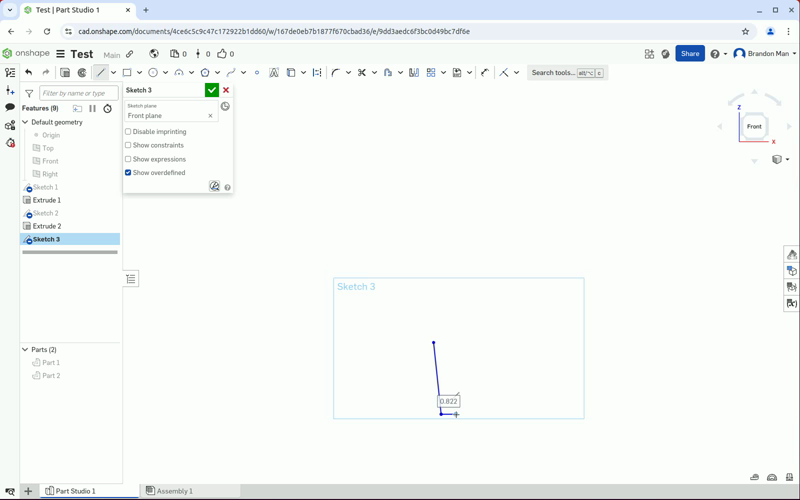
scroll(-6)
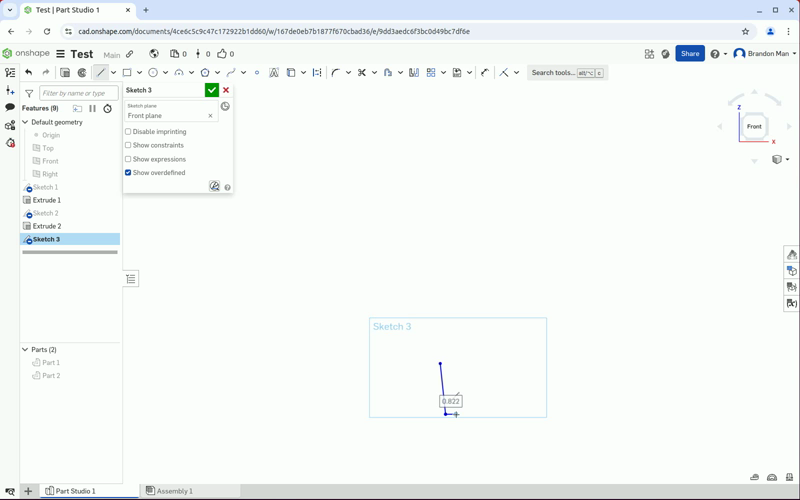
scroll(-6)
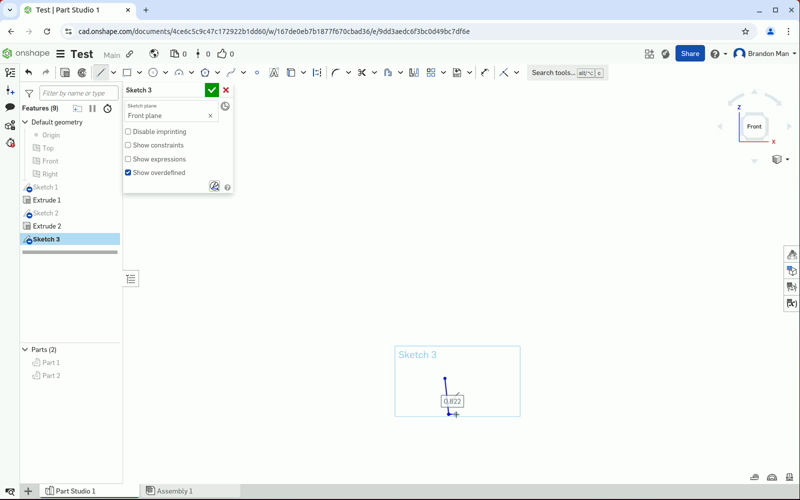
scroll(-6)
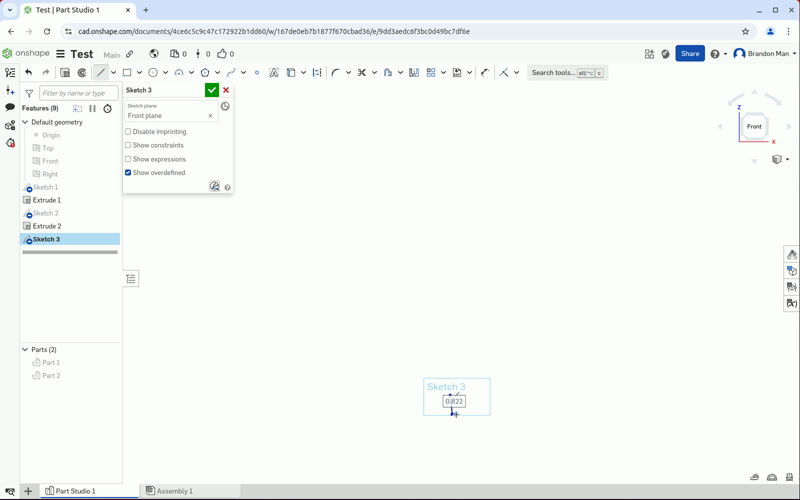
key_up(shift)
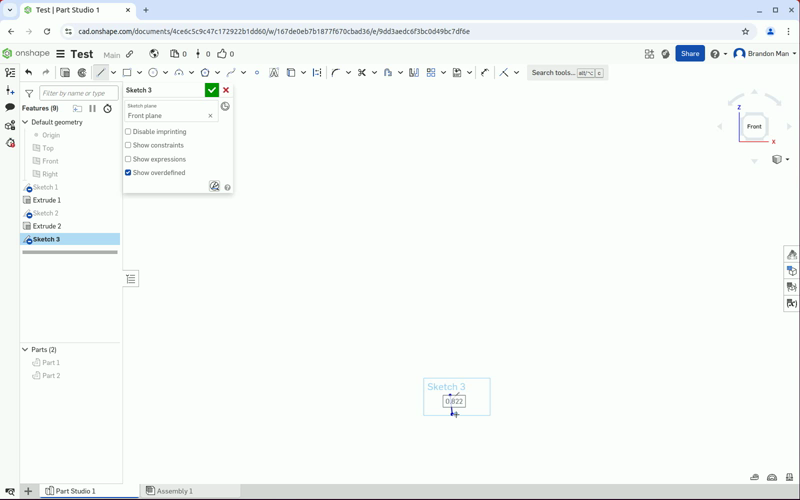
key_down(shift)
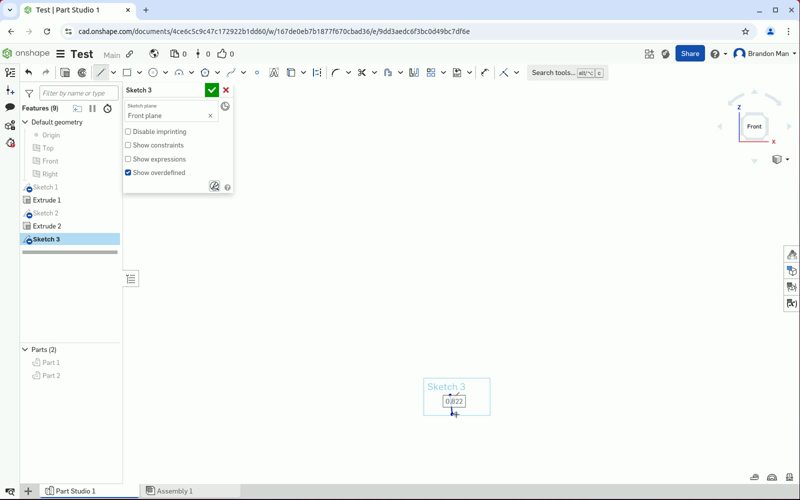
mouse_move(486, 414)
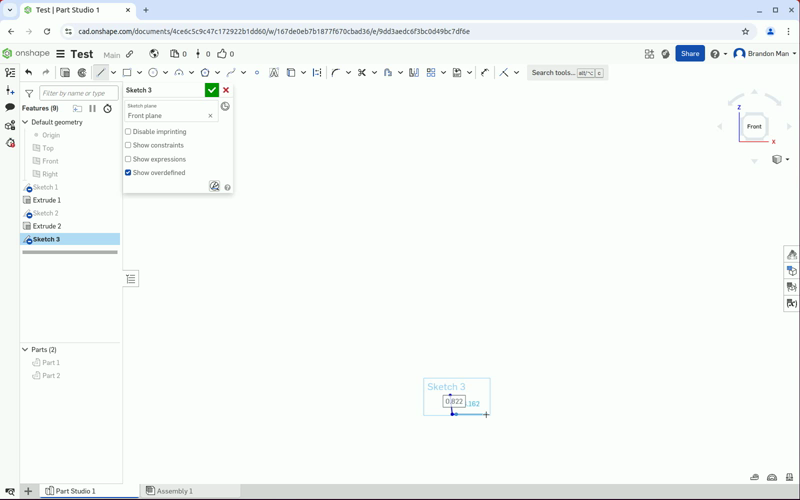
mouse_move(464, 414)
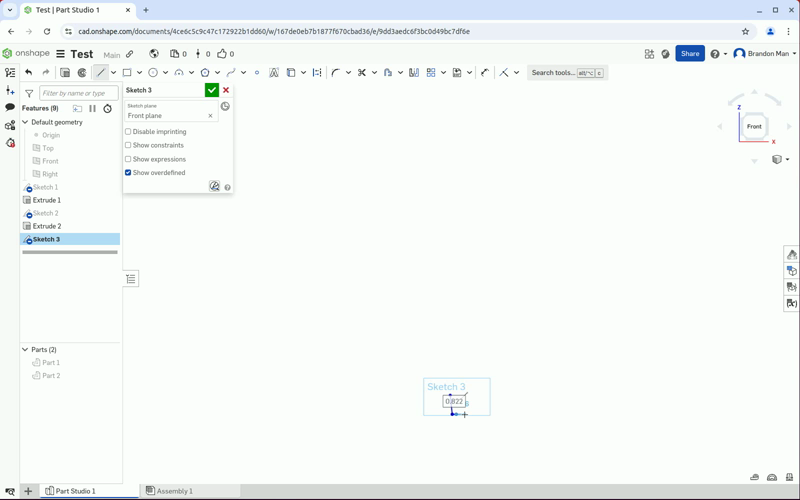
click(464, 414)
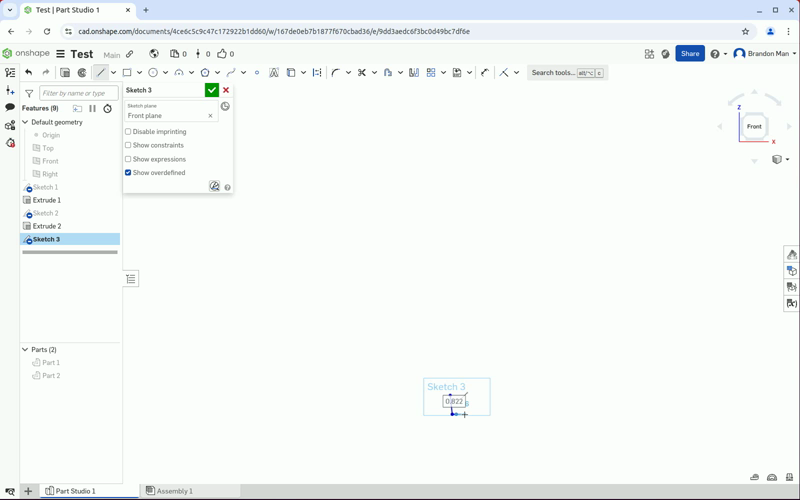
key_up(shift)
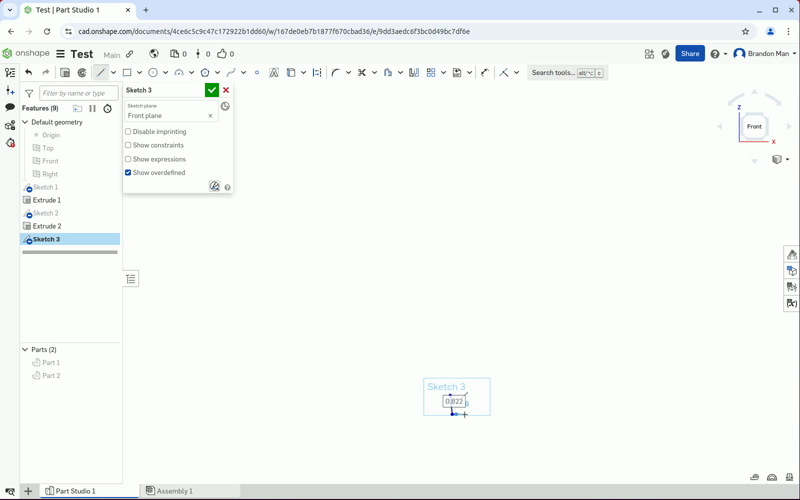
key_down(shift)
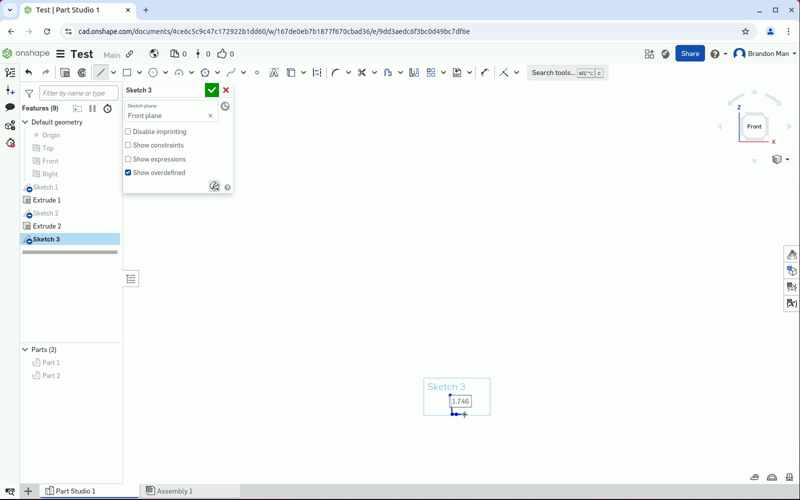
mouse_move(494, 414)
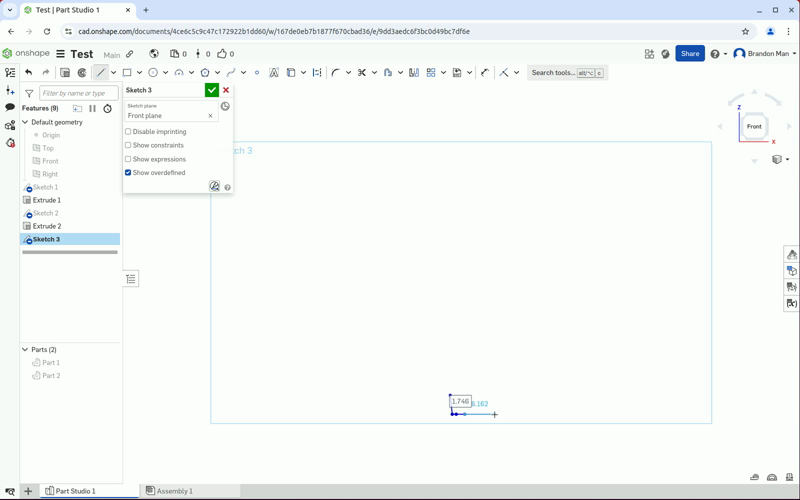
mouse_move(468, 414)
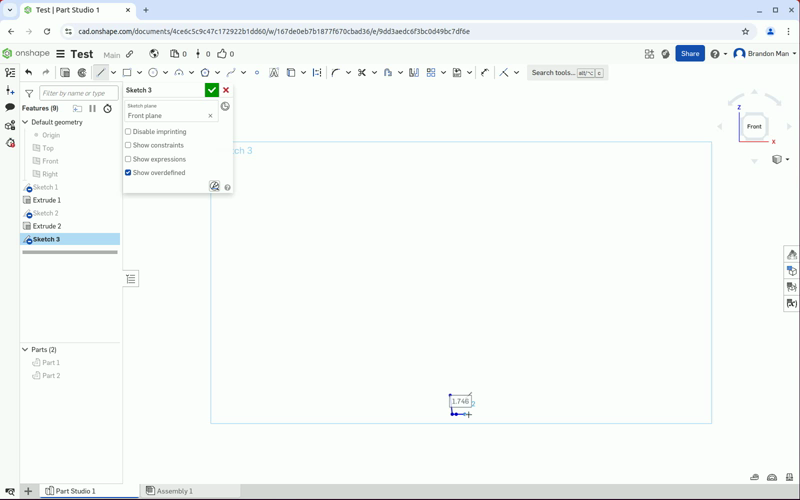
scroll(6)
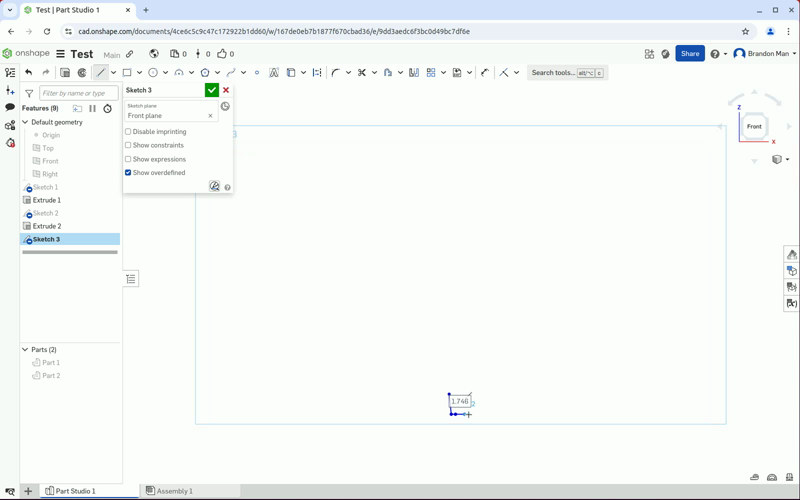
scroll(6)
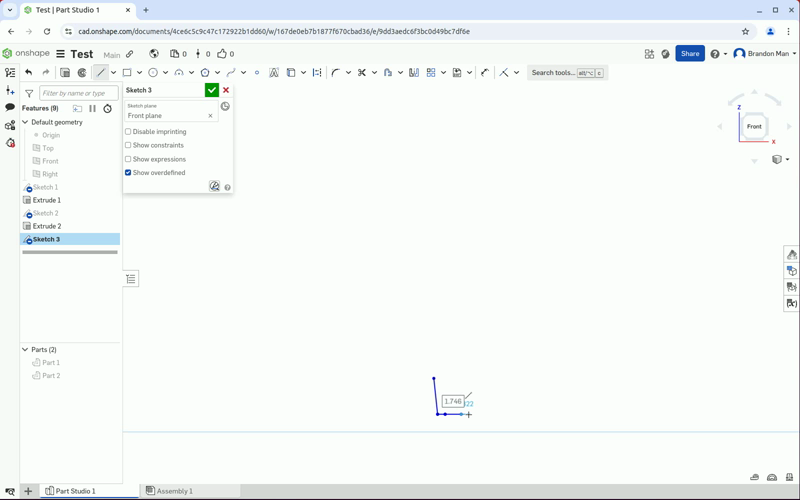
scroll(6)
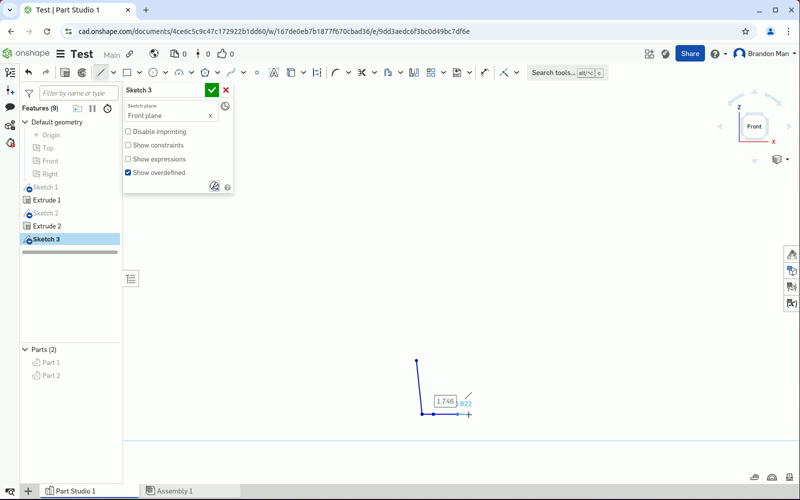
scroll(6)
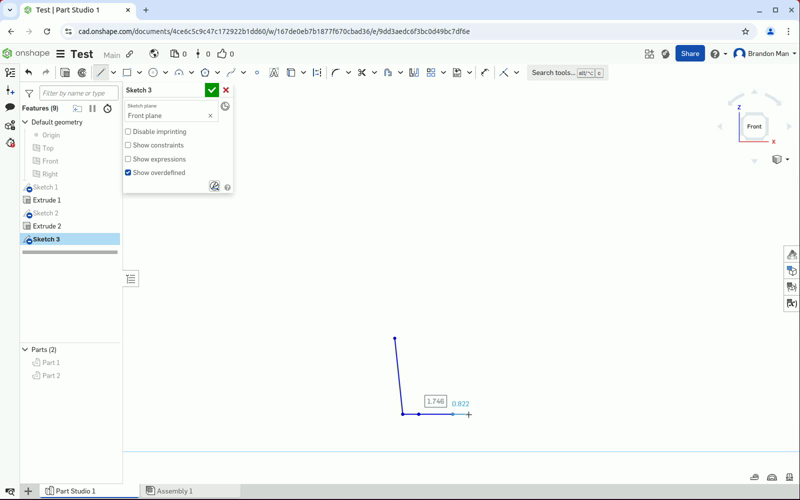
scroll(6)
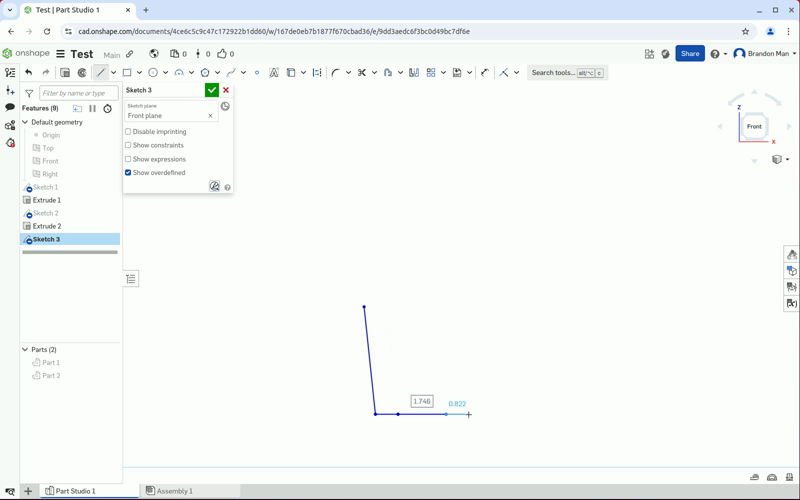
scroll(6)
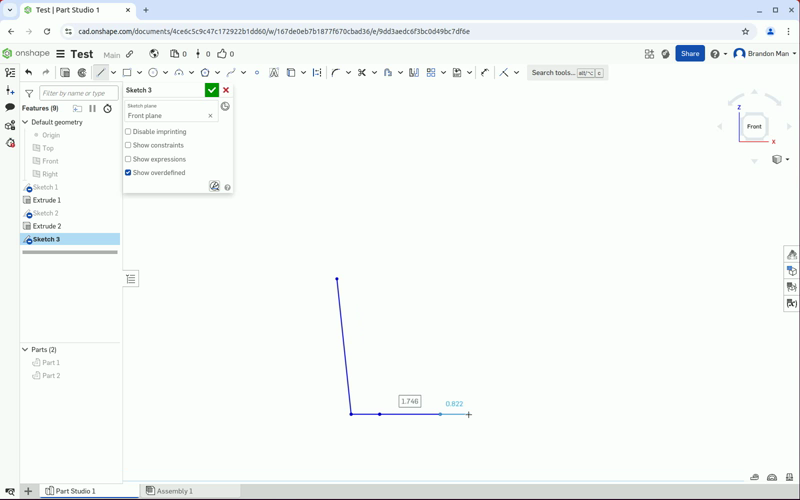
scroll(6)
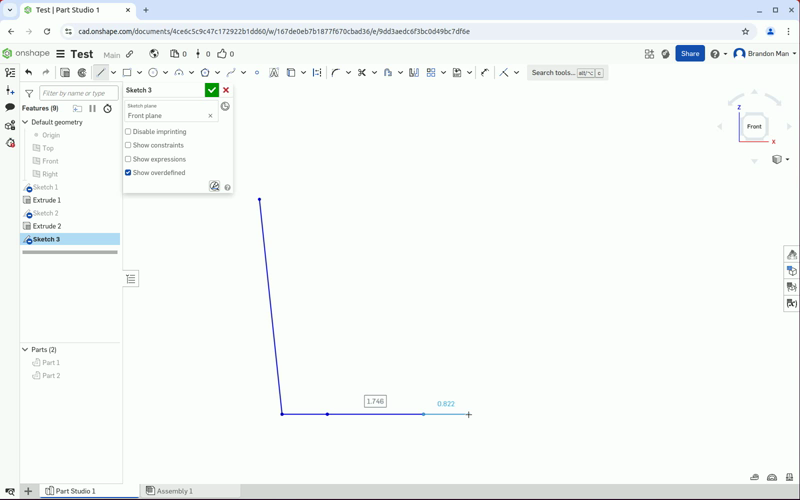
click(468, 414)
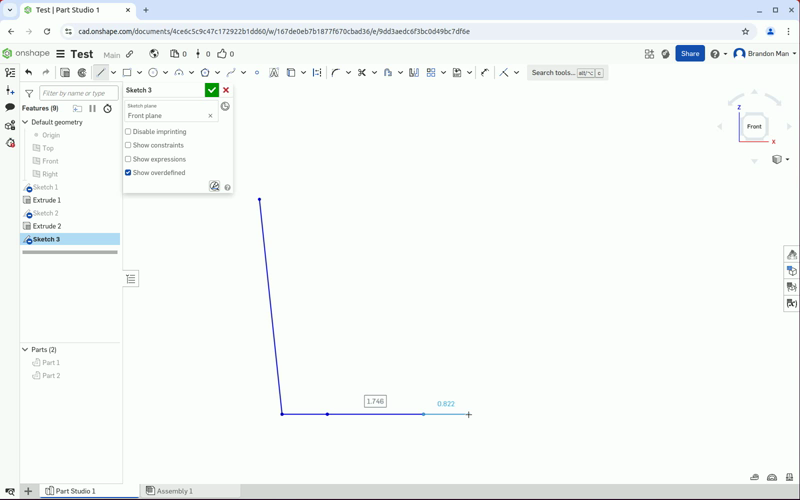
scroll(-6)
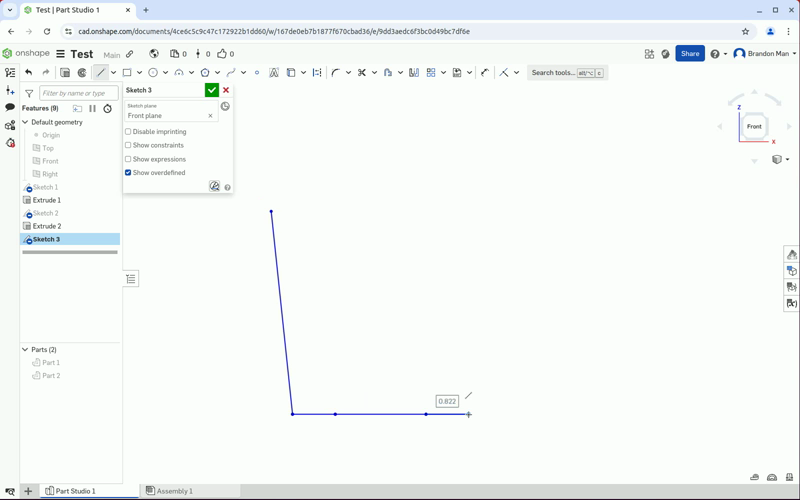
scroll(-6)
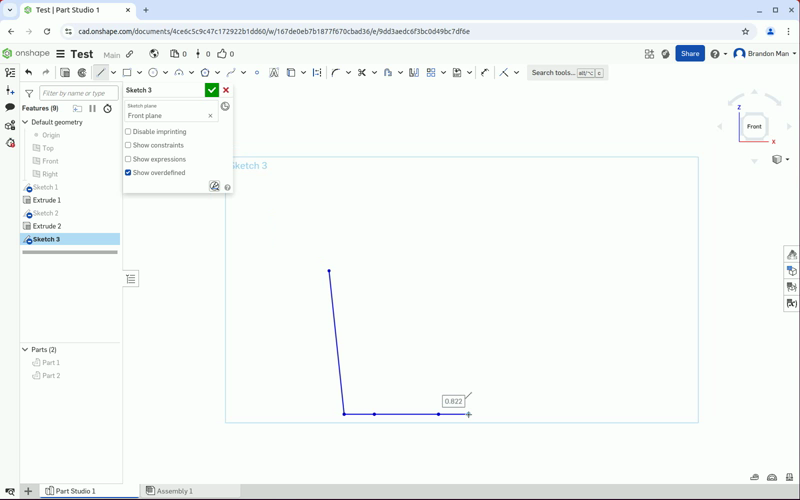
scroll(-6)
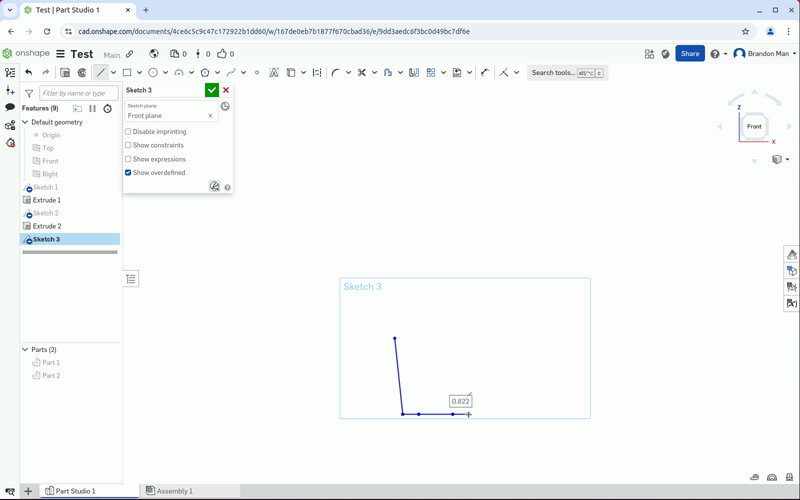
scroll(-6)
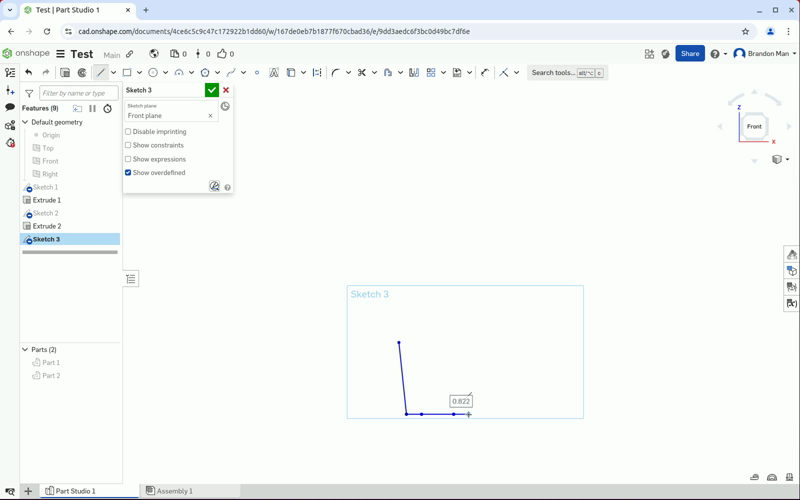
scroll(-6)
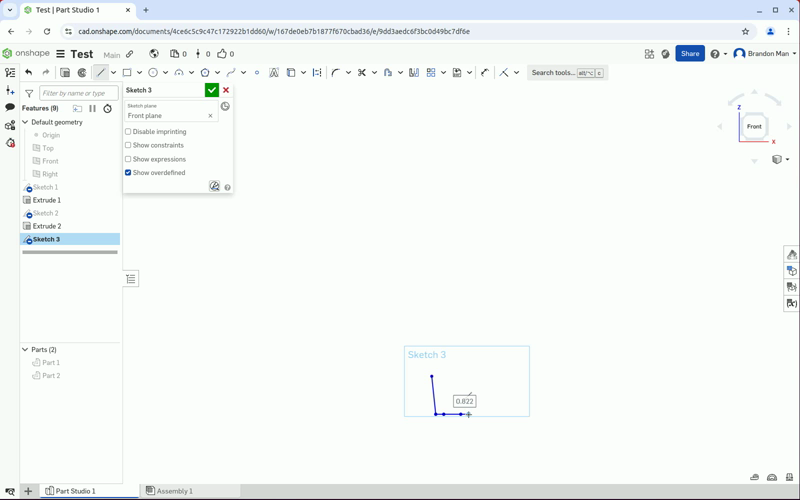
scroll(-6)
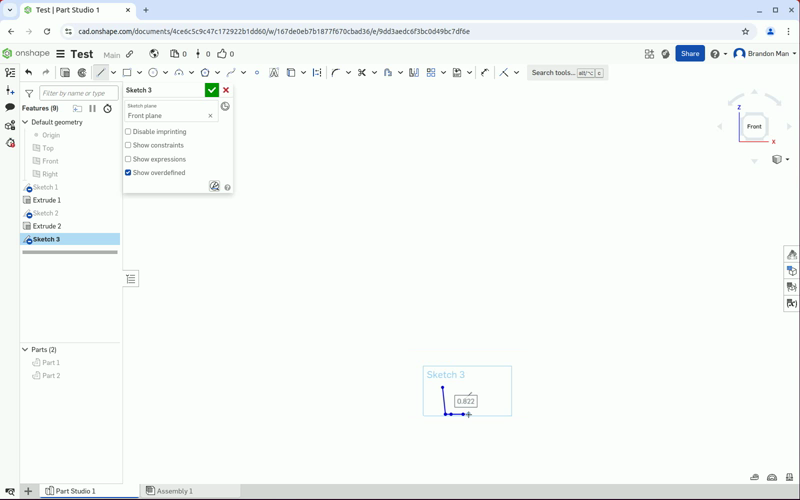
scroll(-6)
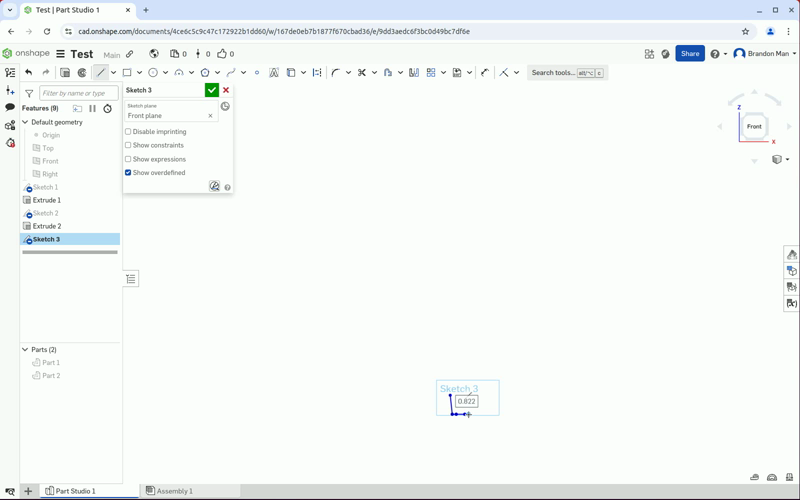
key_up(shift)
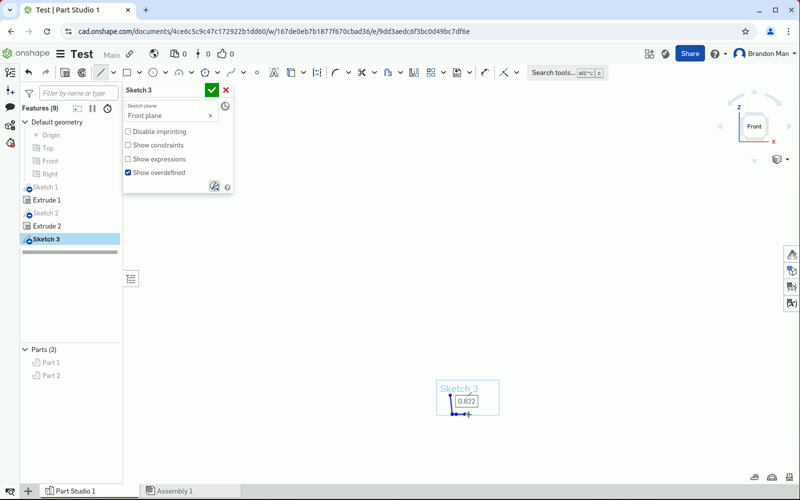
key_down(shift)
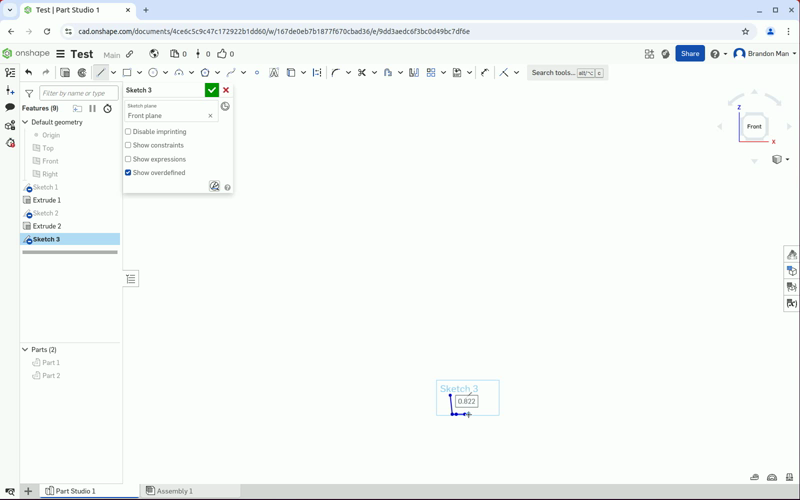
mouse_move(498, 414)
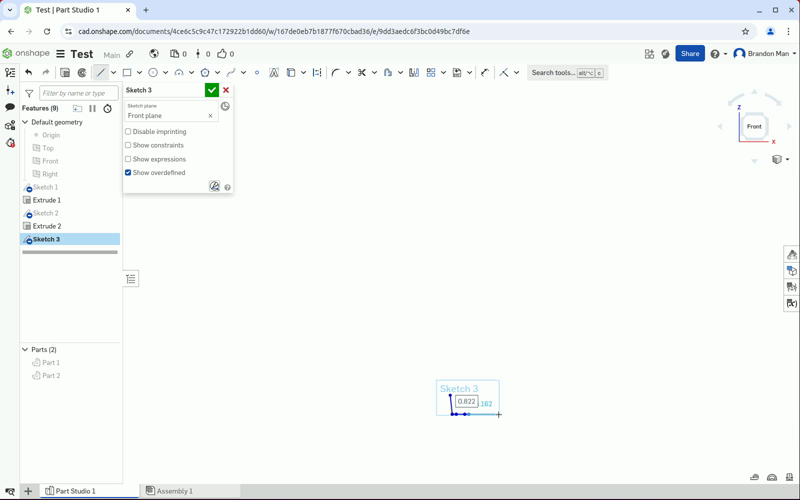
mouse_move(470, 395)
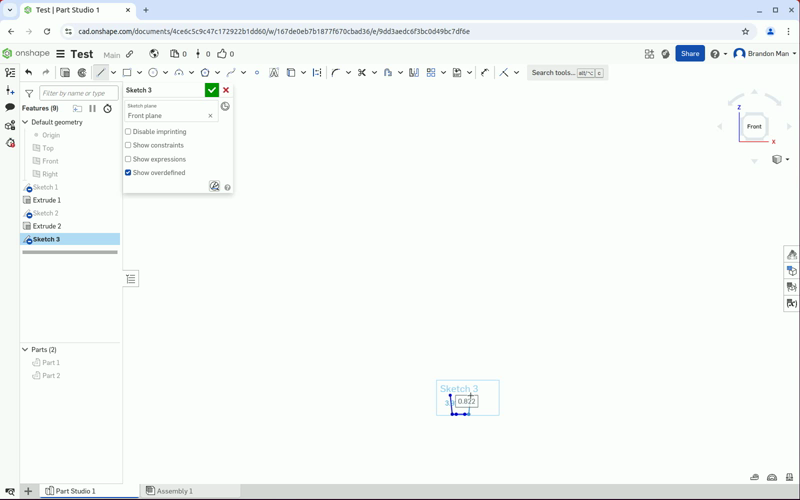
click(470, 395)
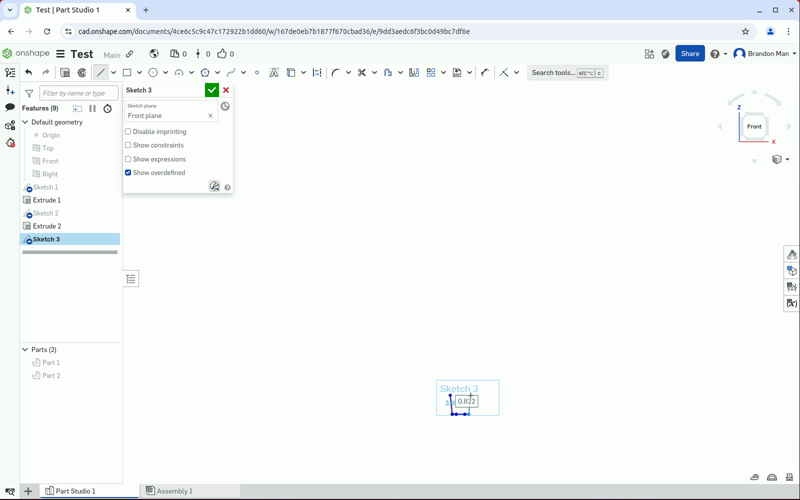
key_up(shift)
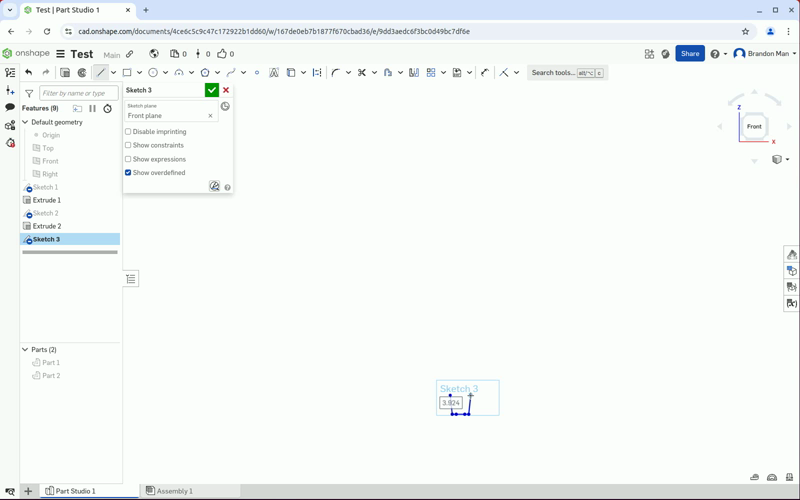
mouse_move(501, 395)
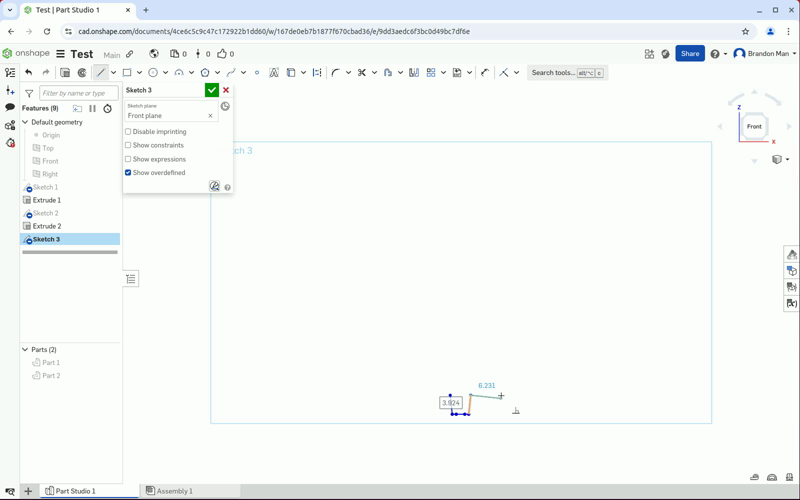
key_down(shift)
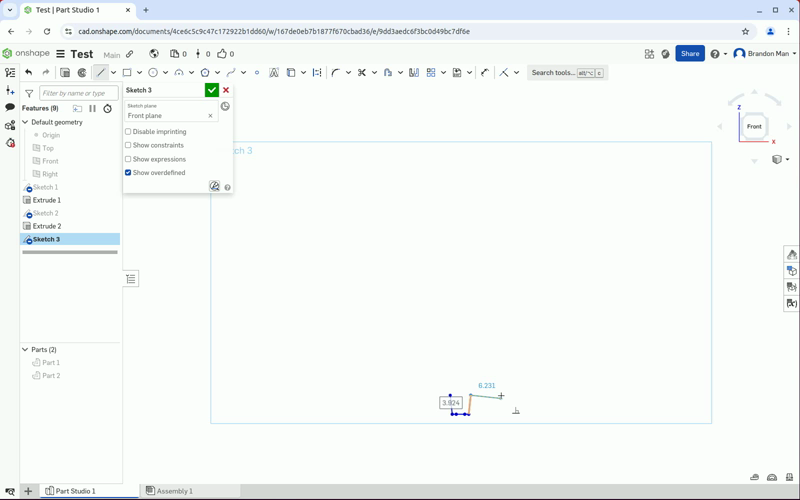
mouse_move(450, 395)
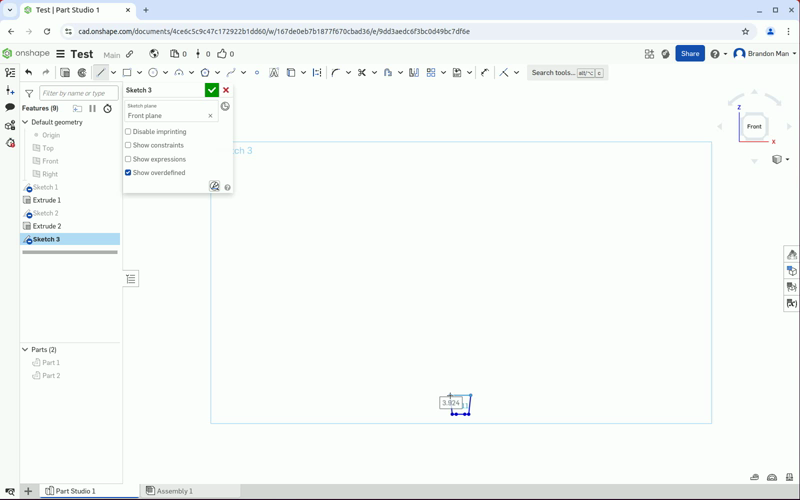
key_up(shift)
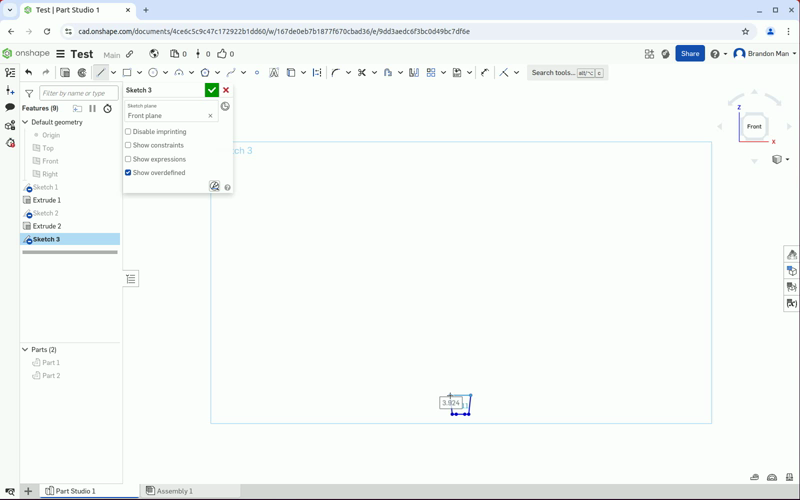
click(450, 395)
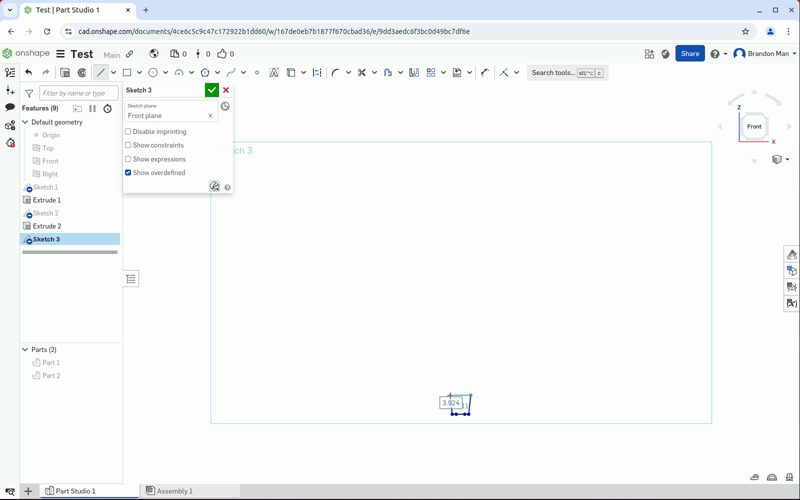
key(esc)
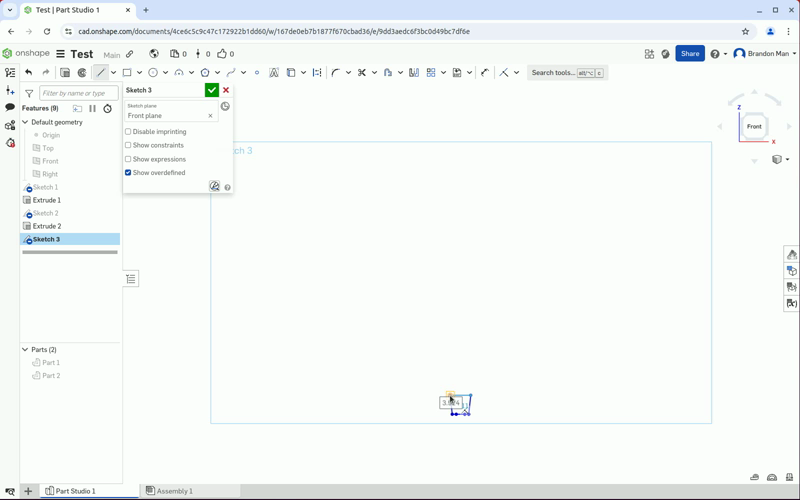
mouse_move(454, 406)
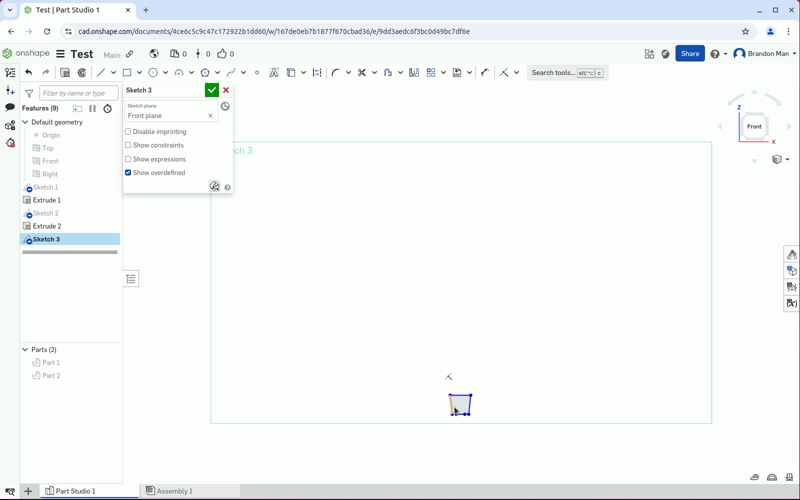
scroll(6)
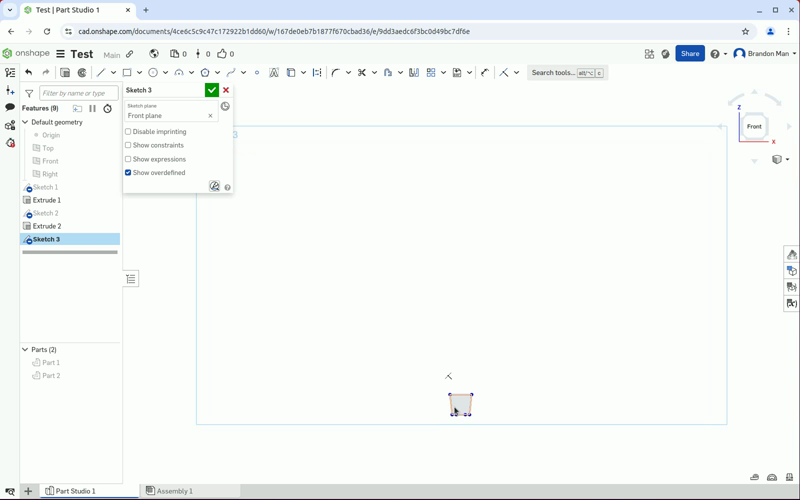
scroll(6)
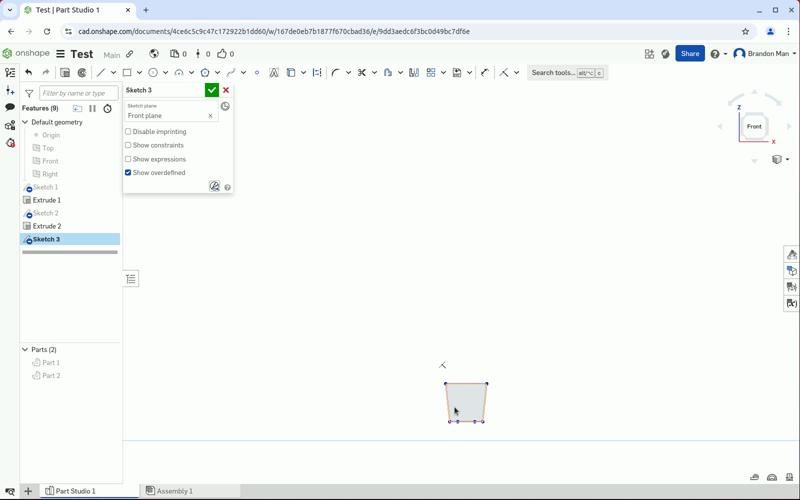
scroll(6)
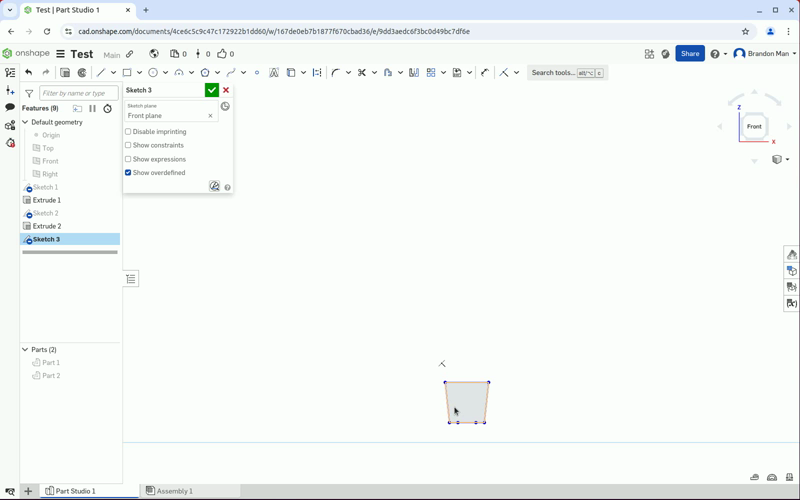
scroll(6)
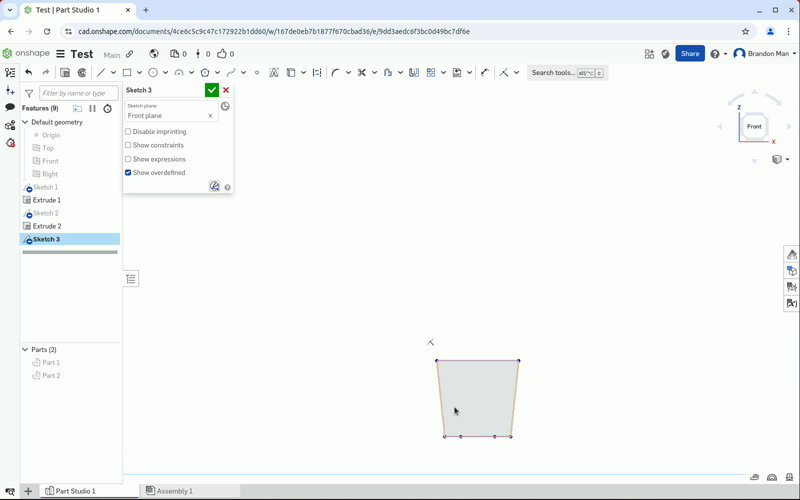
scroll(6)
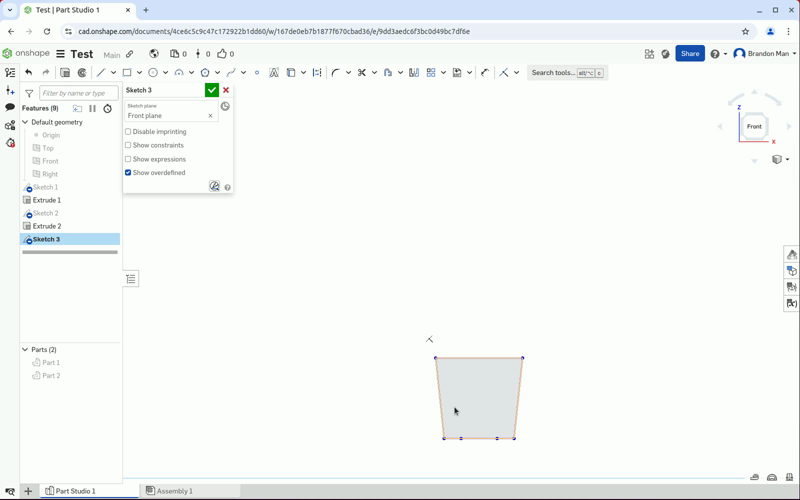
scroll(6)
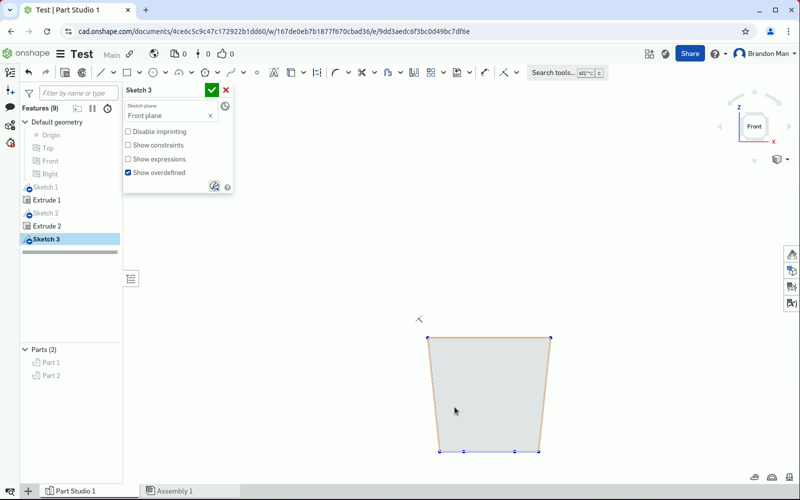
scroll(6)
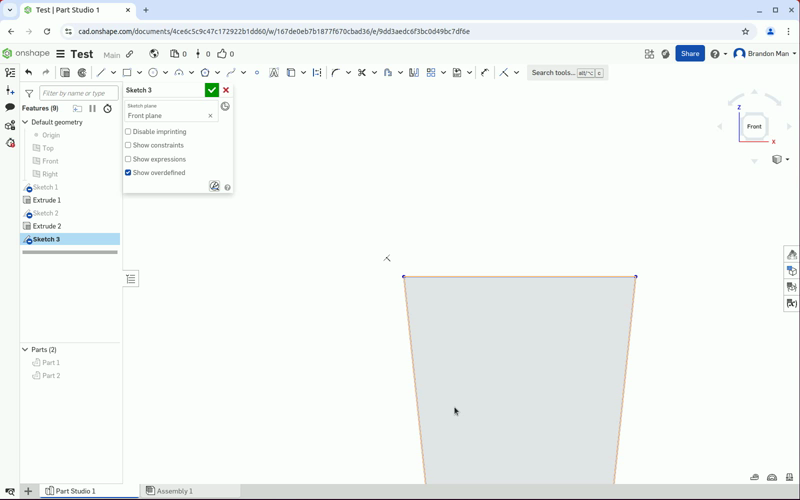
click(454, 406)
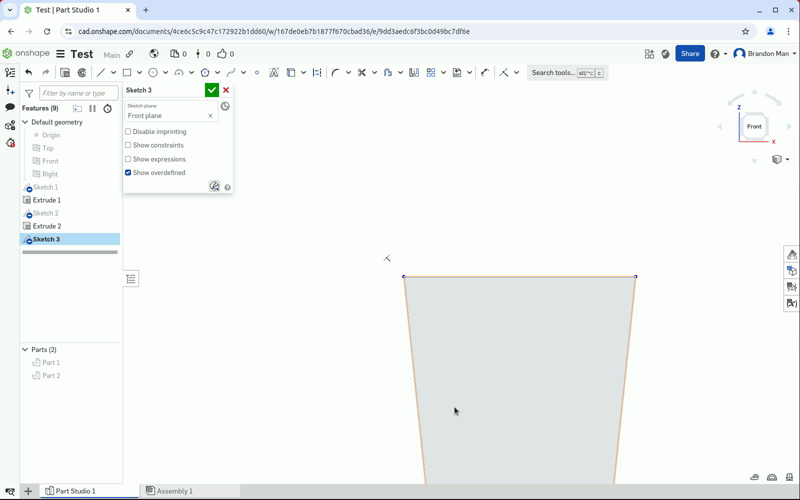
scroll(-6)
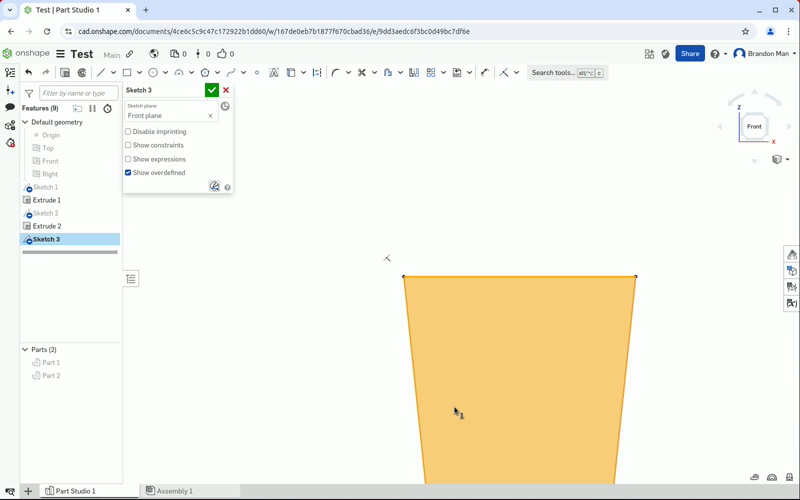
scroll(-6)
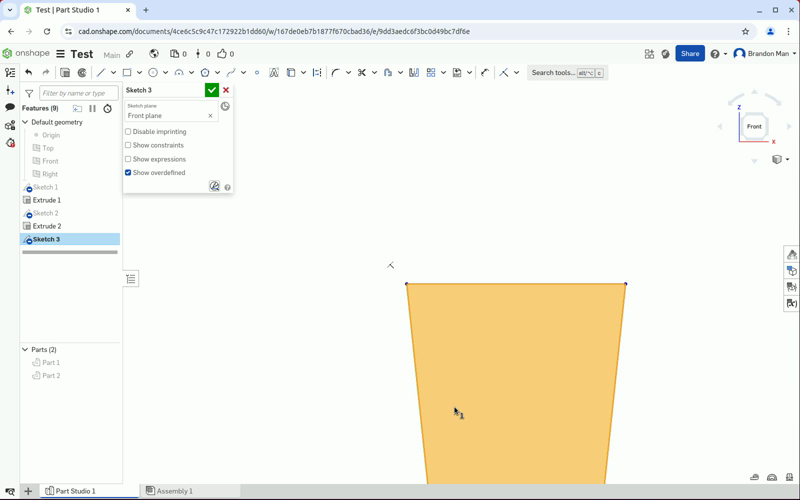
scroll(-6)
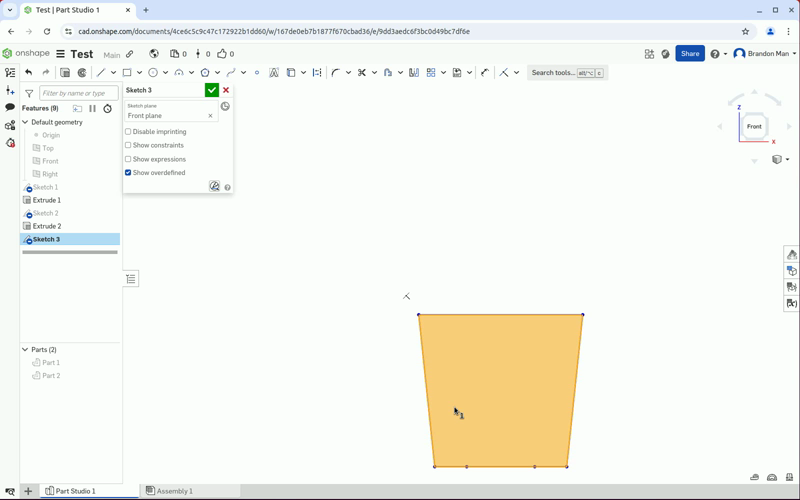
scroll(-6)
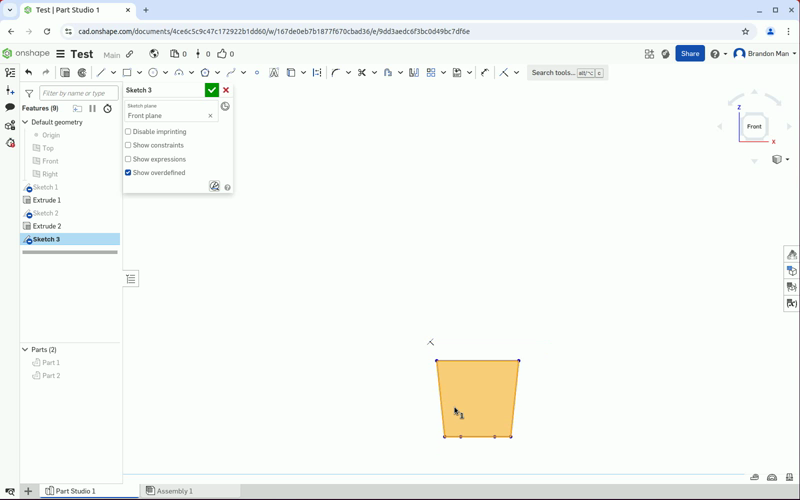
scroll(-6)
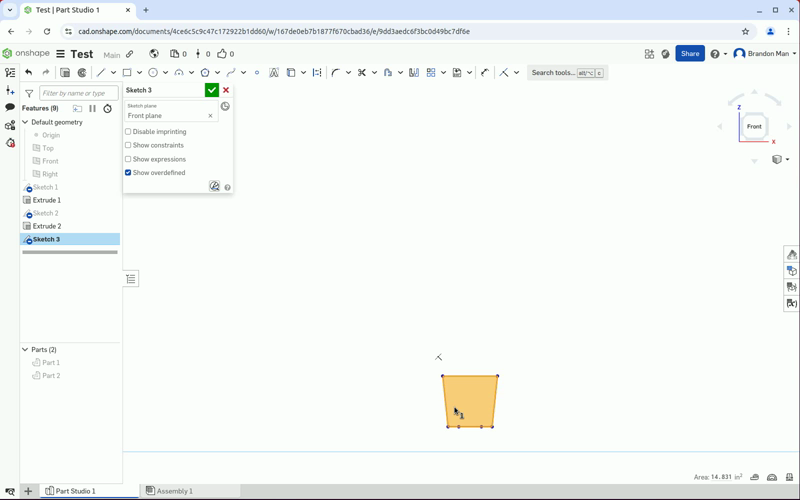
scroll(-6)
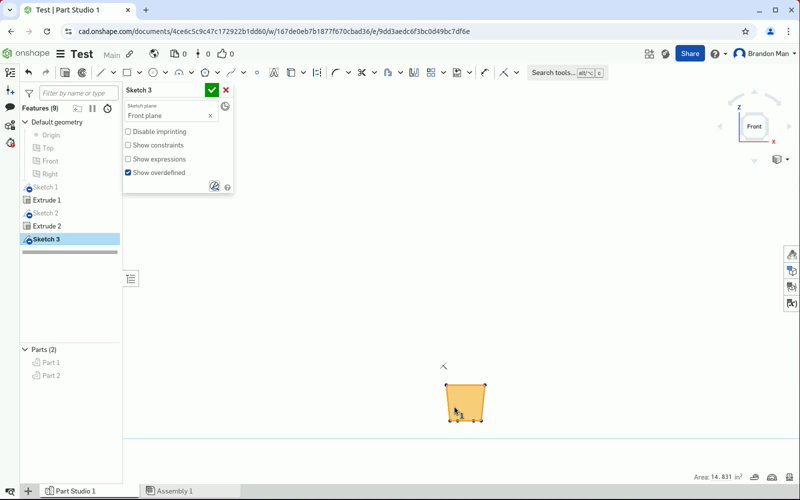
scroll(-6)
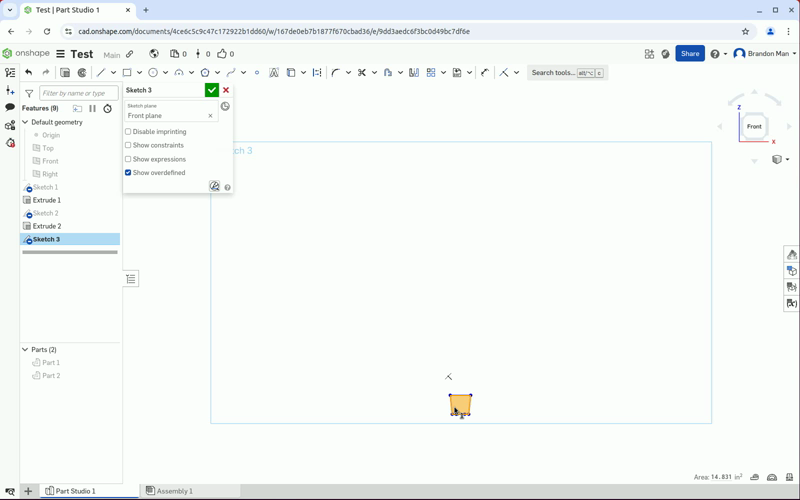
mouse_move(73, 352)
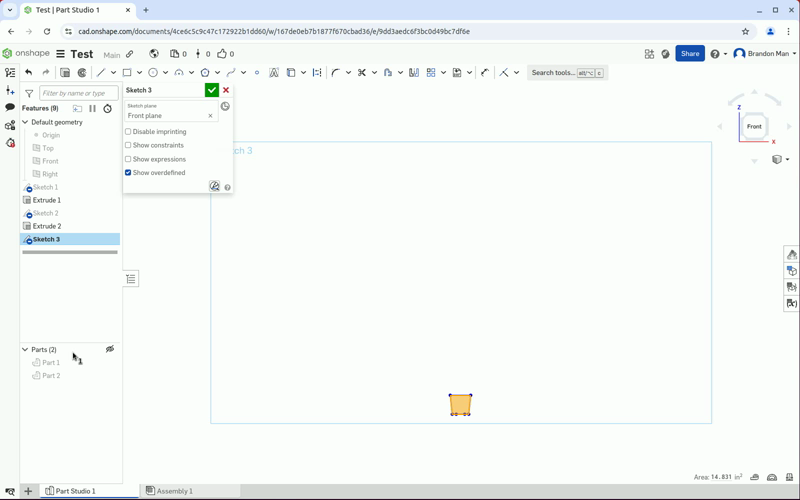
key(shift+y)
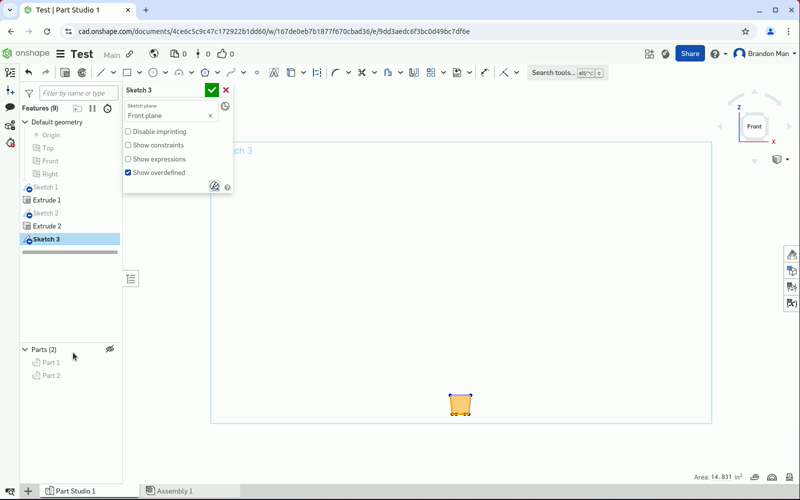
key(shift+e)
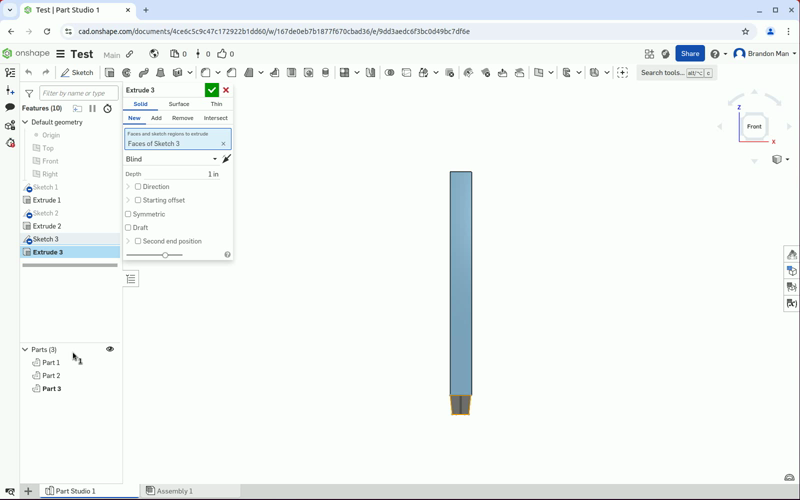
mouse_move(143, 106)
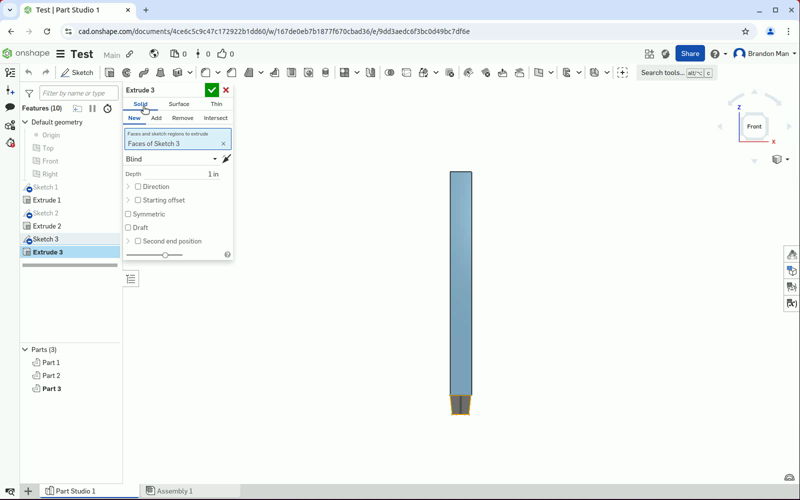
click(143, 106)
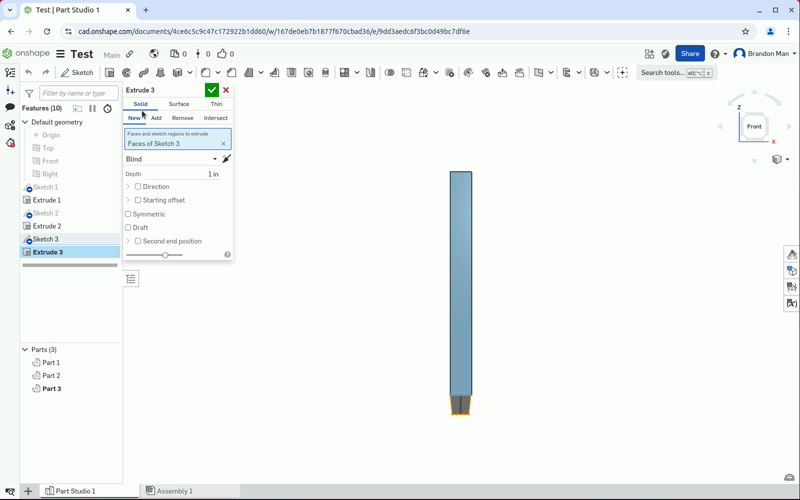
mouse_move(137, 120)
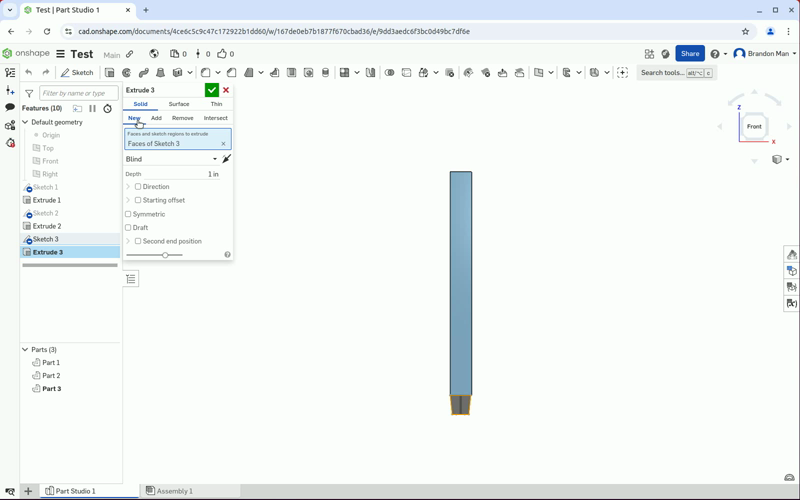
click(137, 120)
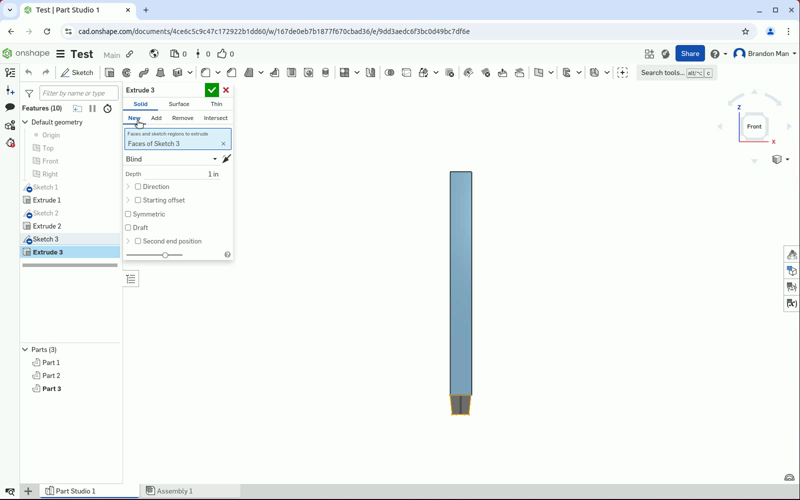
key(tab, 4)
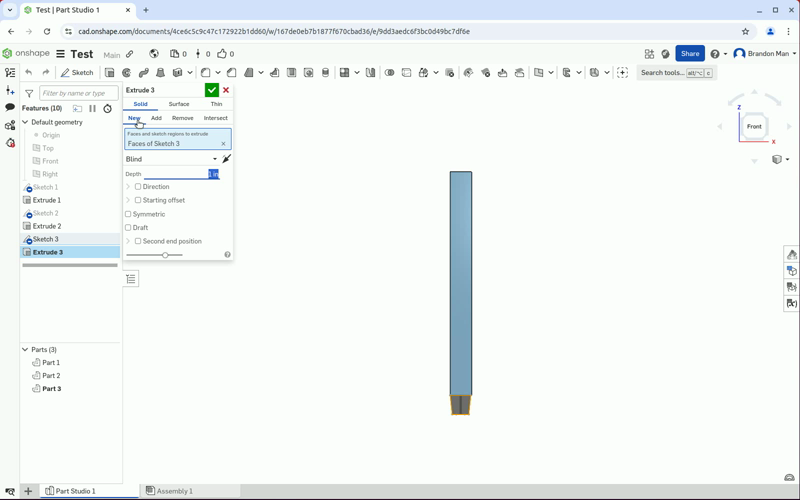
text(-0.241)
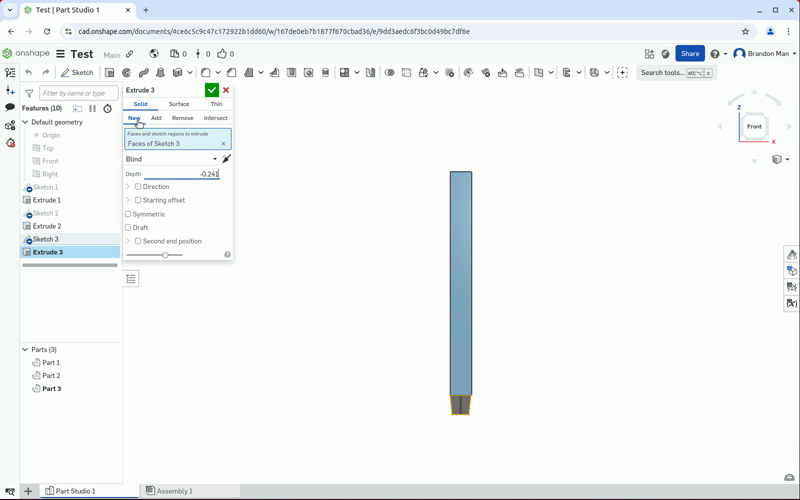
key(enter)
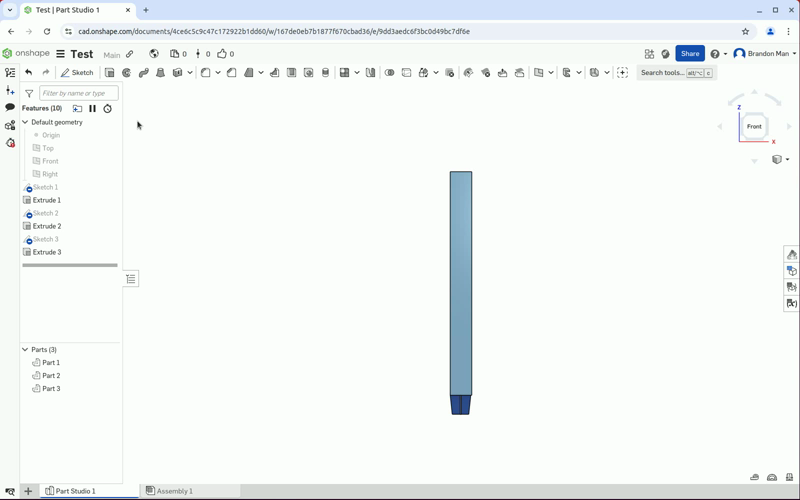
key(shift+h)
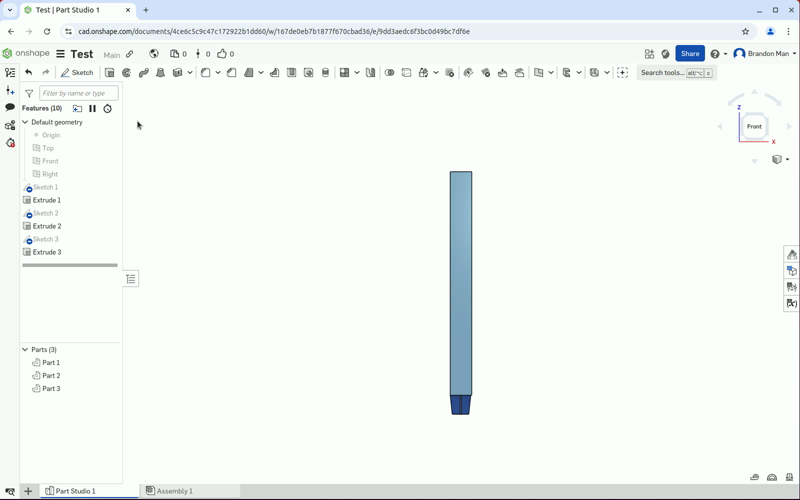
key(shift+h)
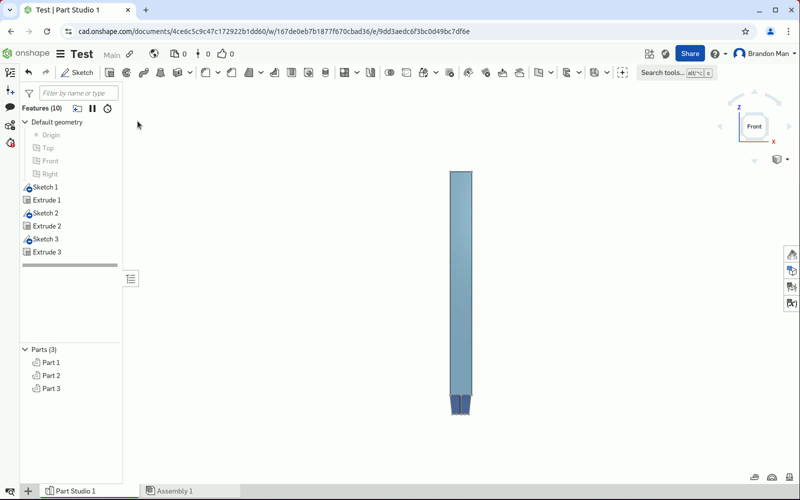
key(shift+7)
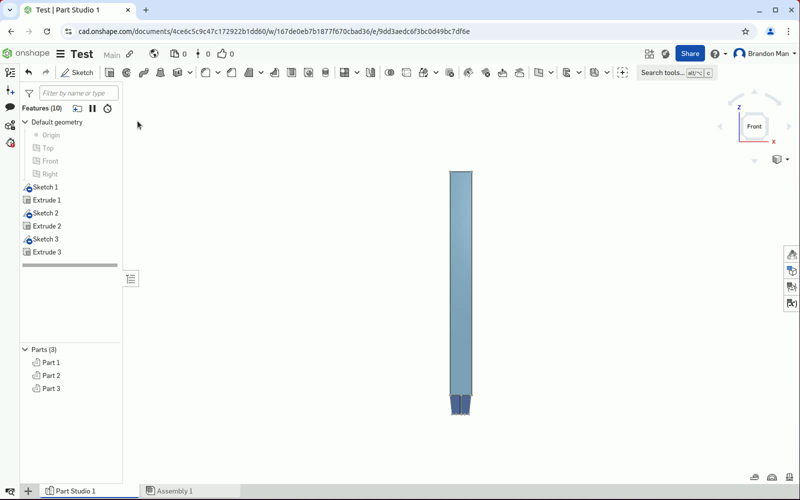
key(left, 2)
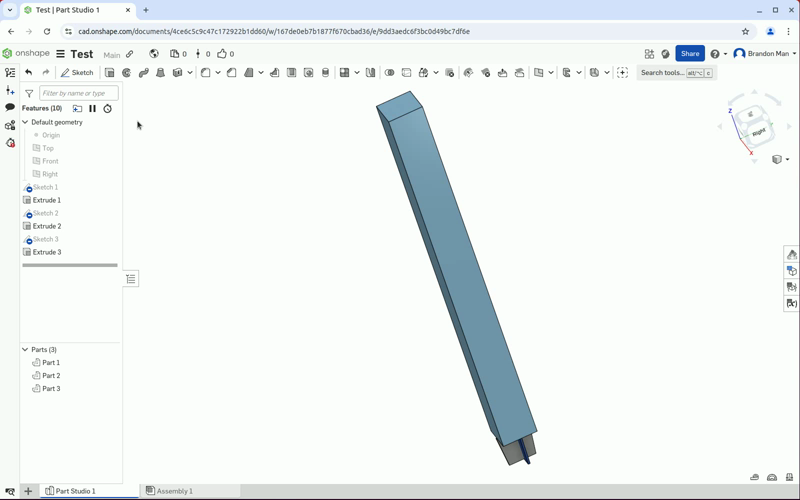
key(down, 2)
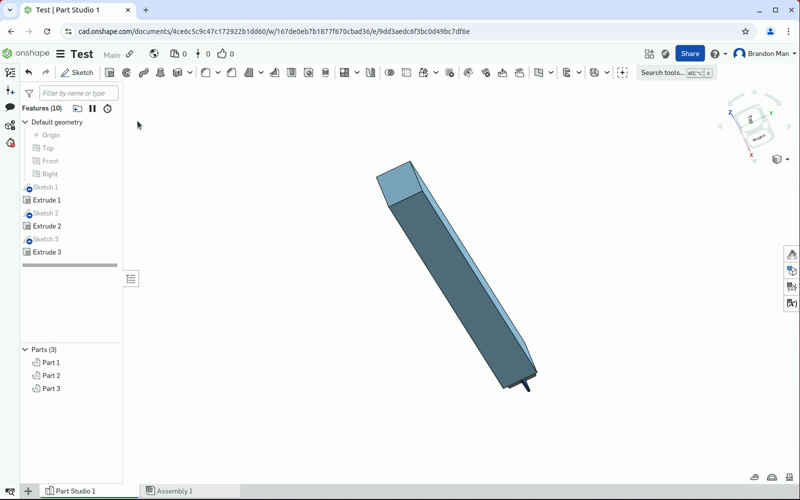
key(up, 2)
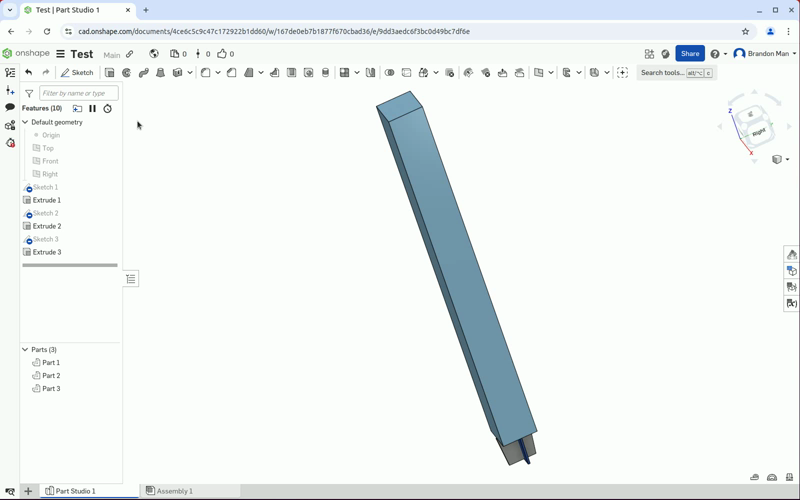
key(right, 2)
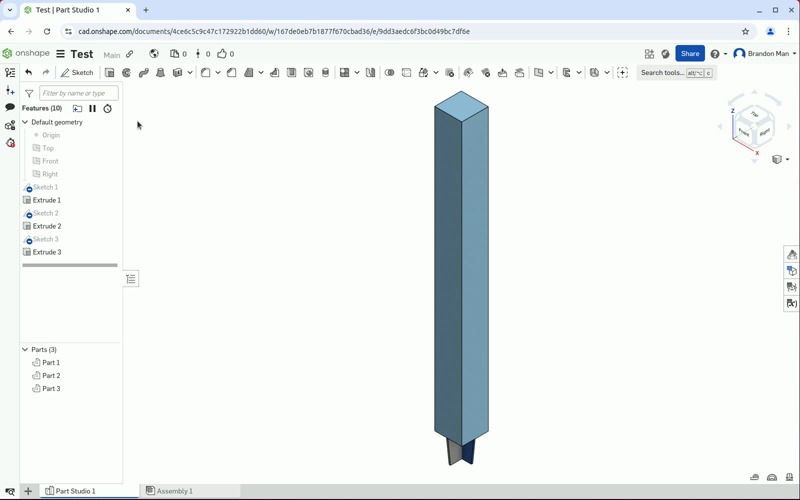
mouse_move(73, 189)
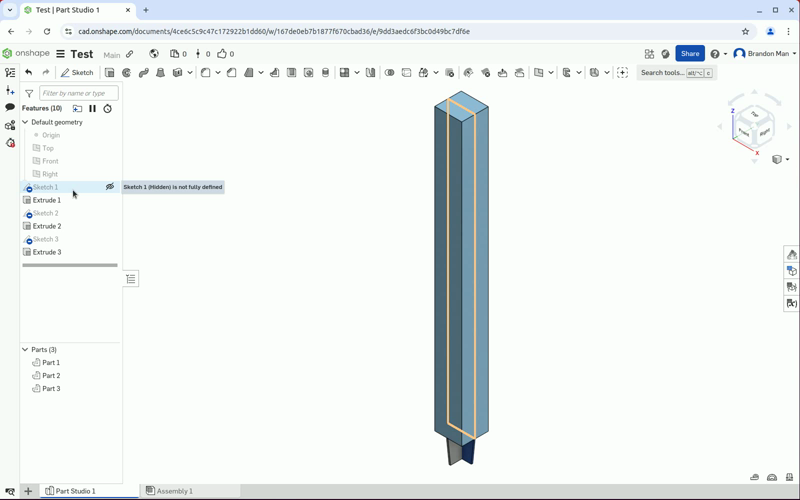
click(73, 189)